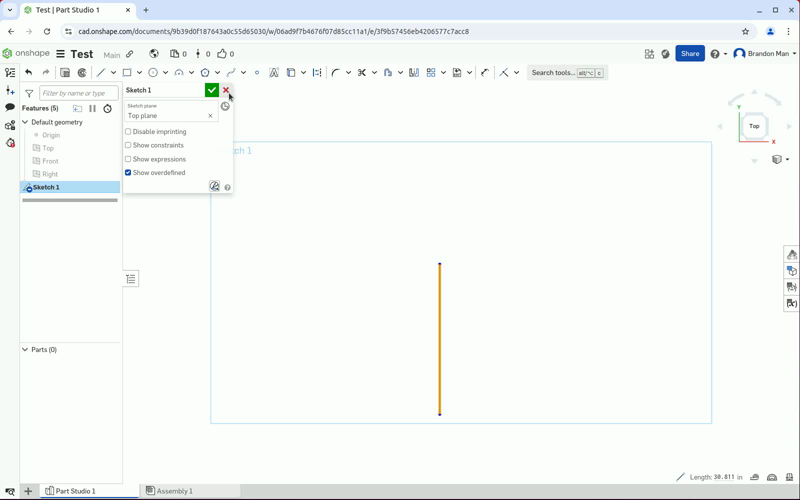
key(shift+h)
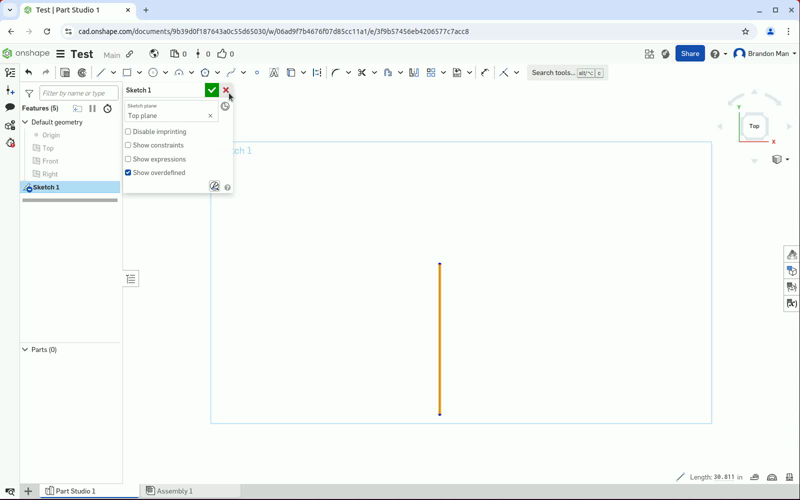
key(shift+s)
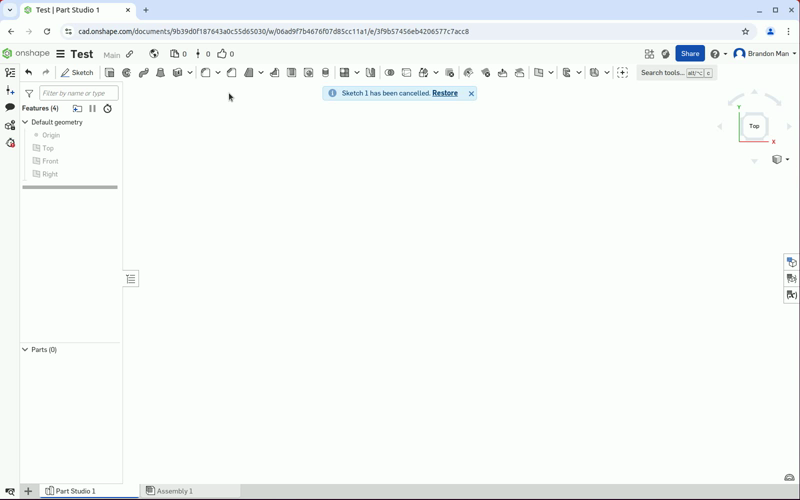
mouse_move(73, 150)
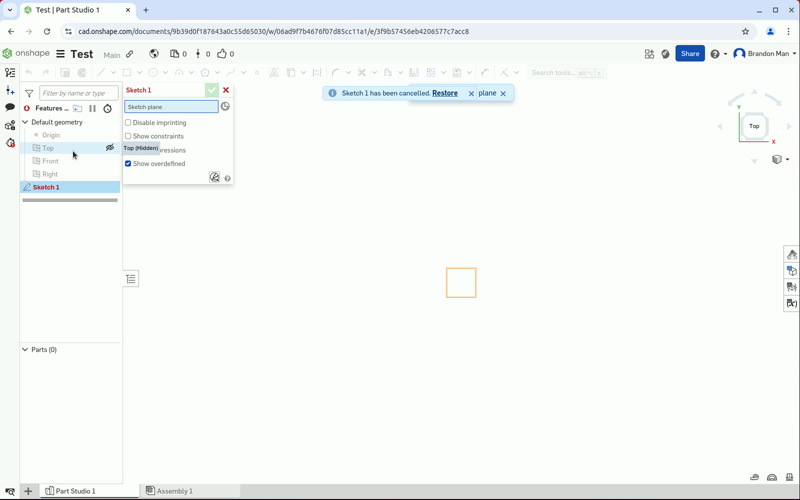
click(73, 150)
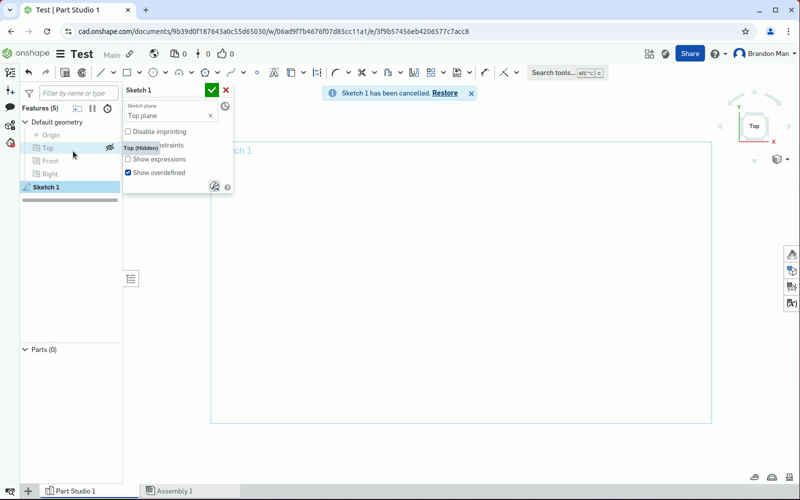
mouse_move(73, 352)
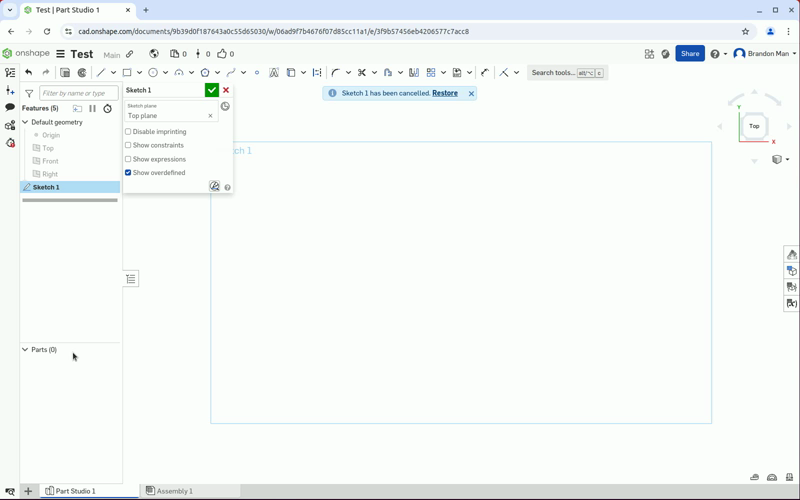
key(y)
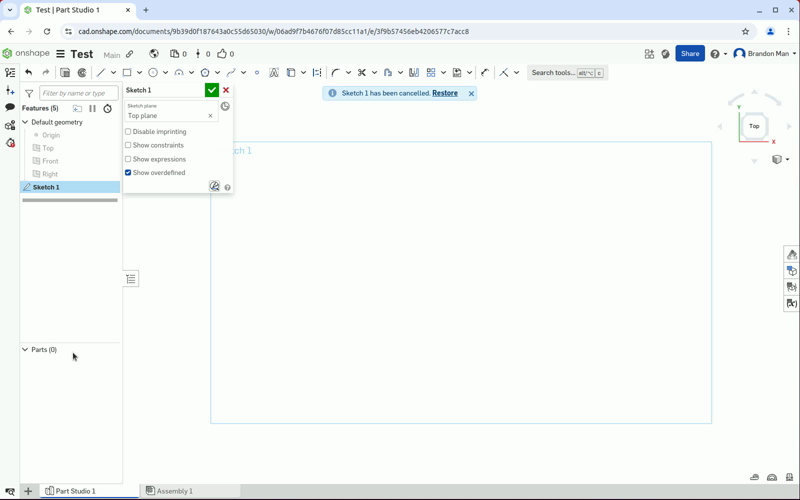
key(a)
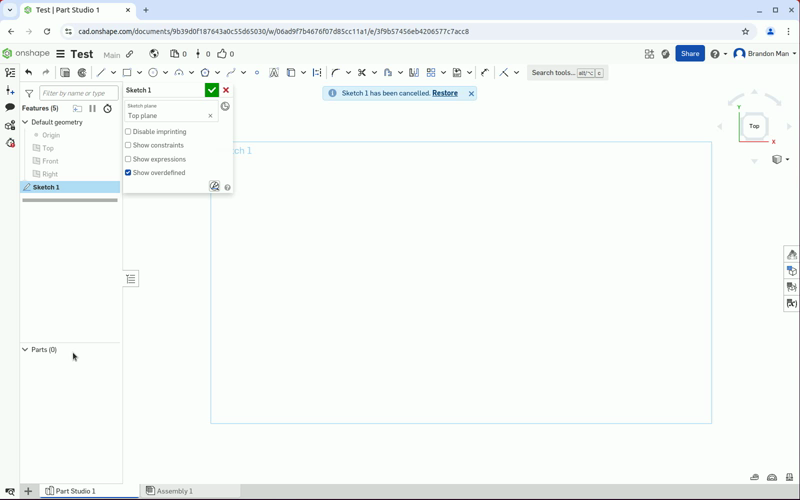
key_down(shift)
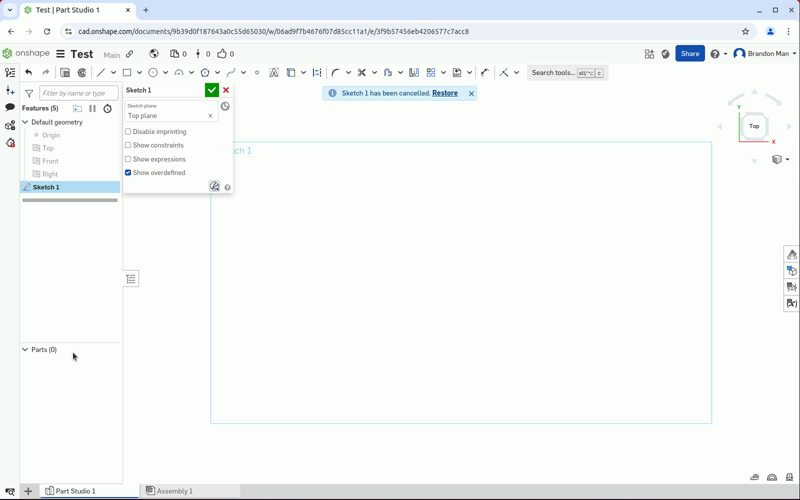
mouse_move(348, 322)
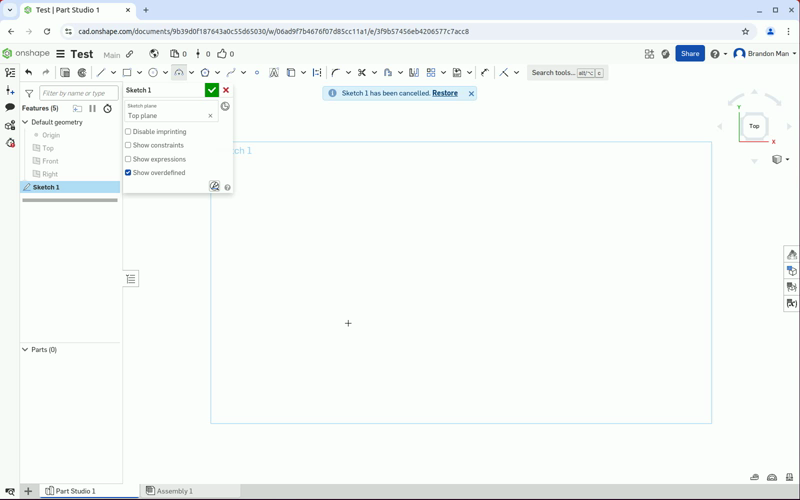
click(348, 322)
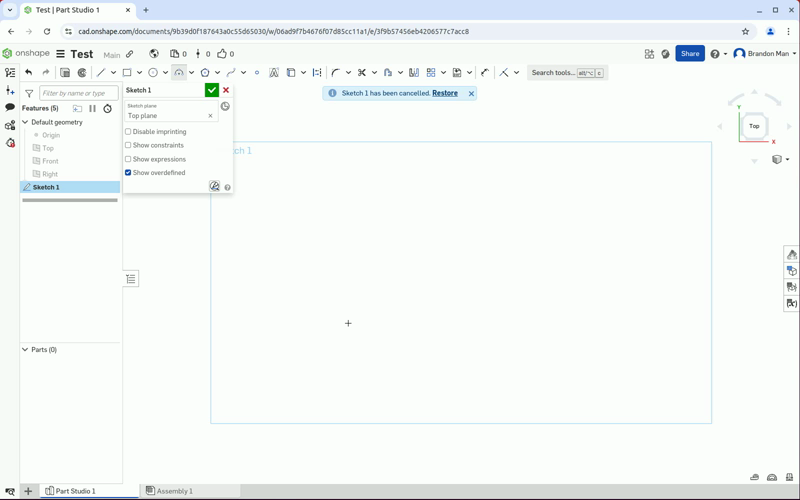
key_up(shift)
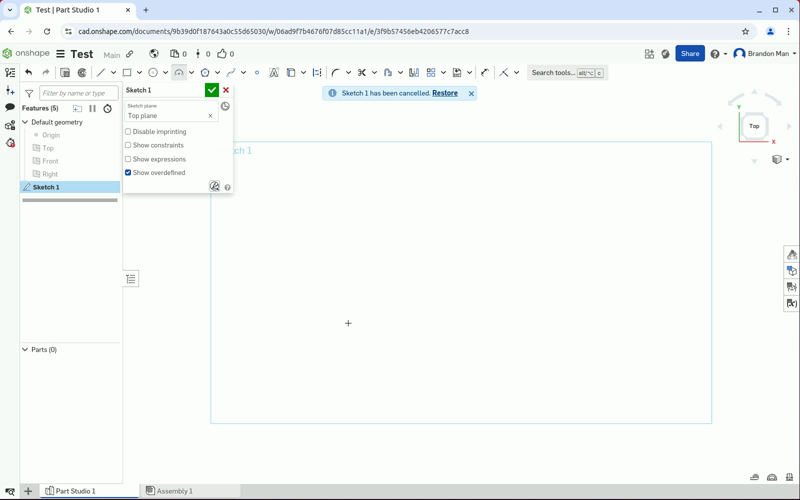
key_down(shift)
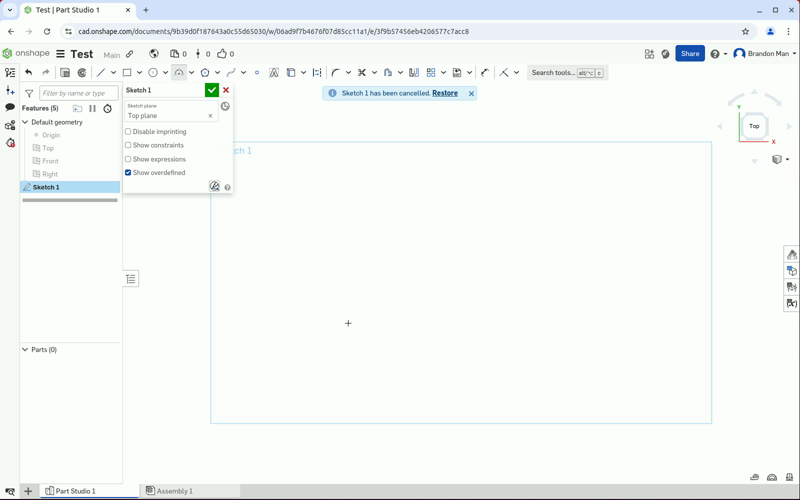
mouse_move(357, 331)
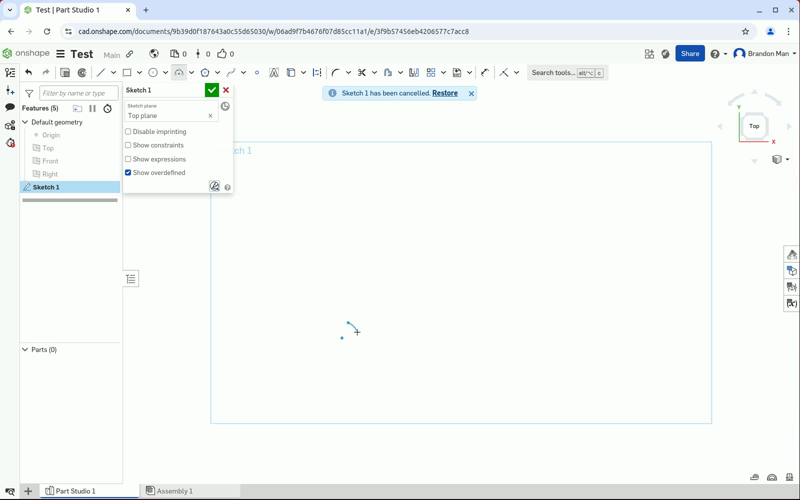
click(357, 331)
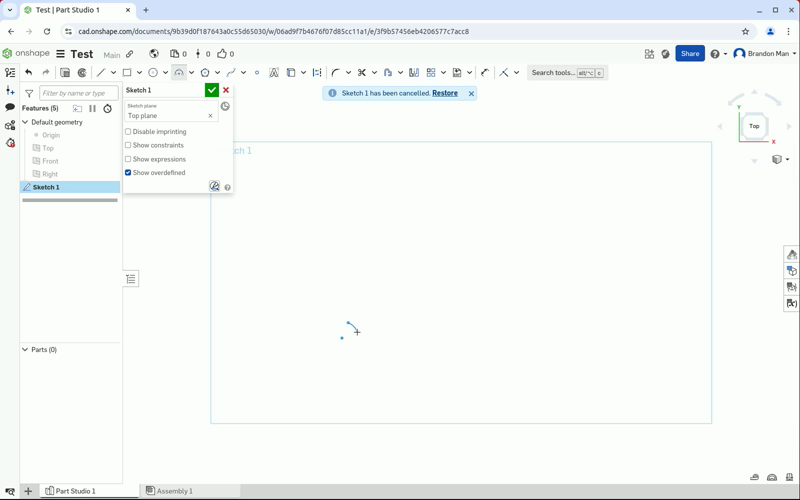
mouse_move(350, 329)
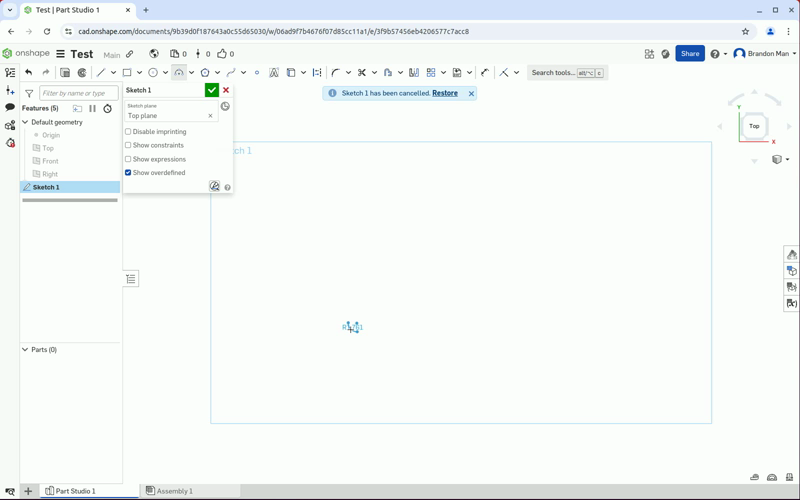
click(350, 329)
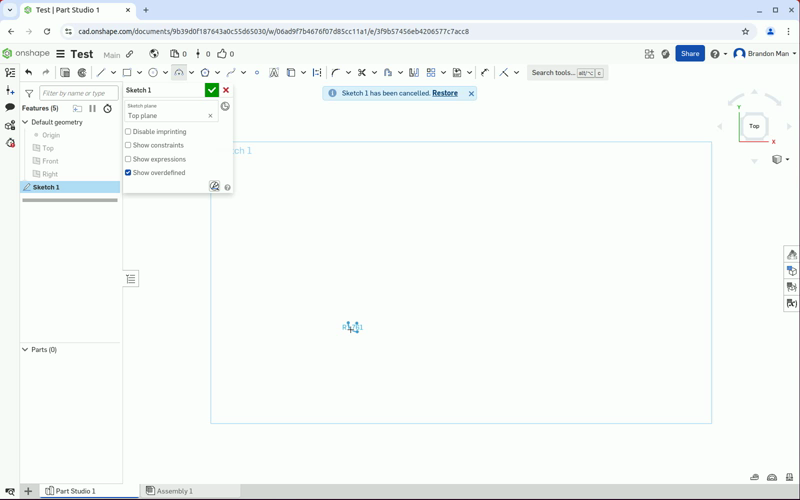
key_up(shift)
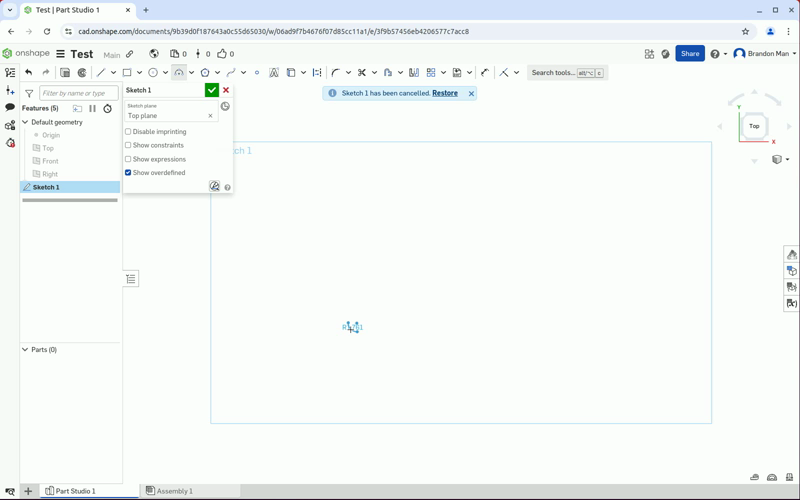
key(esc)
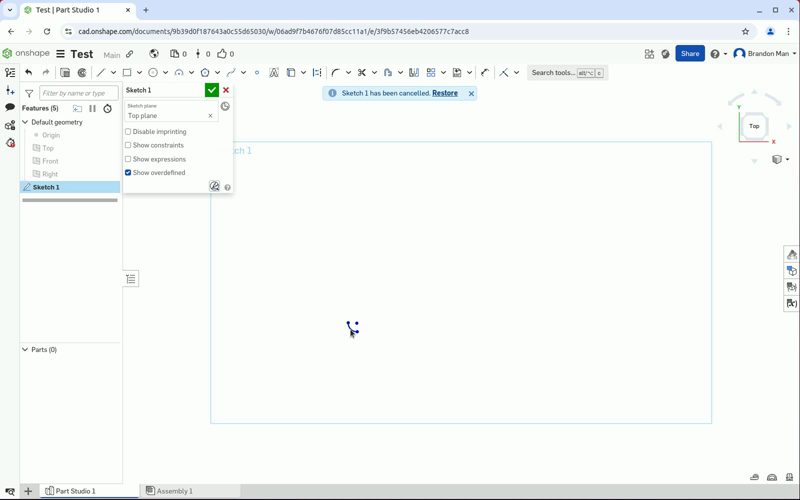
key(l)
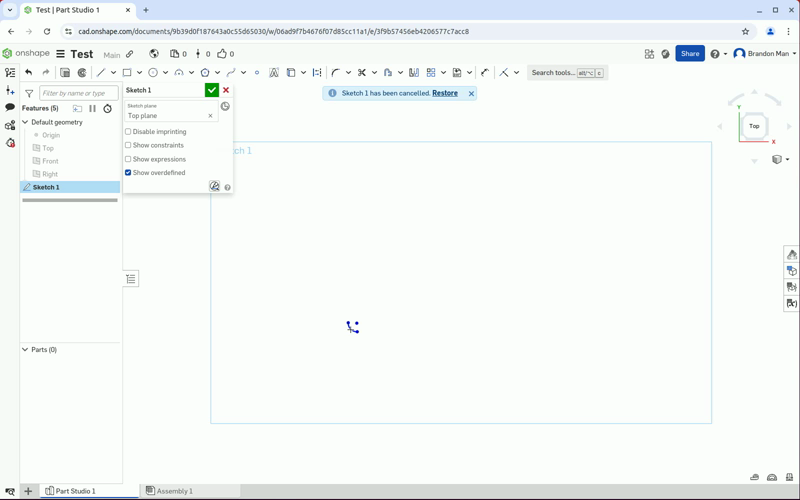
mouse_move(357, 331)
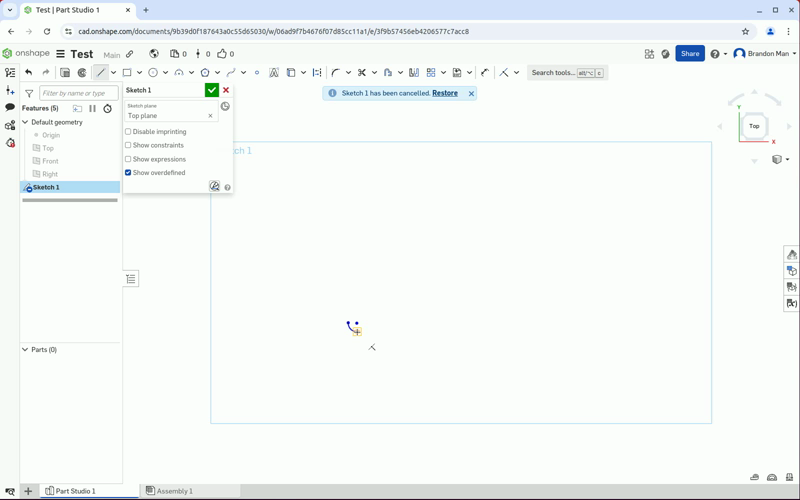
click(357, 331)
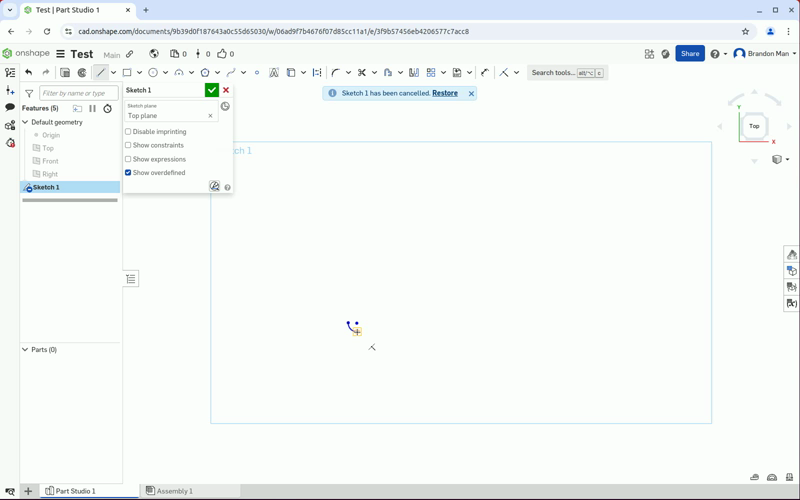
key_down(shift)
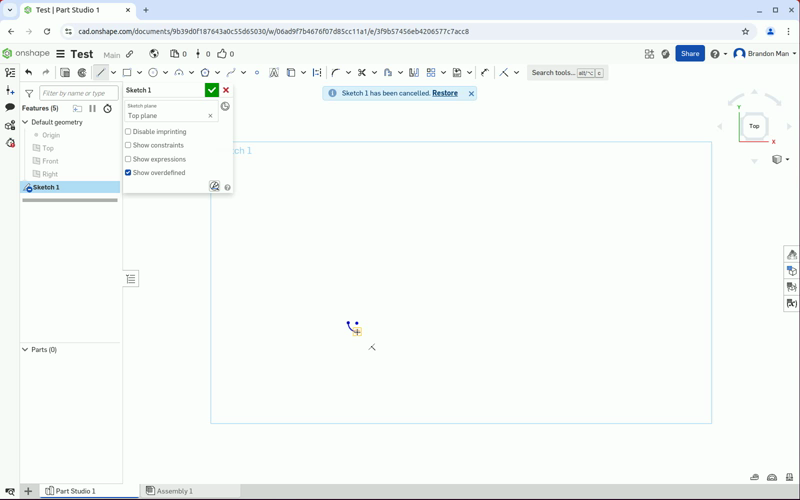
mouse_move(553, 331)
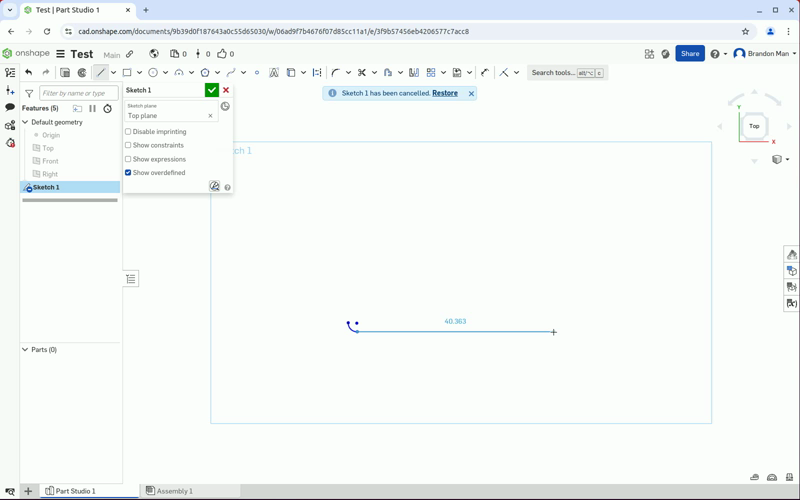
click(553, 331)
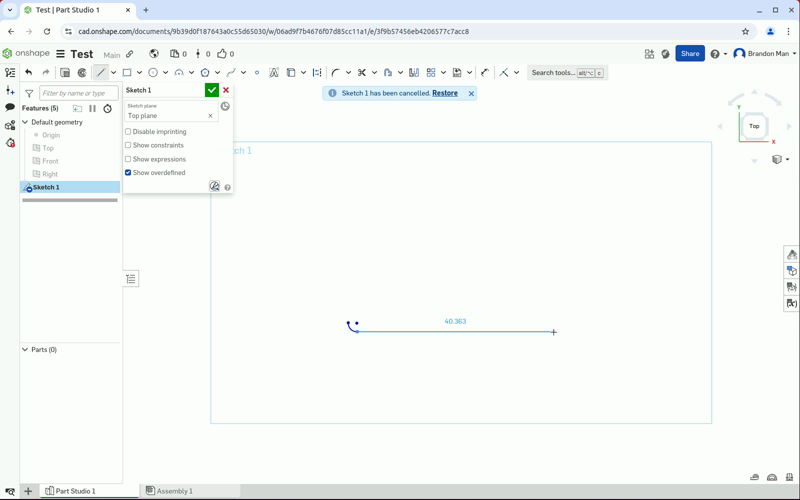
key_up(shift)
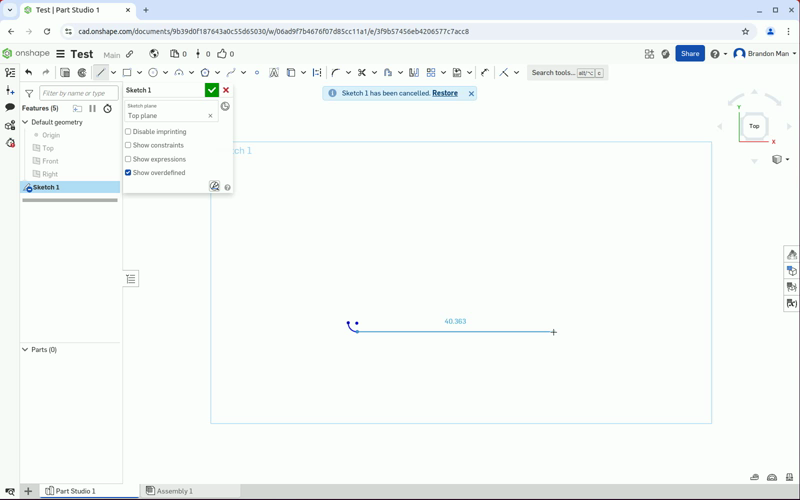
key(esc)
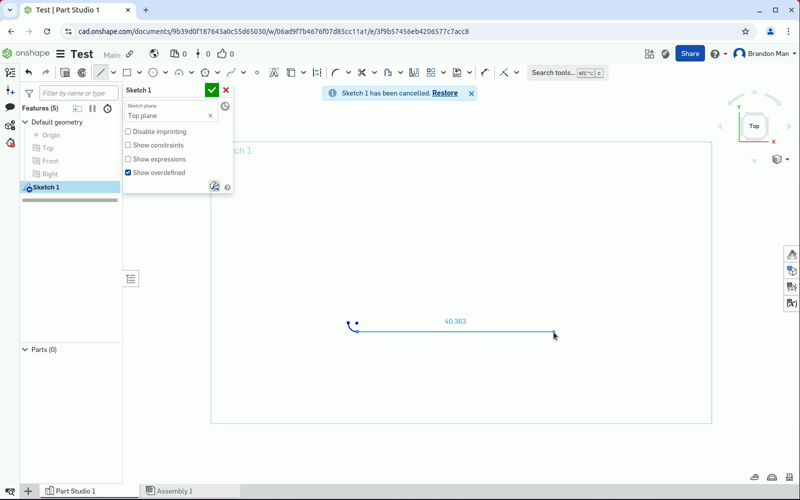
key(a)
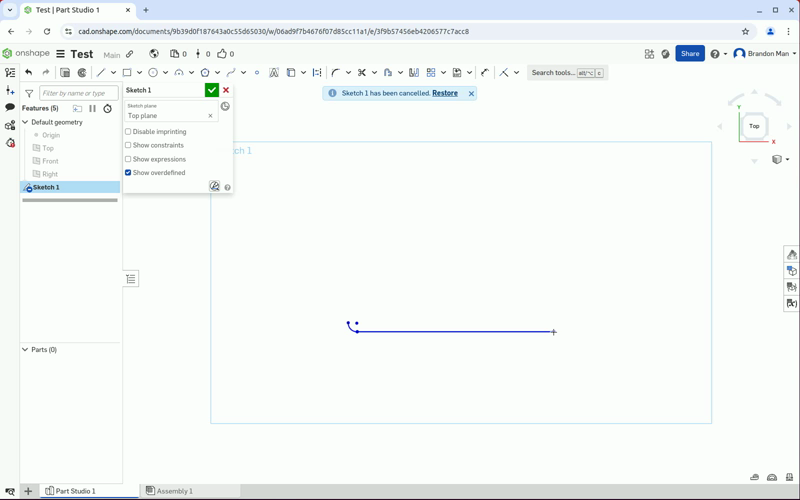
mouse_move(553, 331)
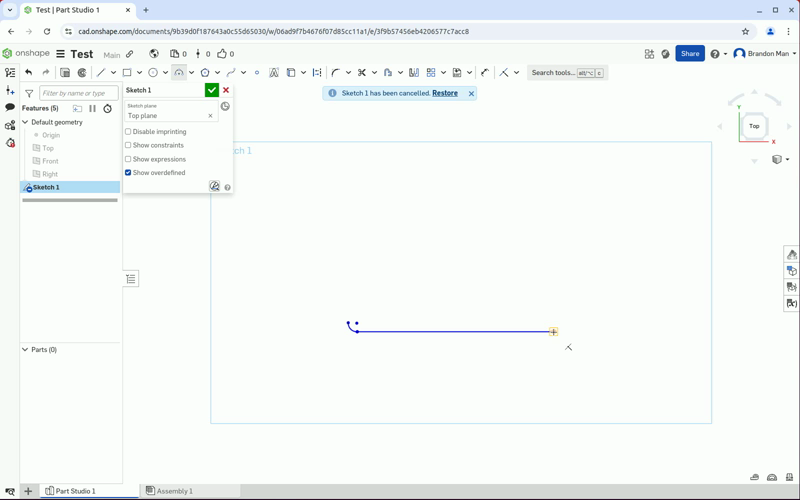
click(553, 331)
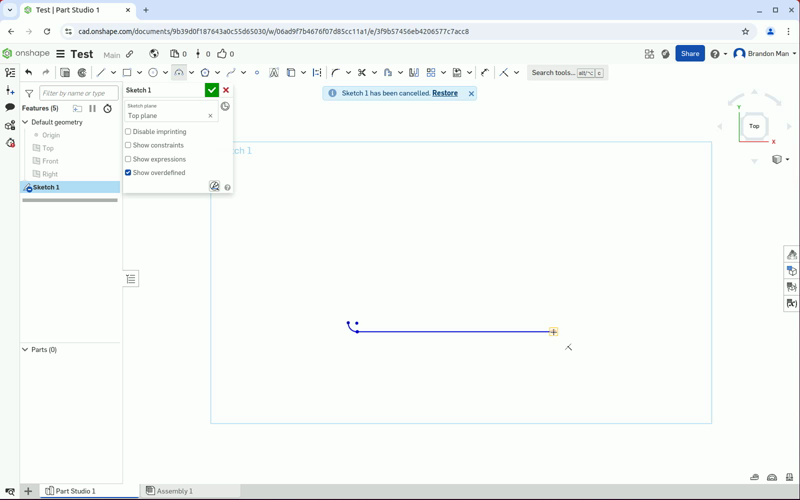
key_down(shift)
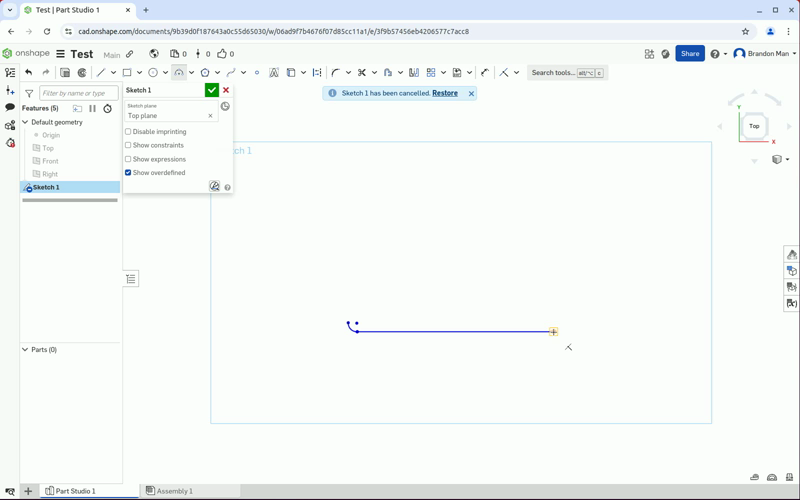
mouse_move(562, 322)
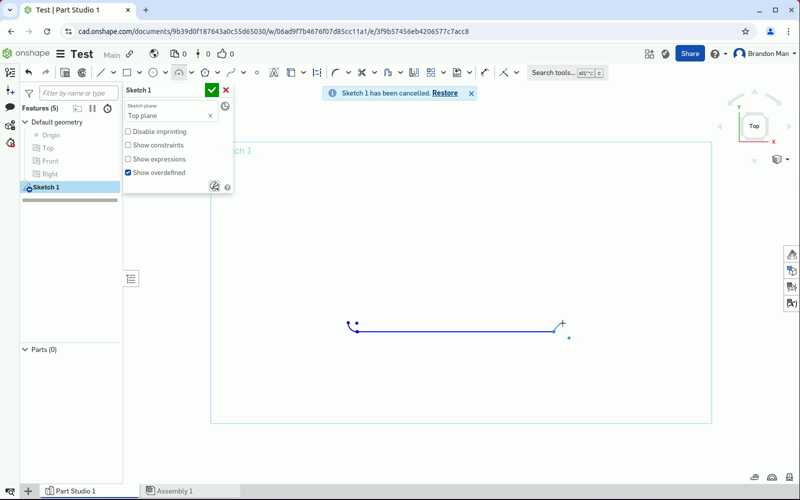
click(562, 322)
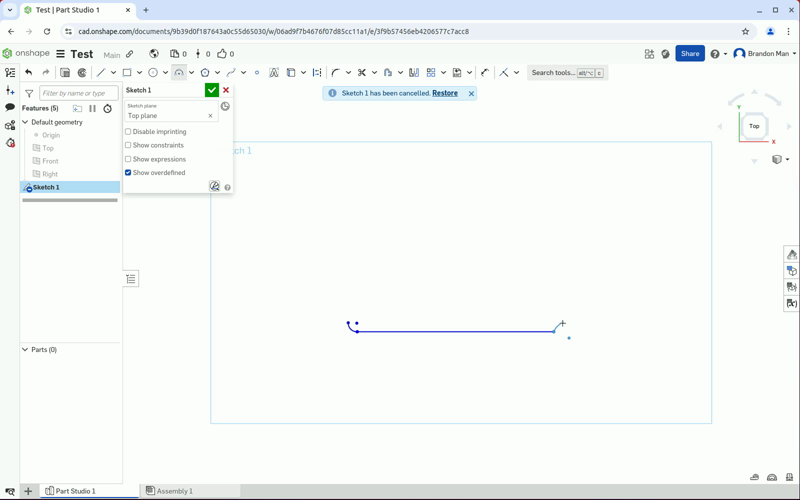
mouse_move(560, 329)
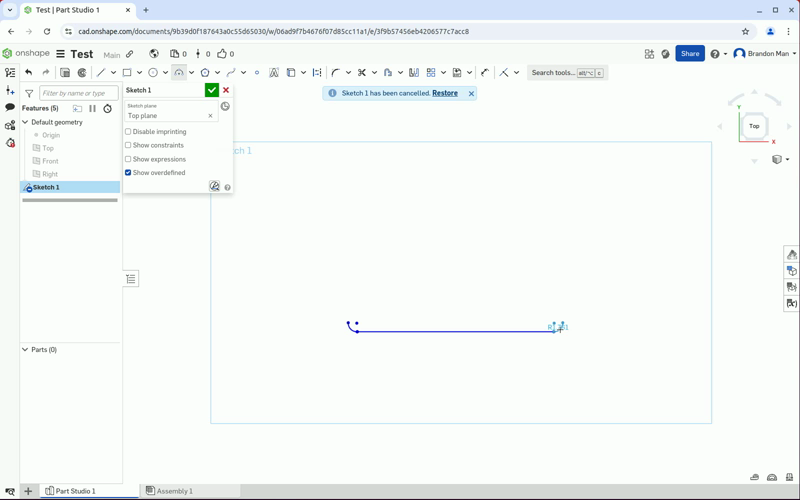
click(560, 329)
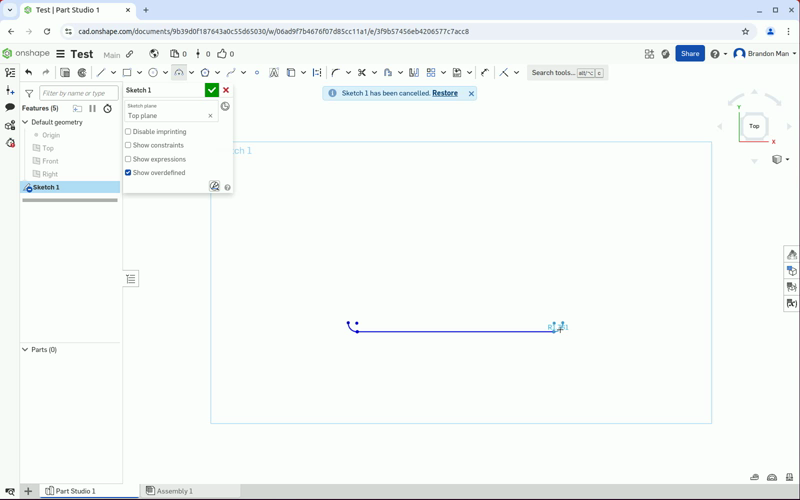
key_up(shift)
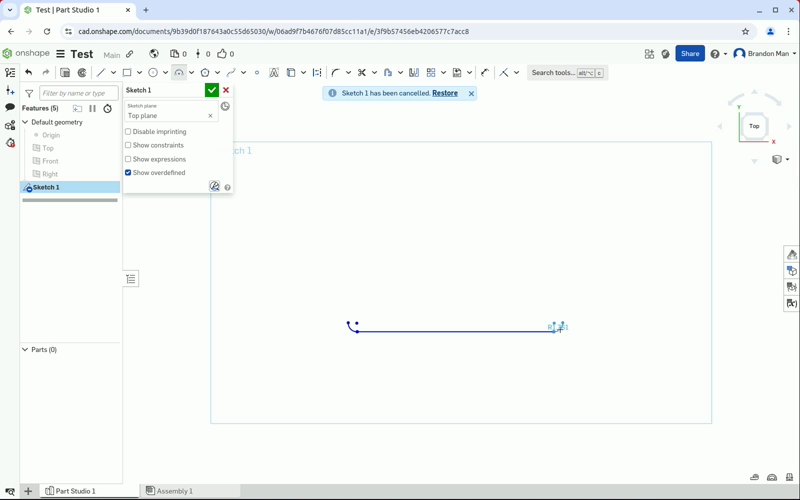
key(esc)
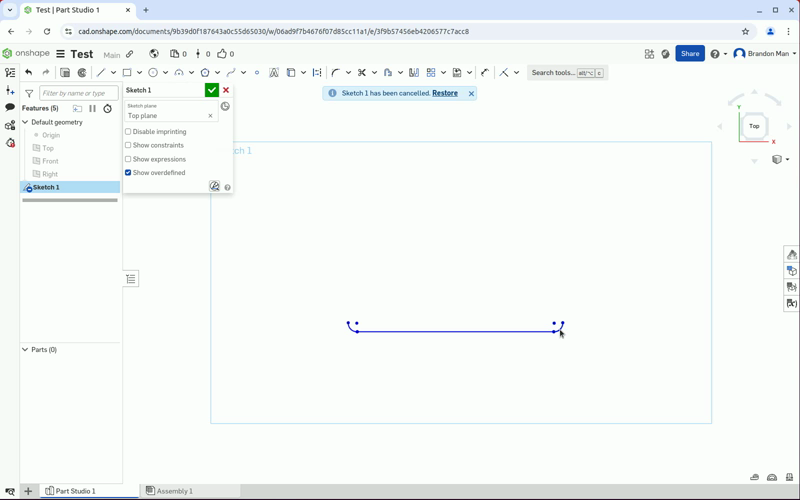
key(l)
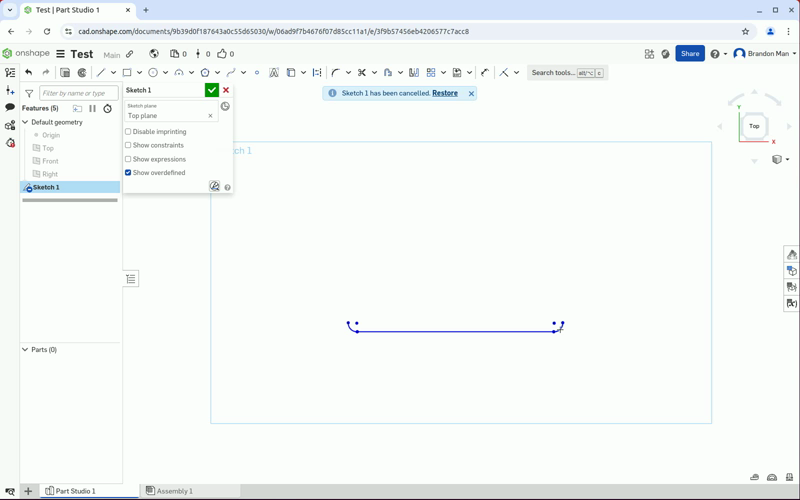
mouse_move(562, 322)
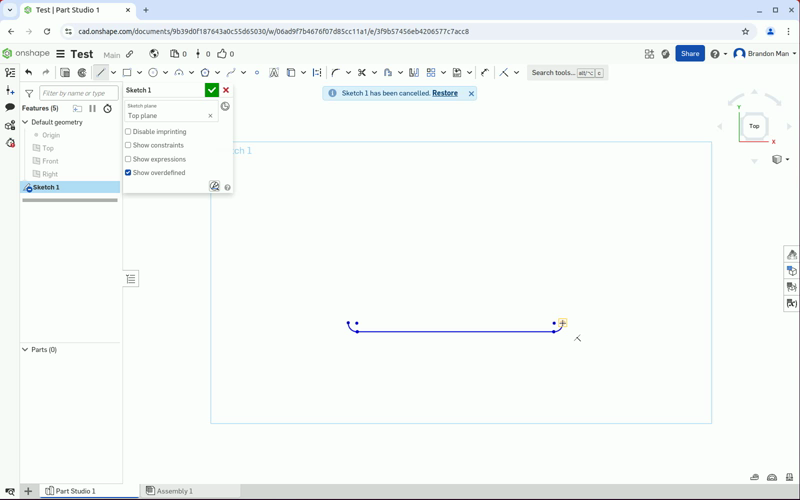
click(562, 322)
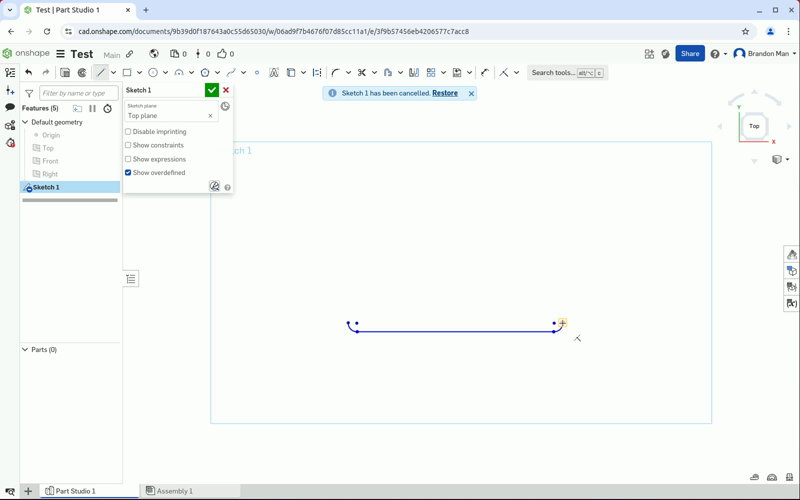
key_down(shift)
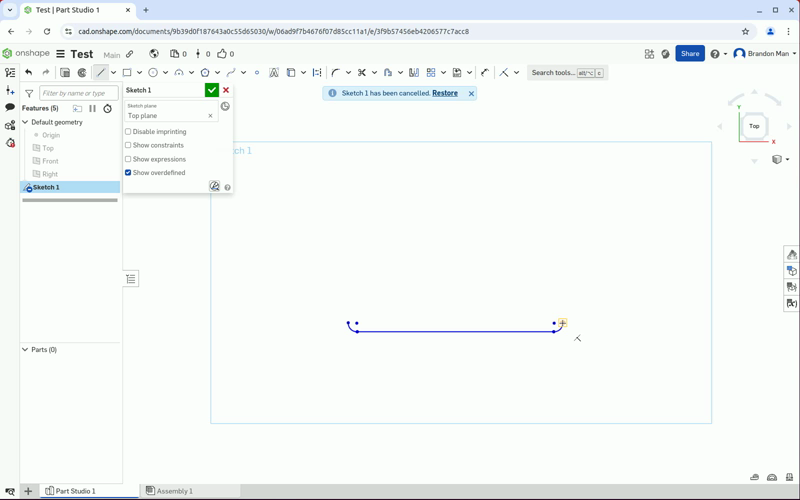
mouse_move(562, 243)
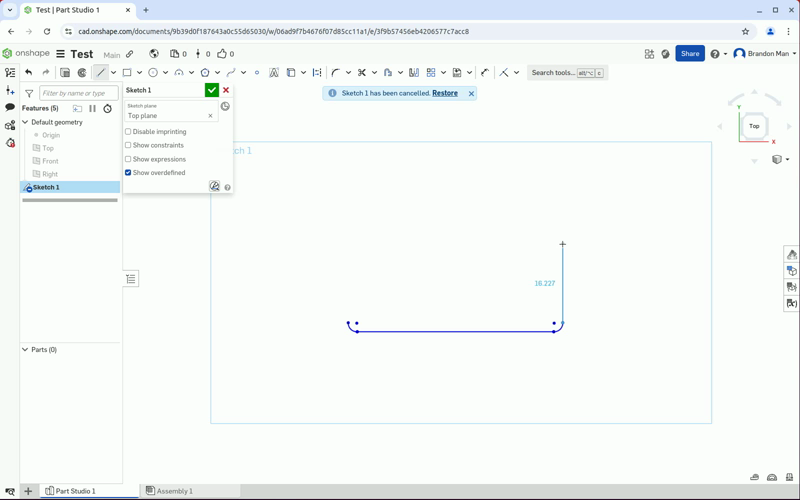
click(562, 243)
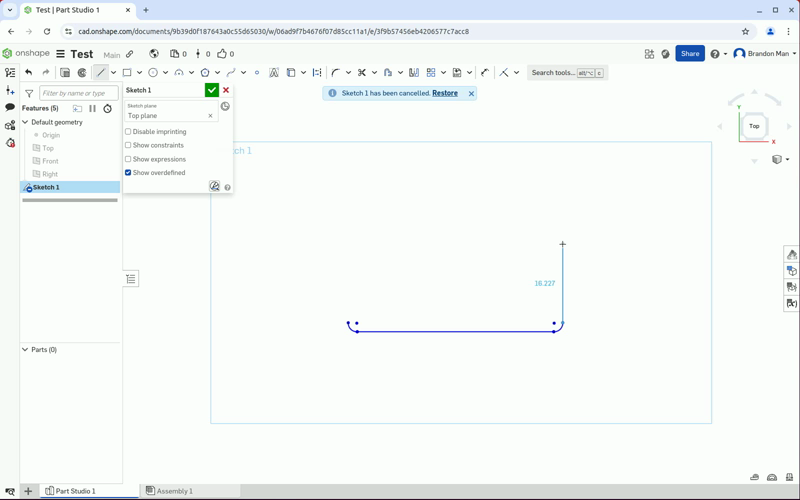
key_up(shift)
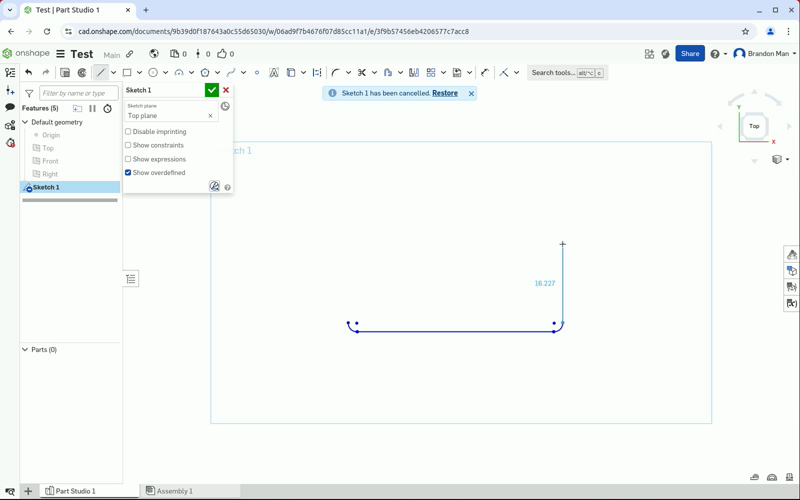
key(esc)
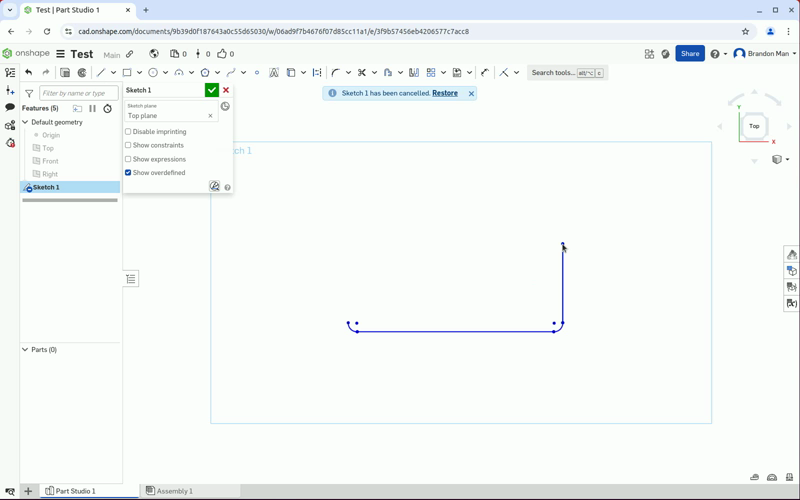
key(a)
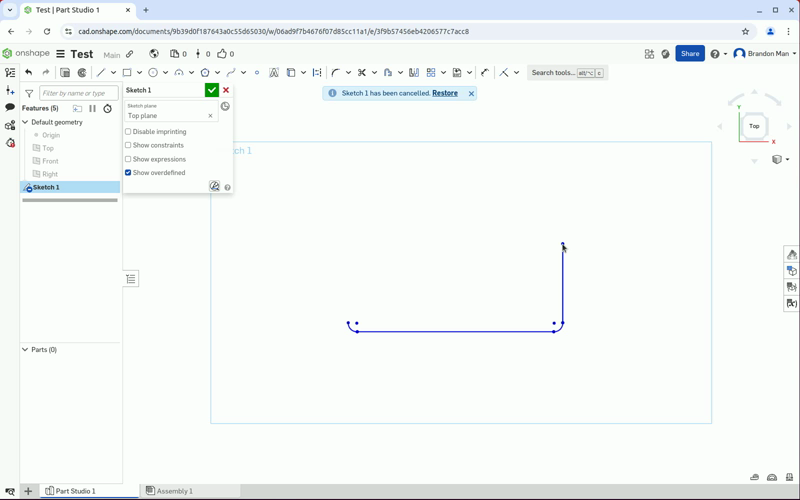
mouse_move(562, 243)
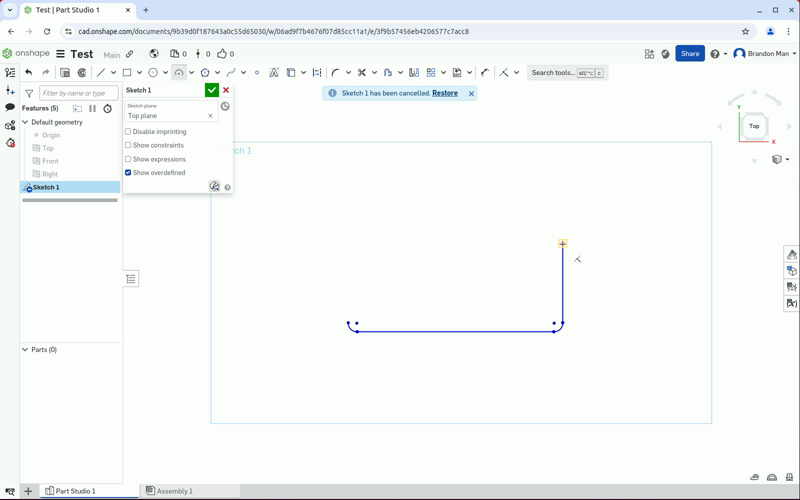
click(562, 243)
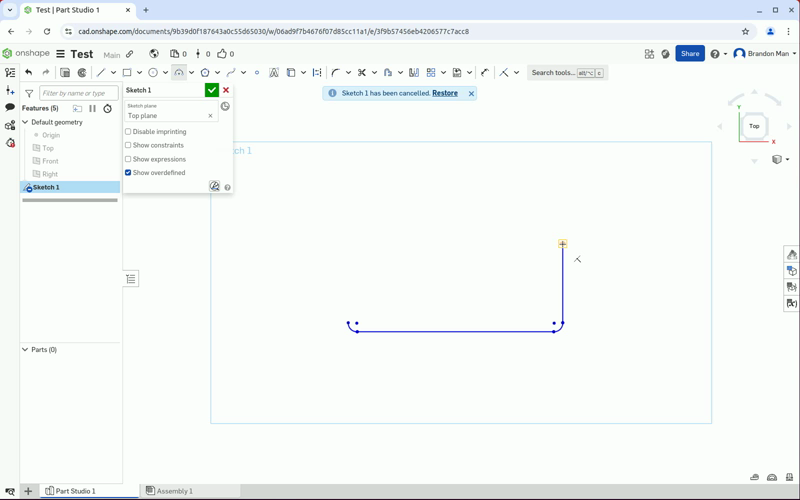
key_down(shift)
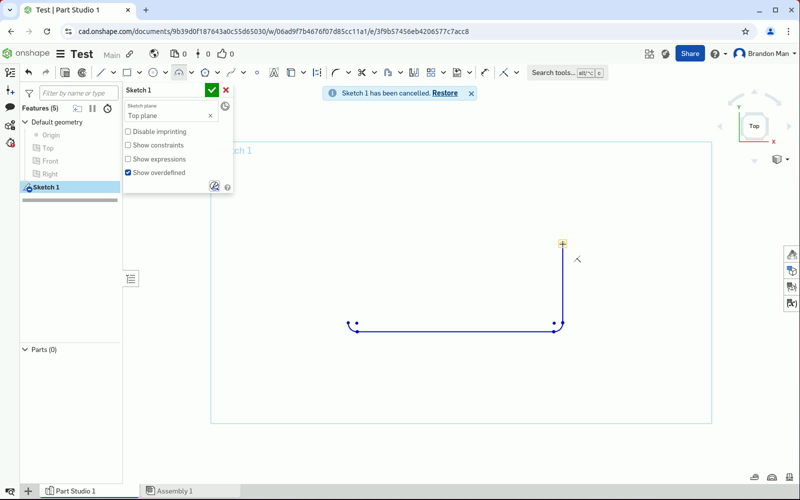
mouse_move(553, 234)
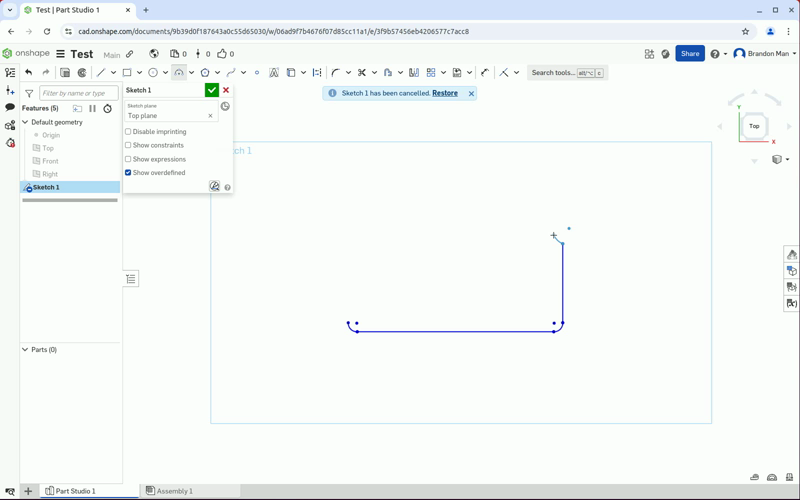
click(553, 234)
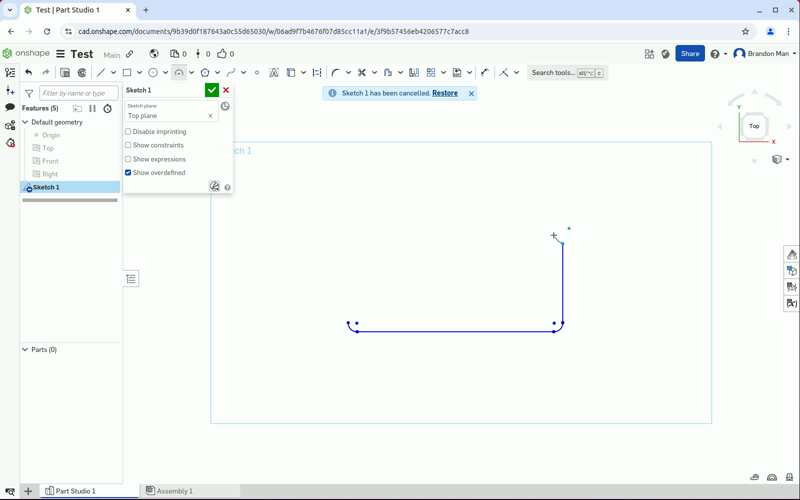
mouse_move(560, 237)
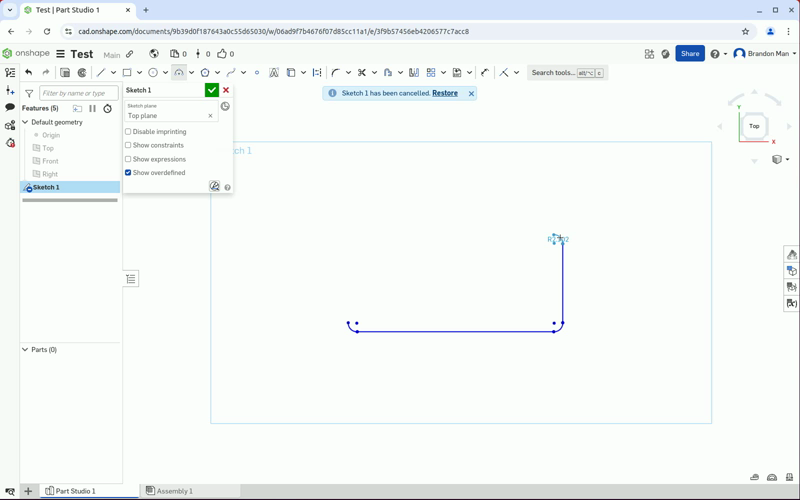
click(560, 237)
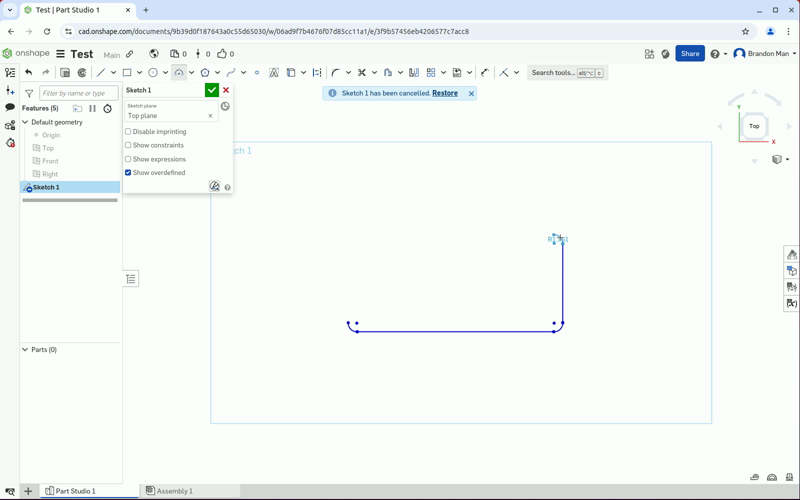
key_up(shift)
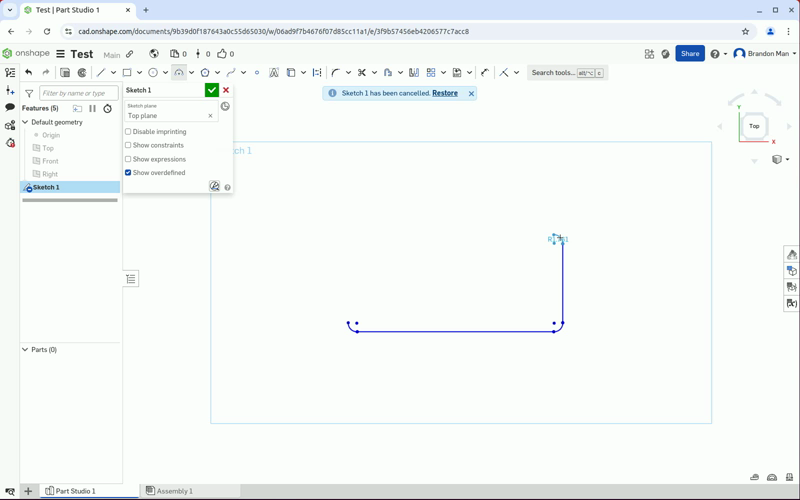
key(esc)
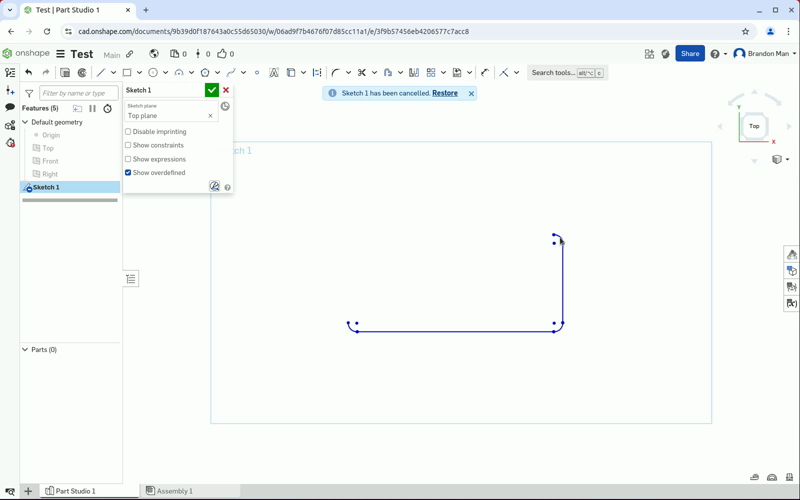
key(l)
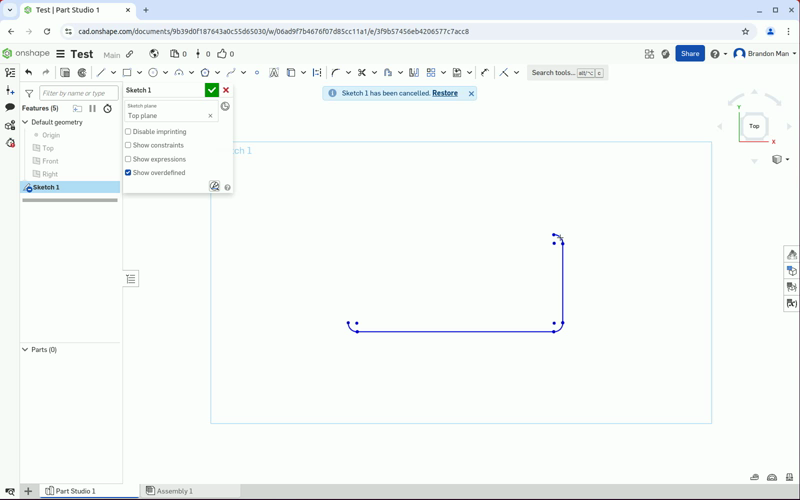
mouse_move(553, 234)
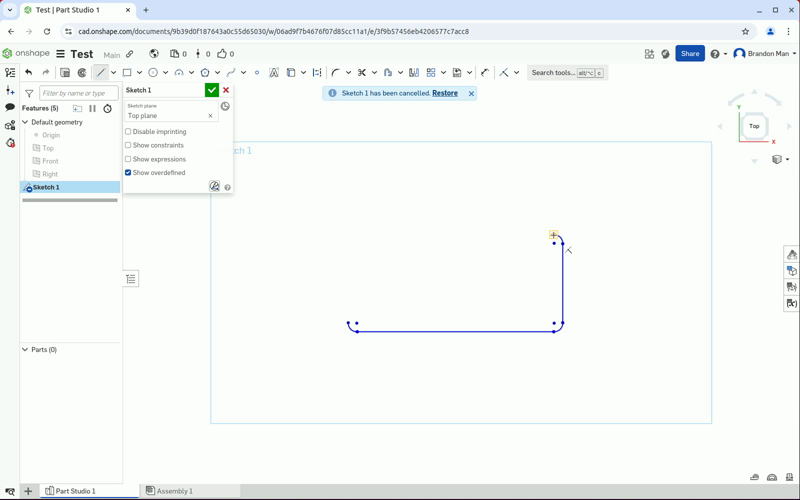
click(553, 234)
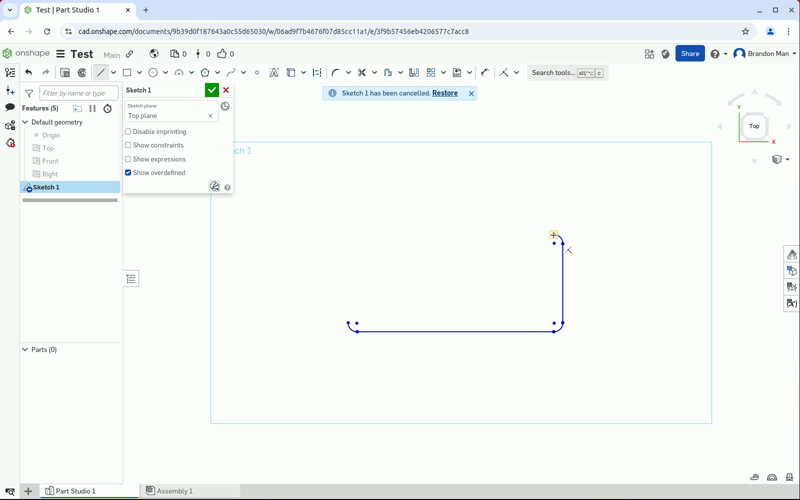
key_down(shift)
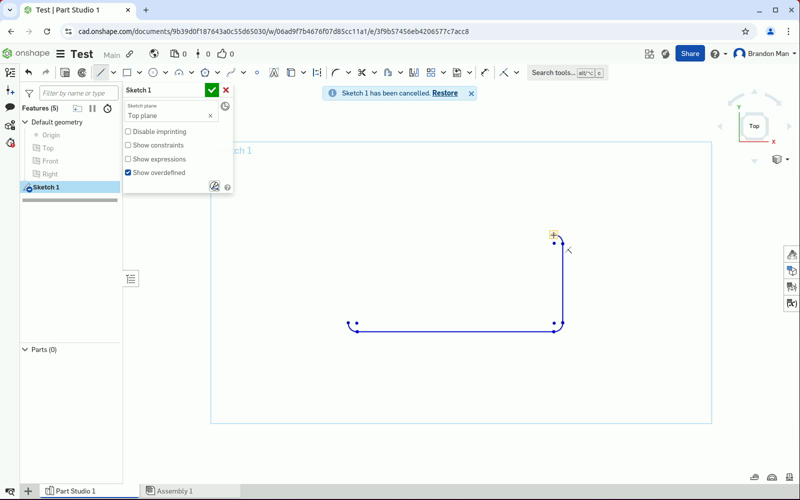
mouse_move(357, 234)
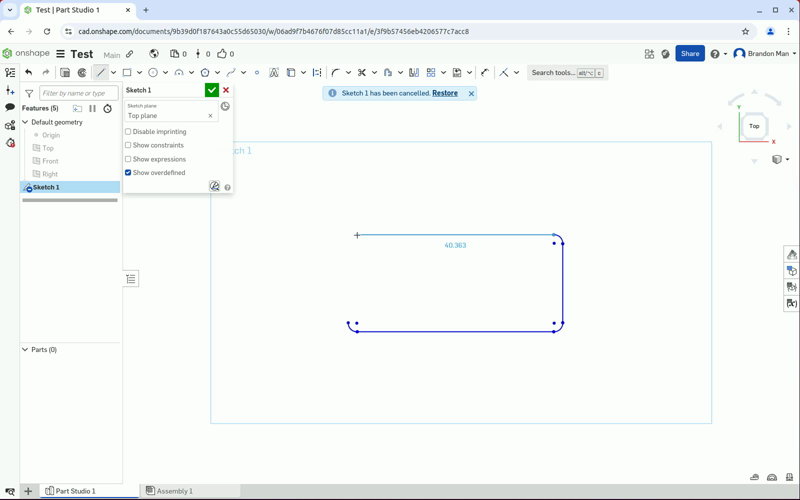
click(357, 234)
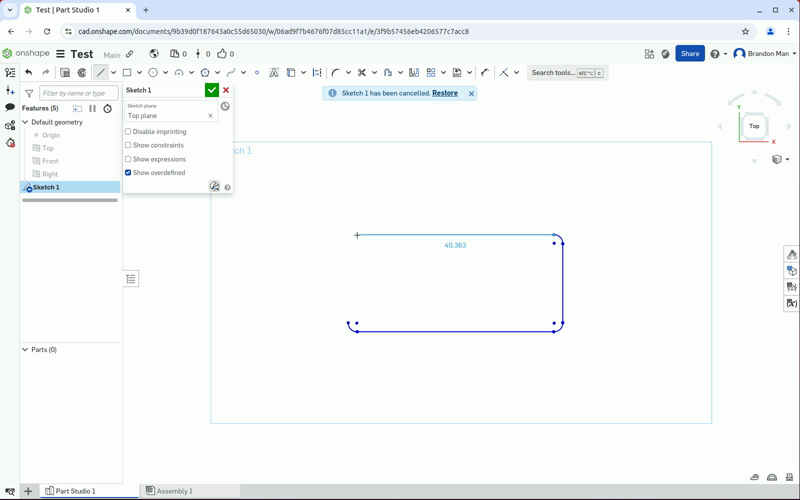
key_up(shift)
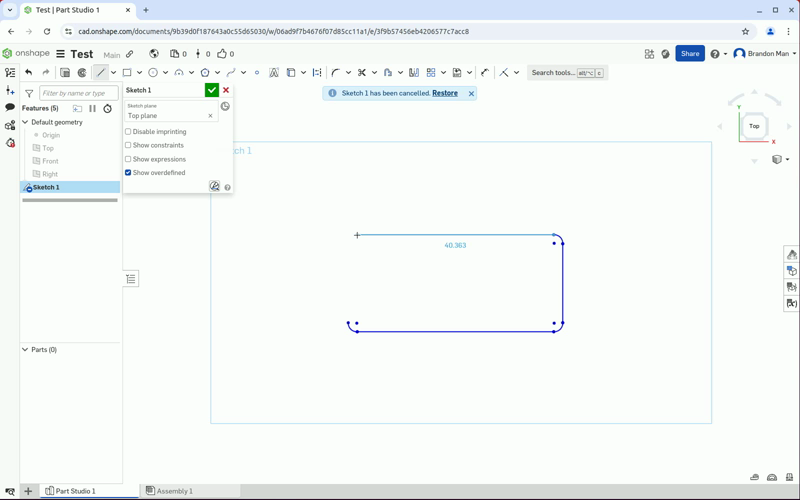
key(esc)
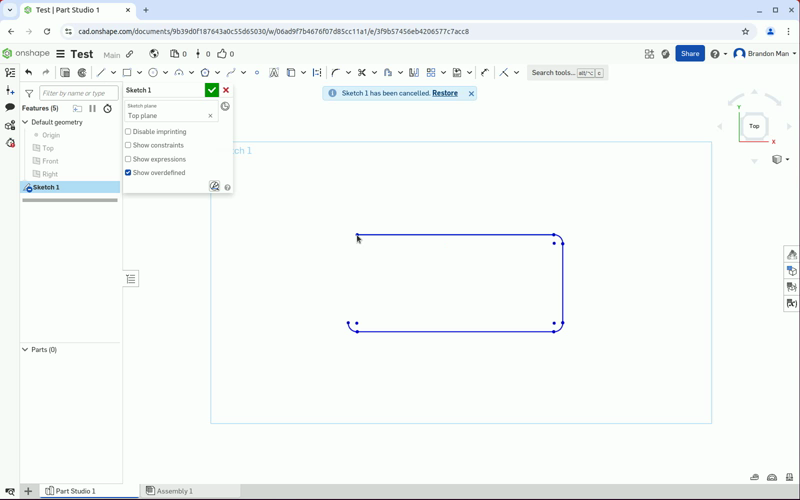
key(a)
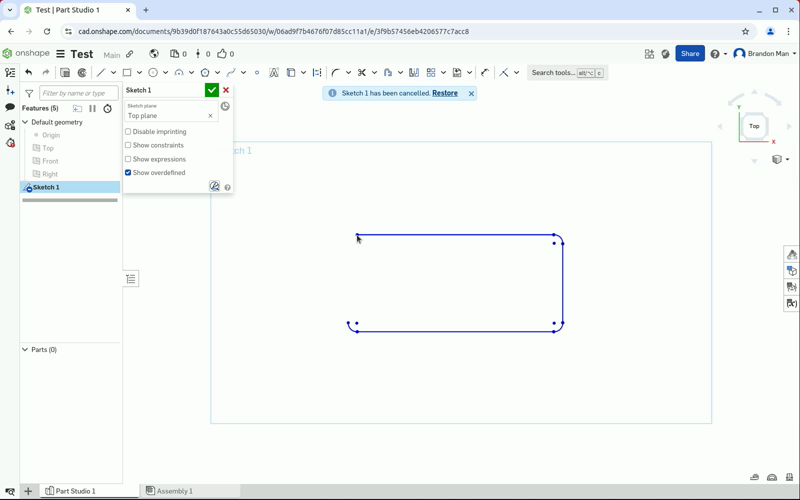
mouse_move(357, 234)
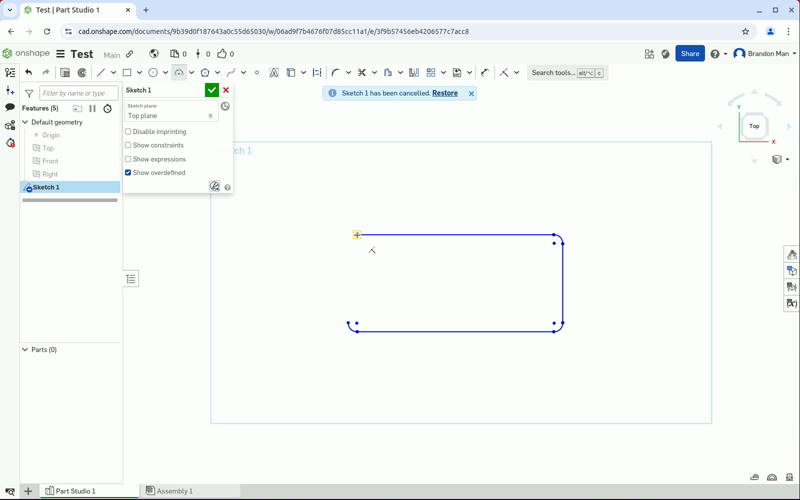
click(357, 234)
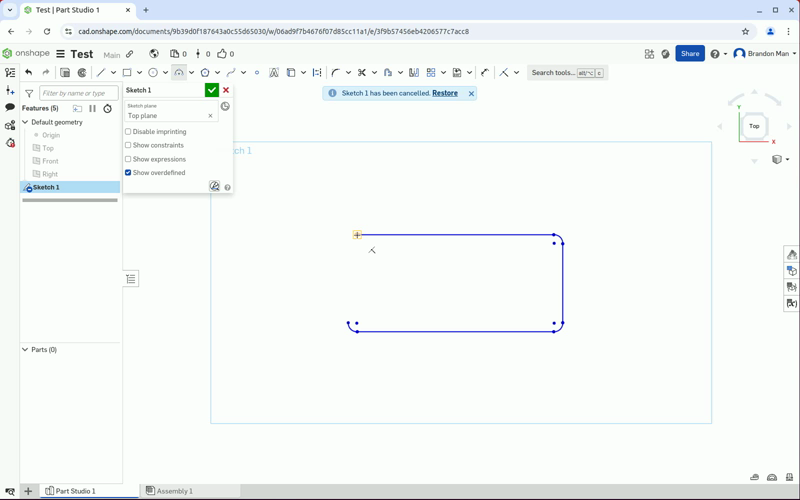
key_down(shift)
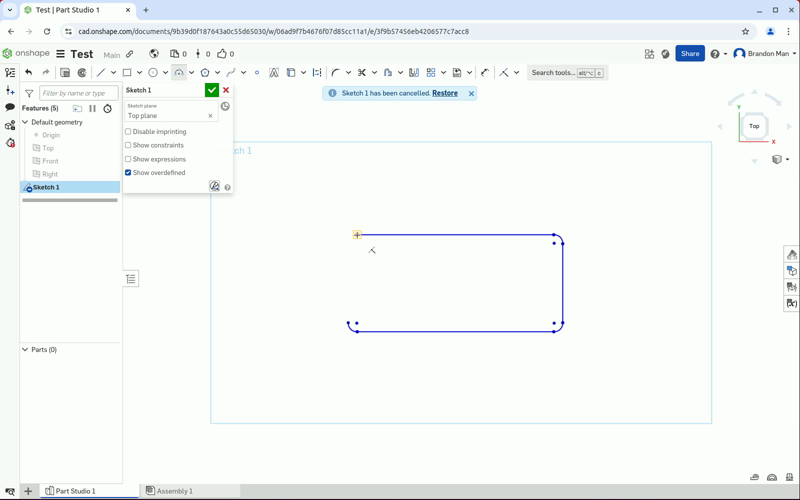
mouse_move(348, 243)
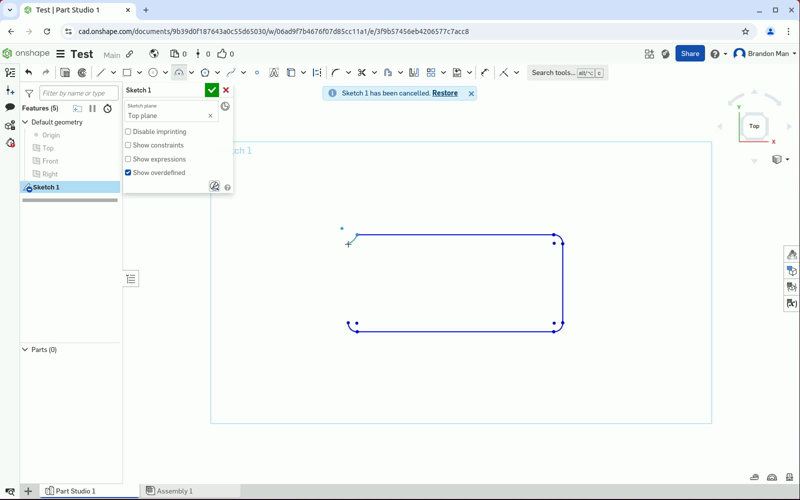
click(348, 243)
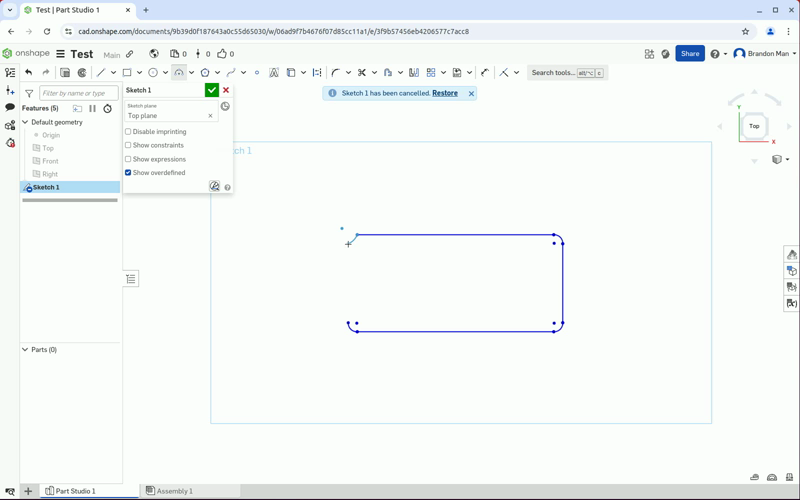
mouse_move(350, 237)
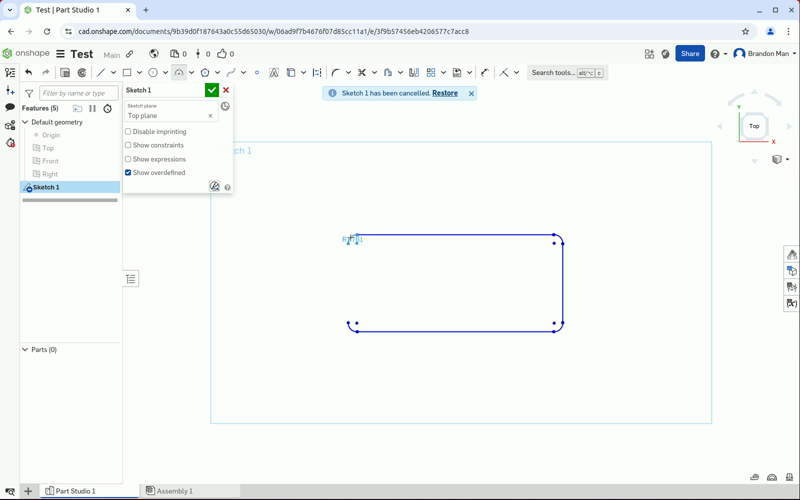
click(350, 237)
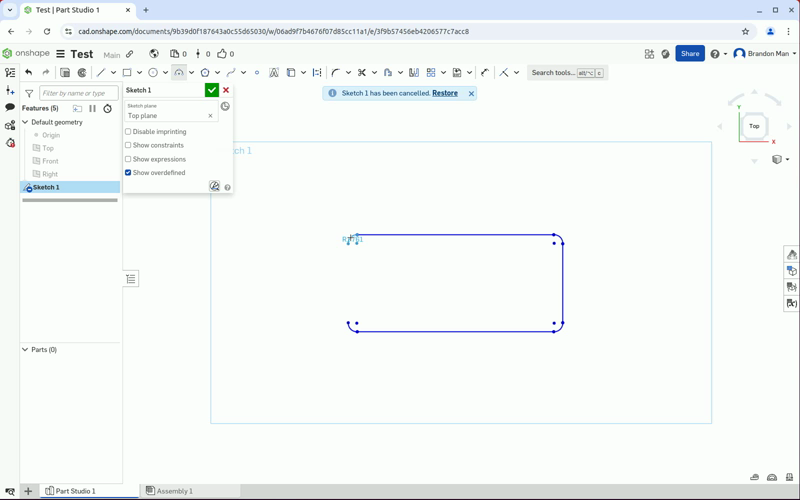
key_up(shift)
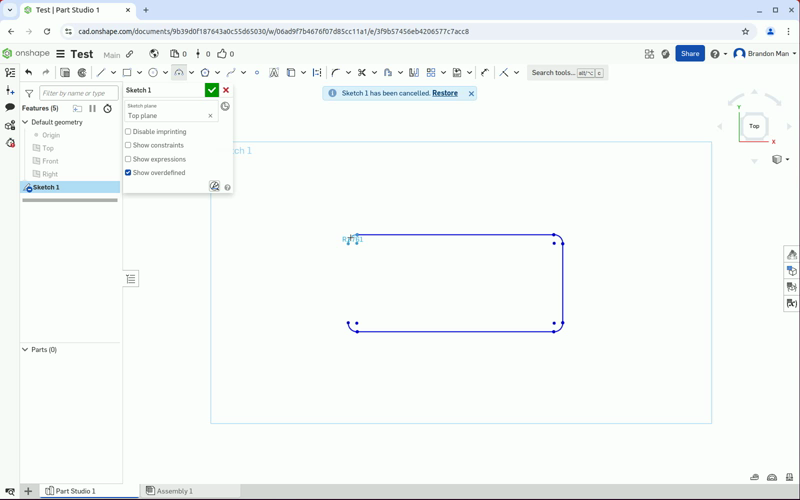
key(esc)
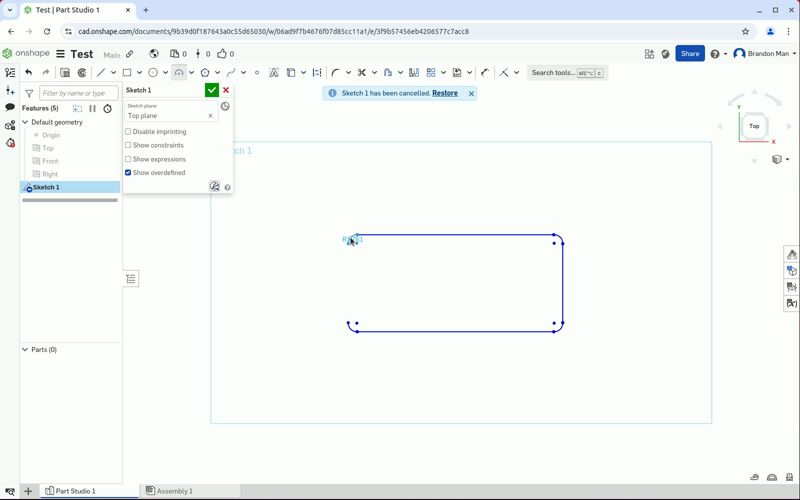
key(l)
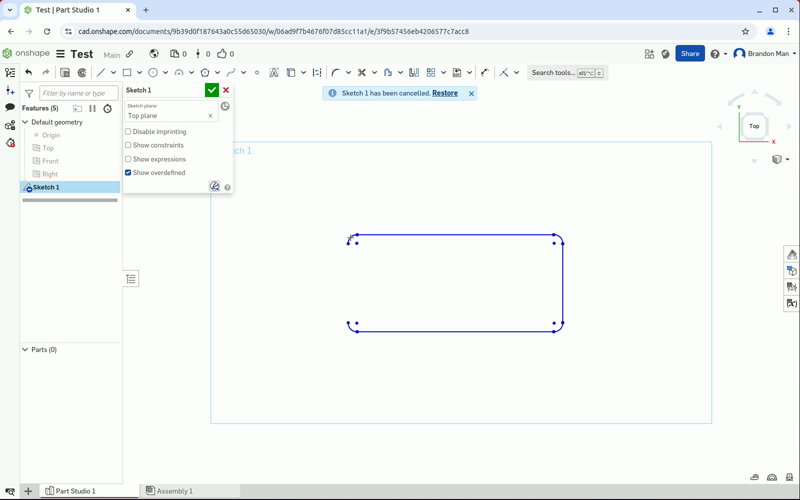
mouse_move(348, 243)
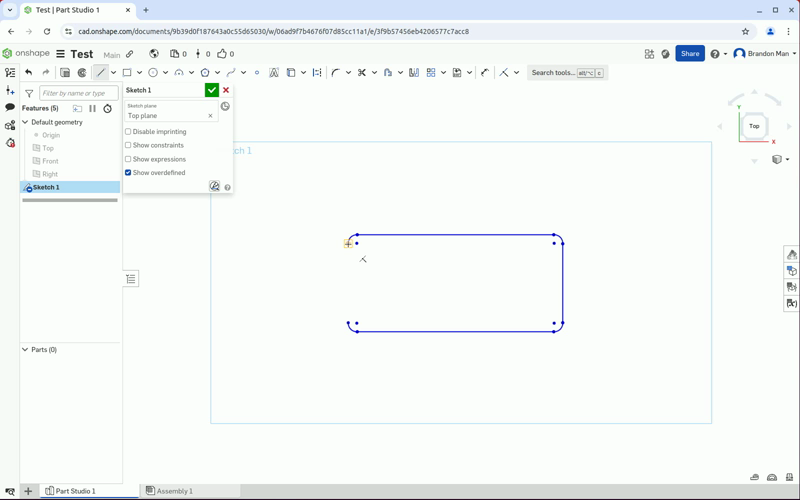
click(348, 243)
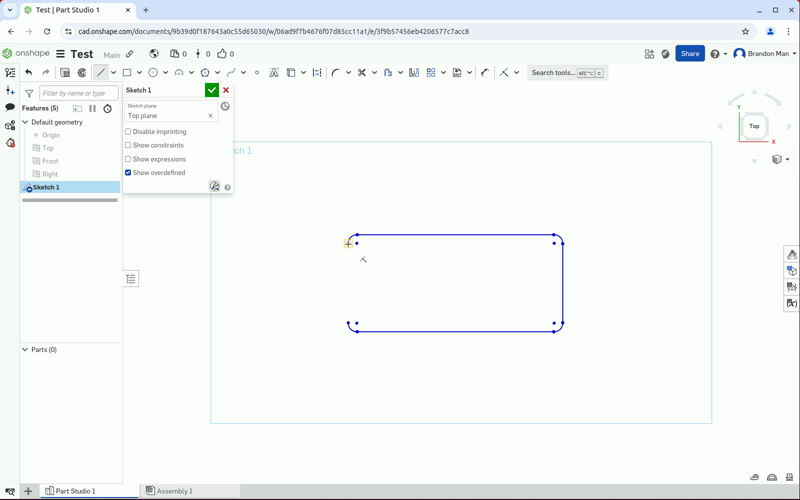
key_down(shift)
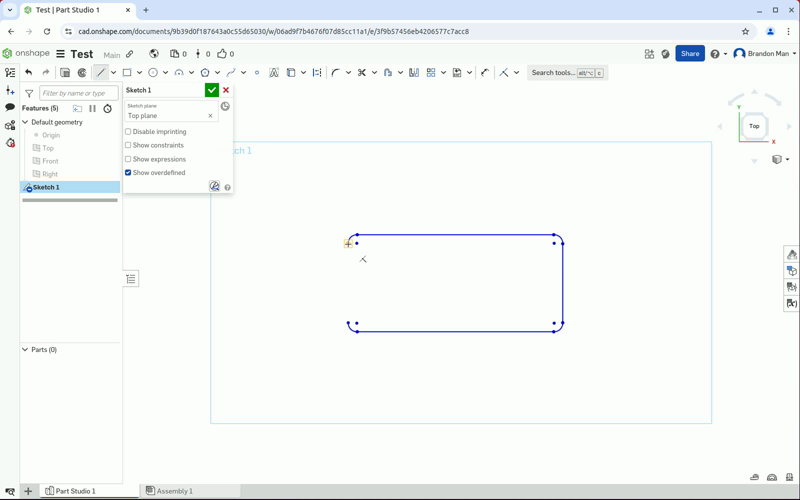
mouse_move(348, 322)
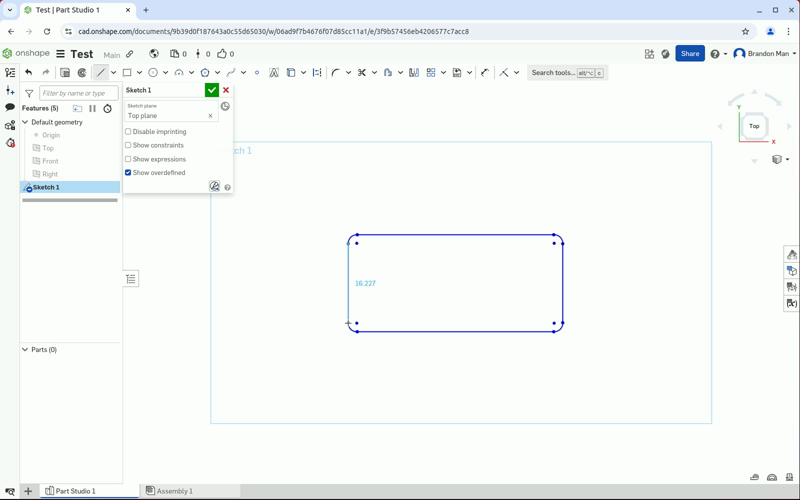
key_up(shift)
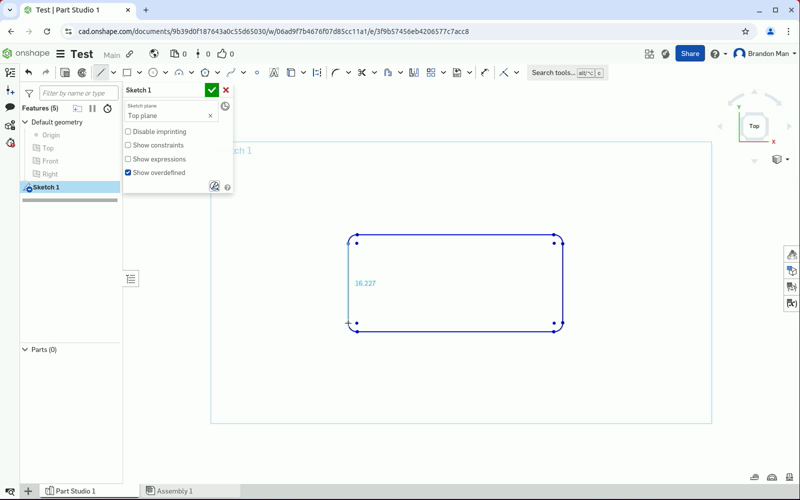
click(348, 322)
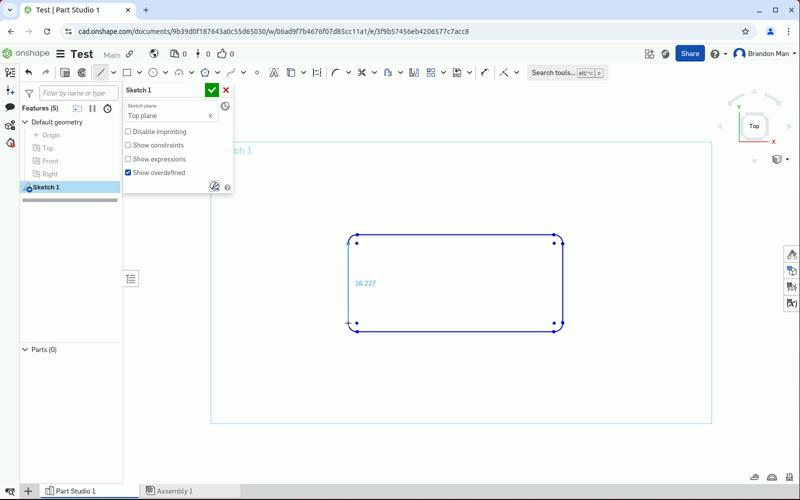
key(esc)
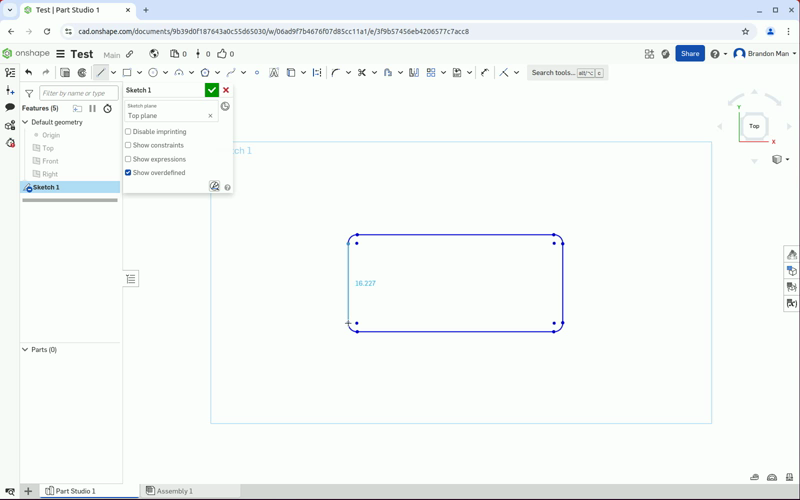
key(c)
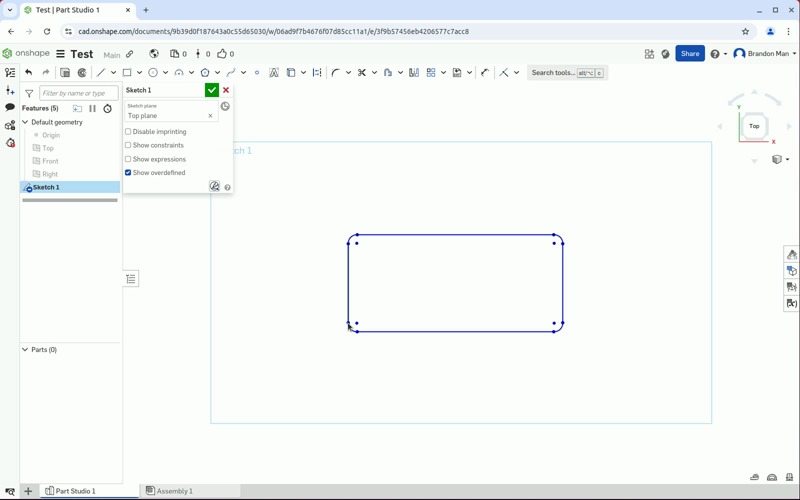
key_down(shift)
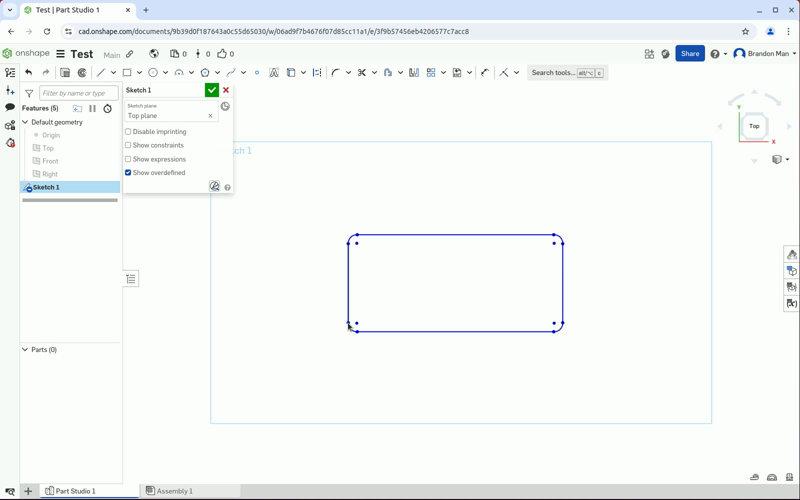
mouse_move(359, 320)
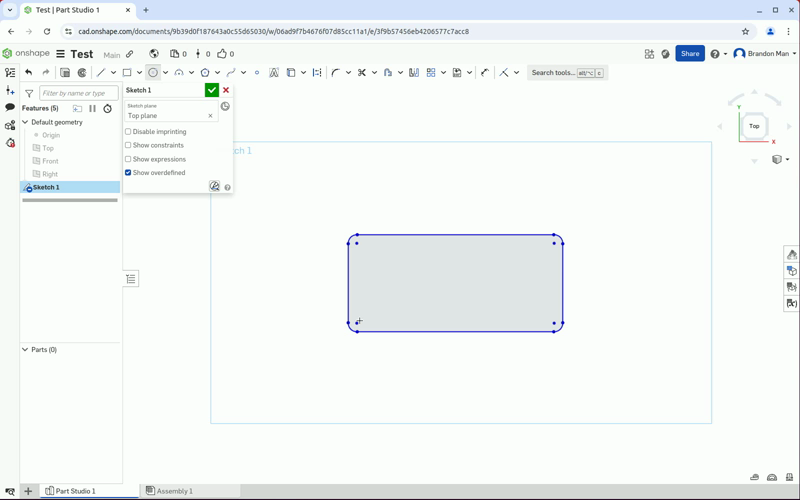
scroll(6)
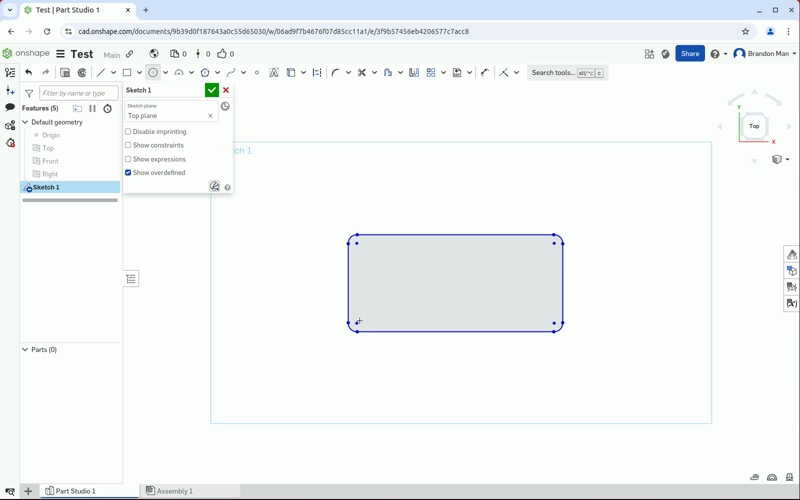
scroll(6)
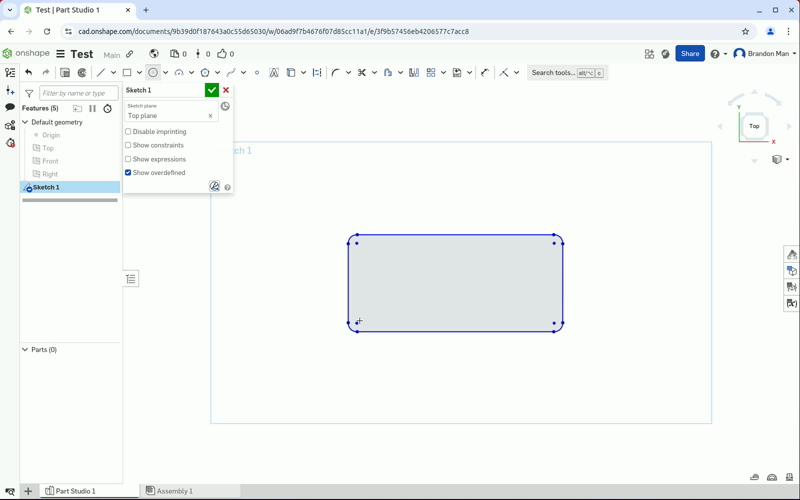
scroll(6)
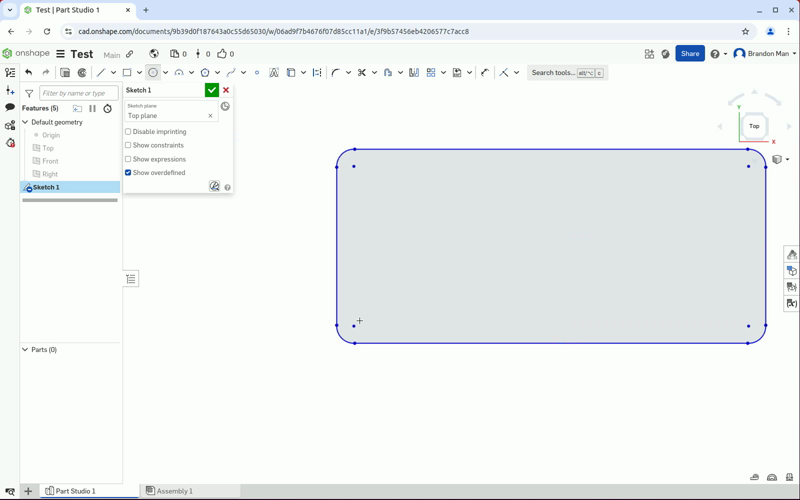
scroll(6)
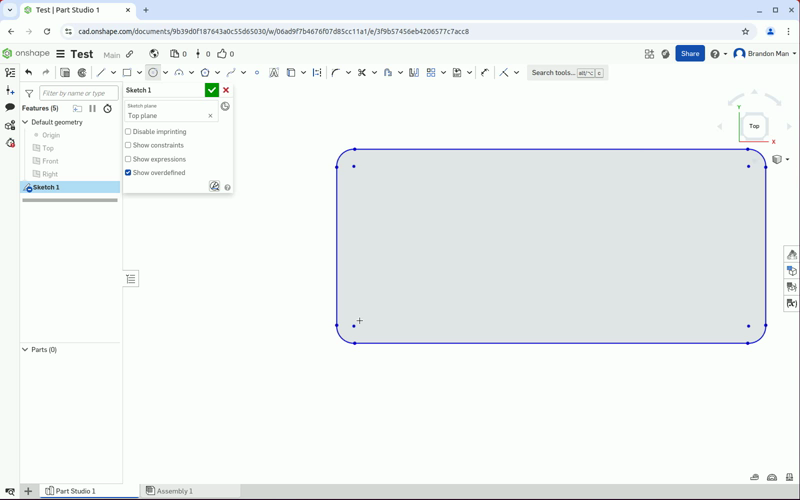
scroll(6)
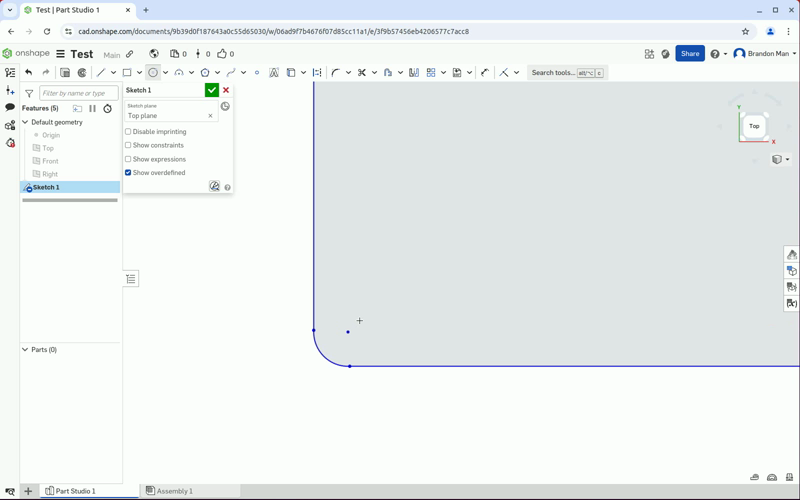
scroll(6)
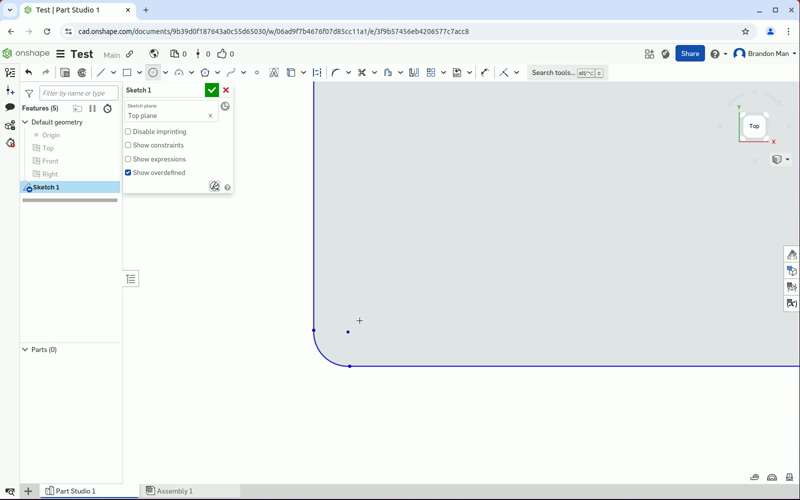
scroll(6)
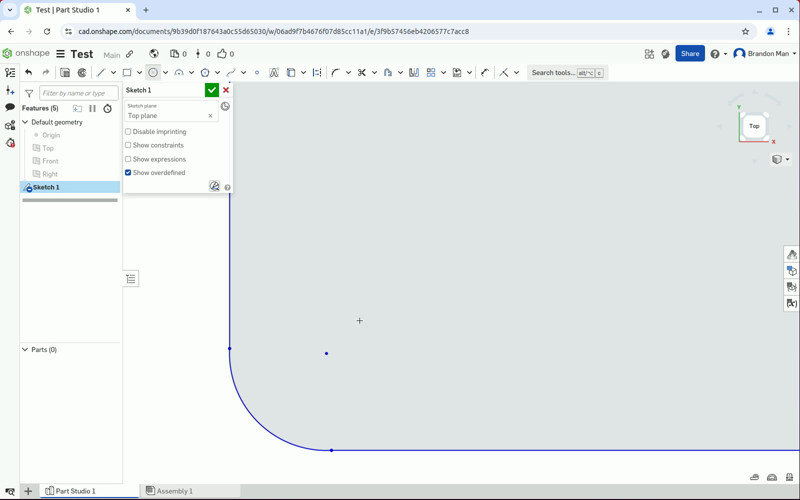
click(359, 320)
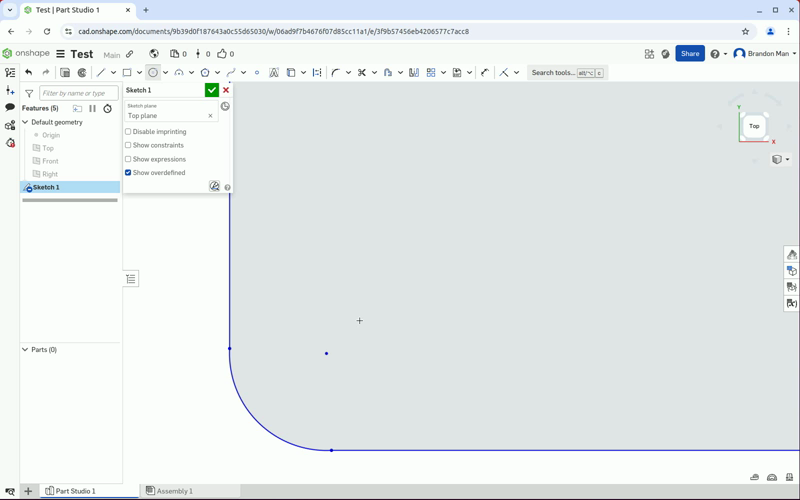
scroll(-6)
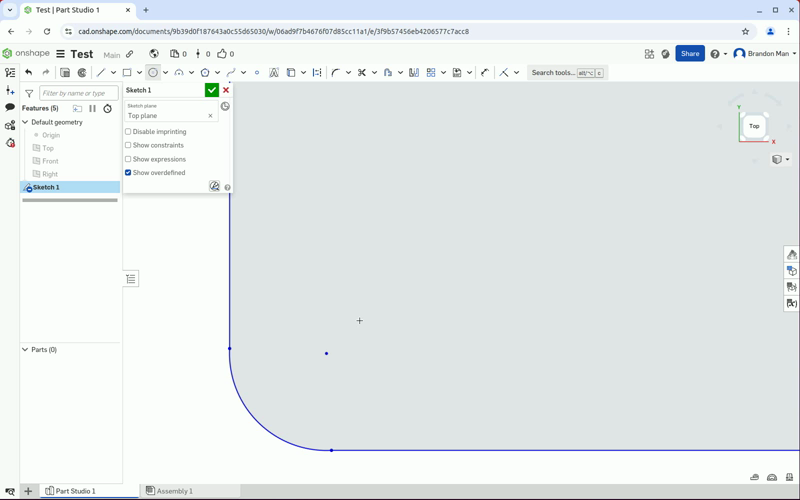
scroll(-6)
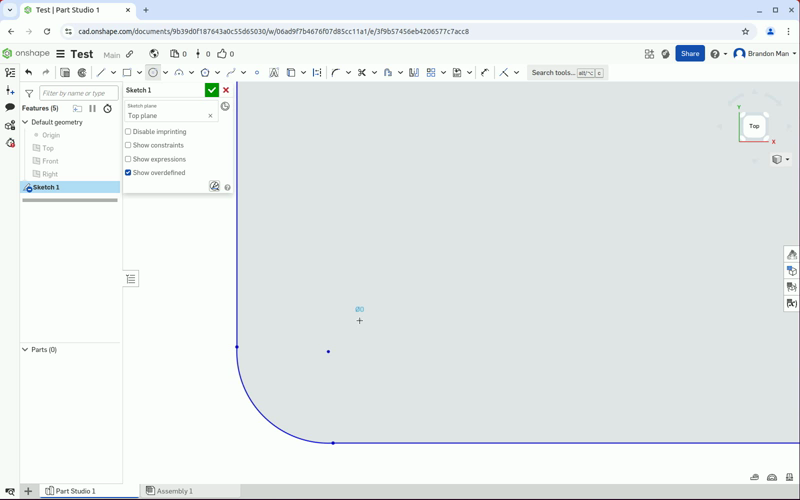
scroll(-6)
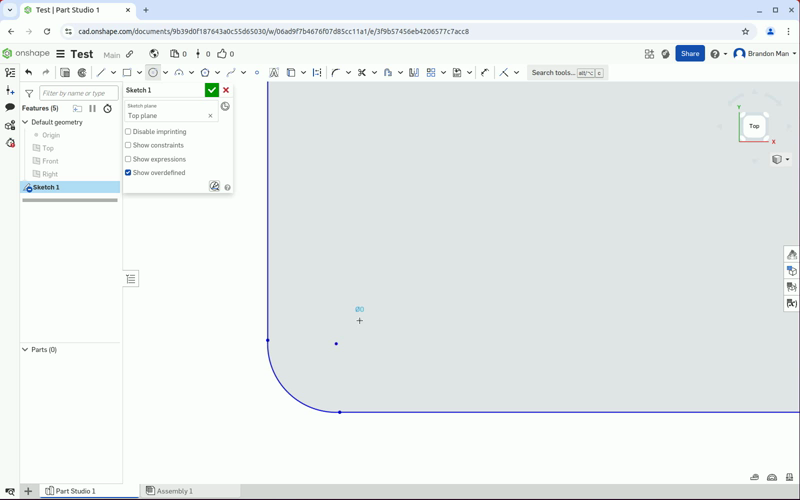
scroll(-6)
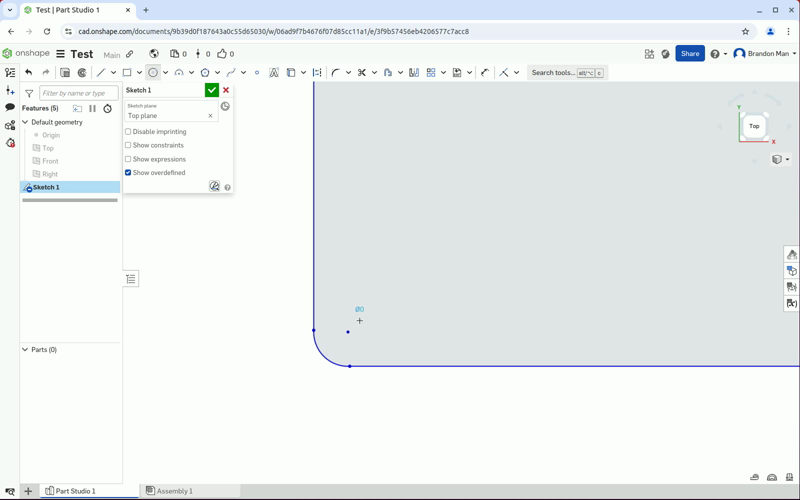
scroll(-6)
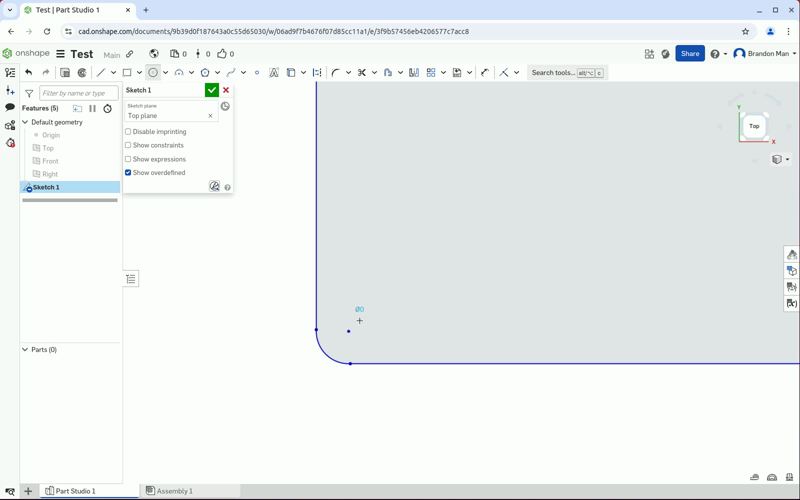
scroll(-6)
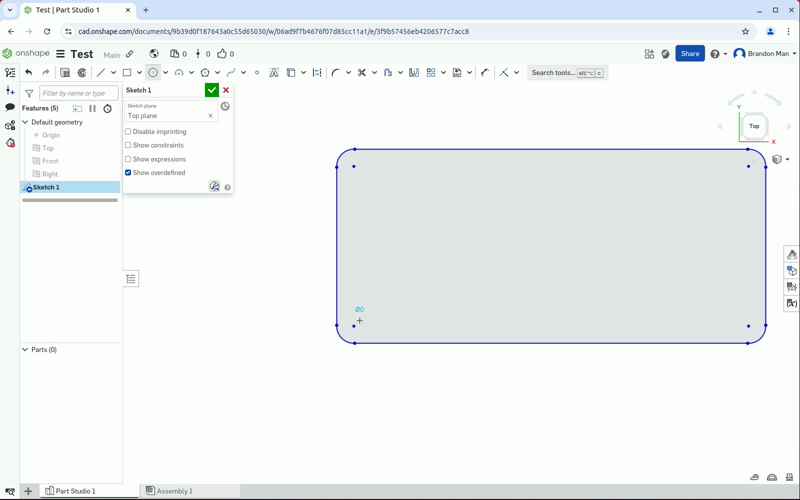
scroll(-6)
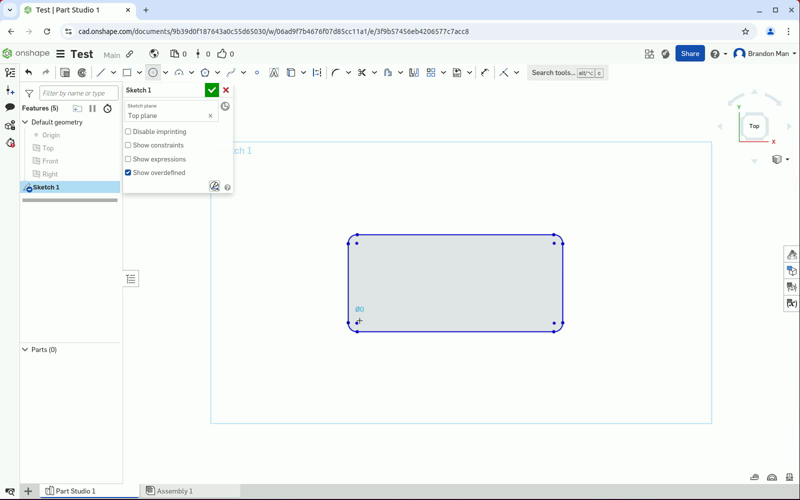
key_up(shift)
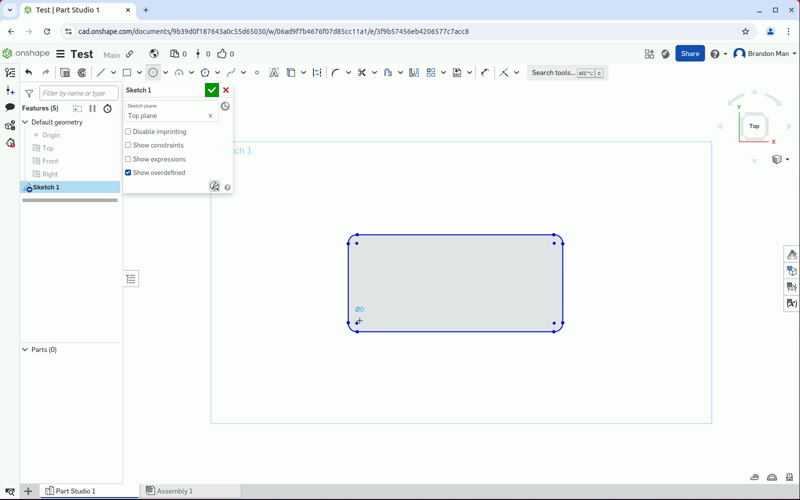
mouse_move(364, 320)
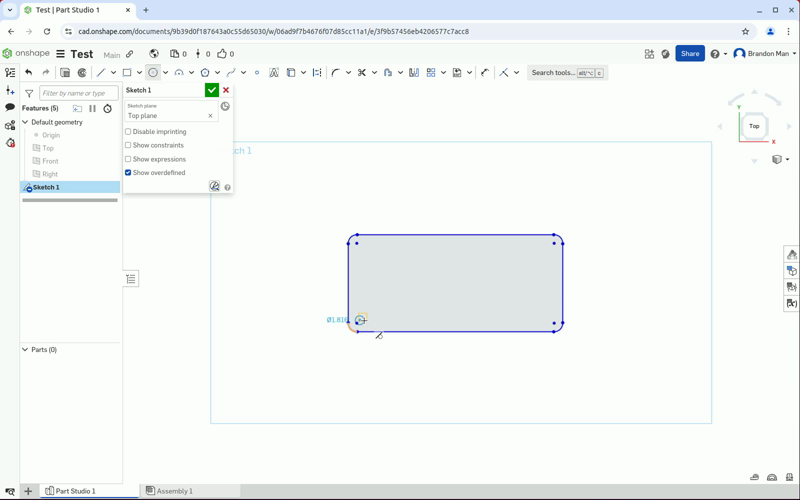
click(364, 320)
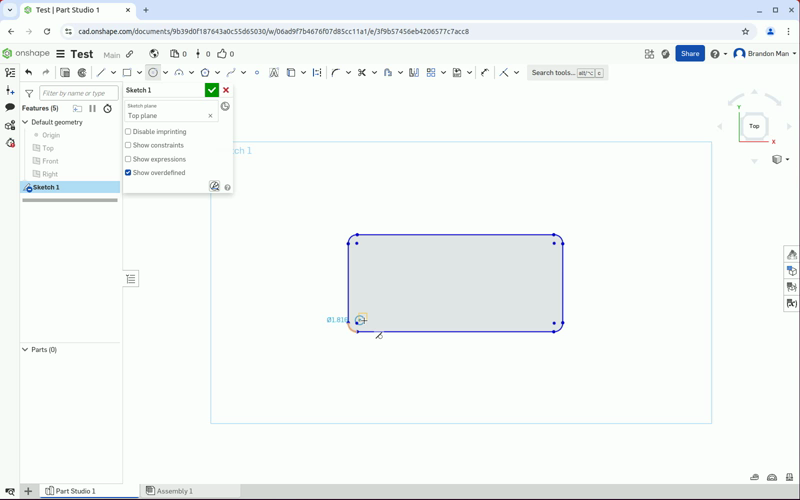
key(esc)
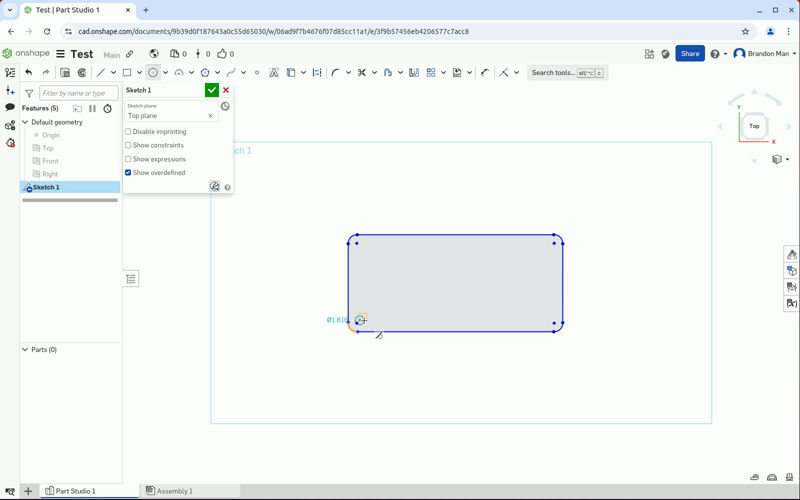
key(c)
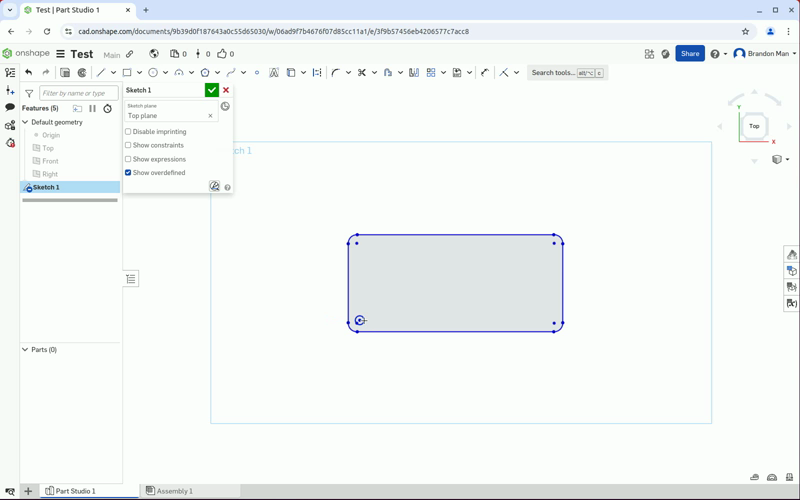
key_down(shift)
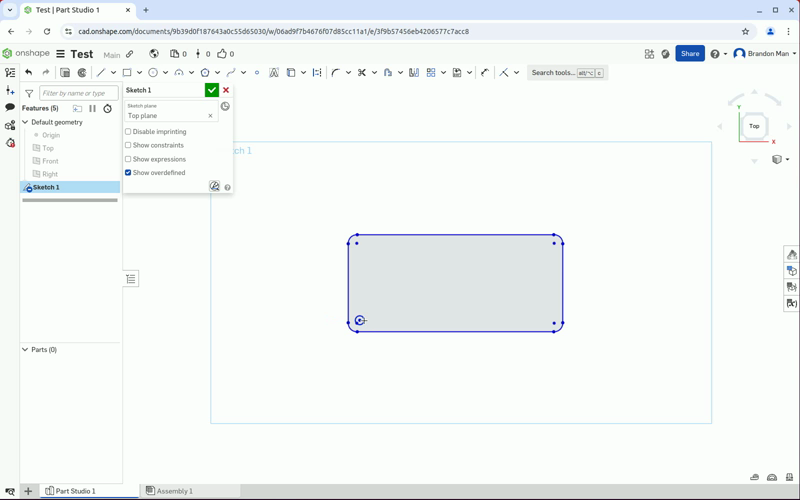
mouse_move(359, 246)
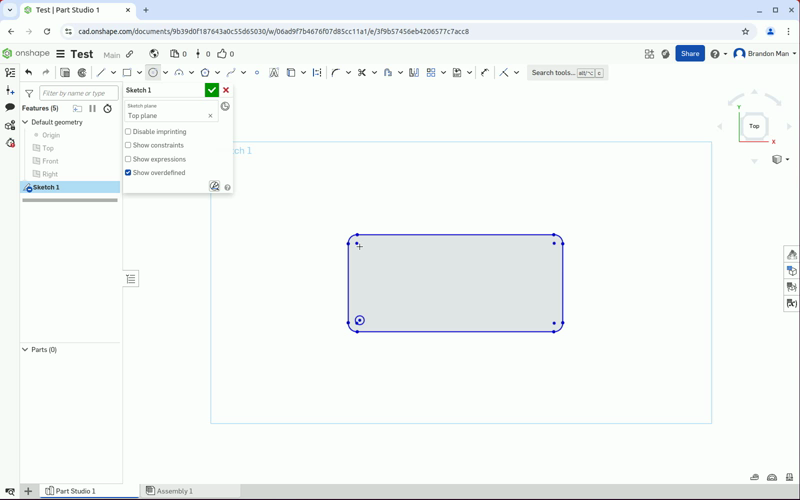
scroll(6)
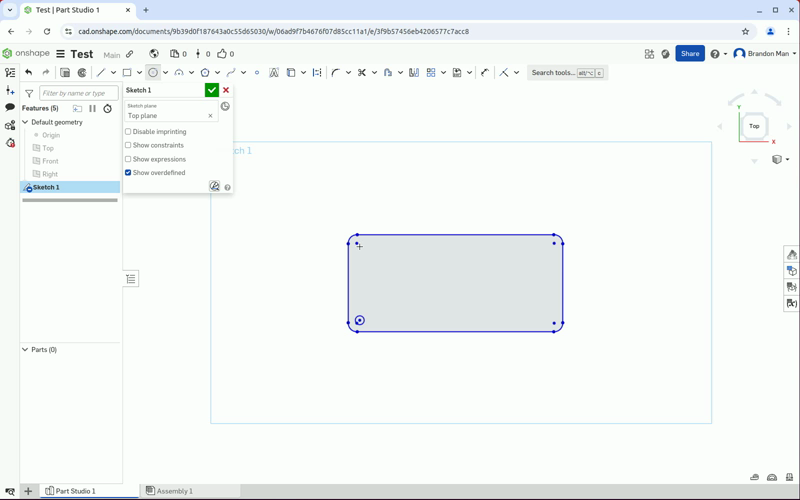
scroll(6)
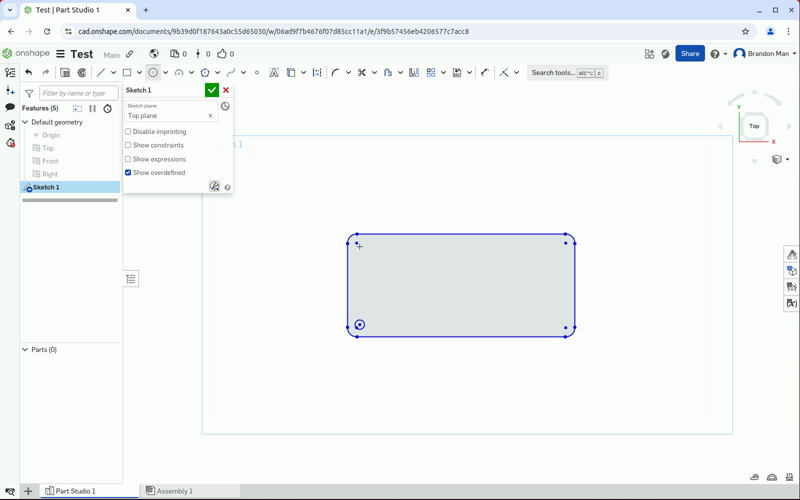
scroll(6)
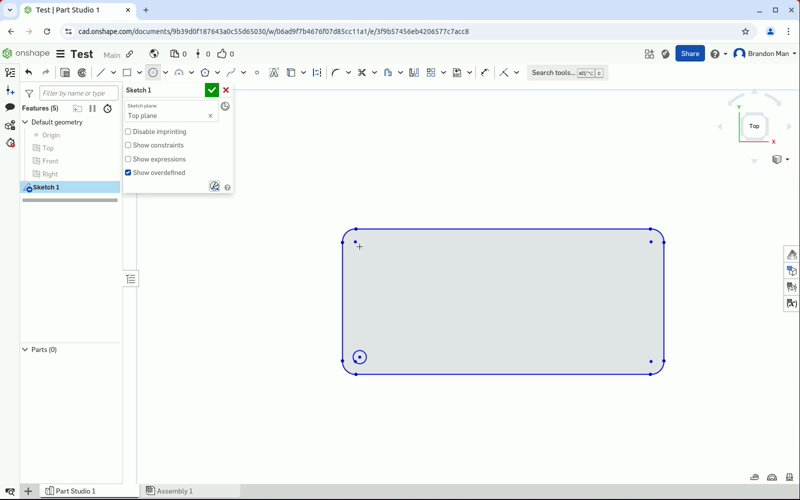
scroll(6)
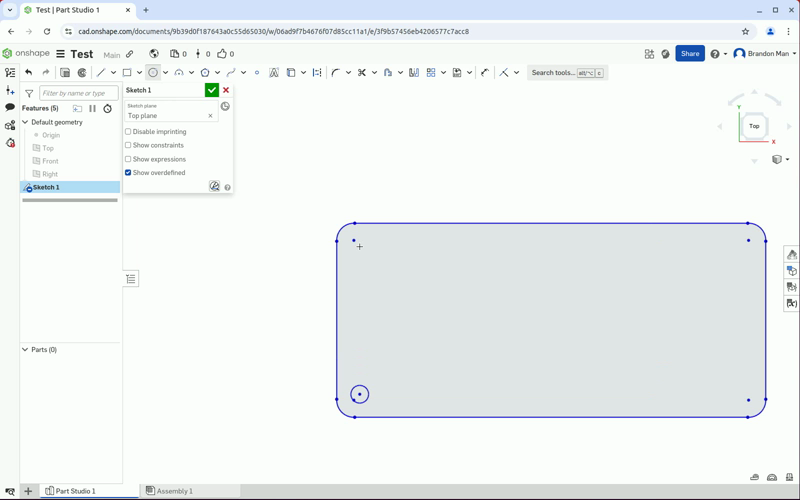
scroll(6)
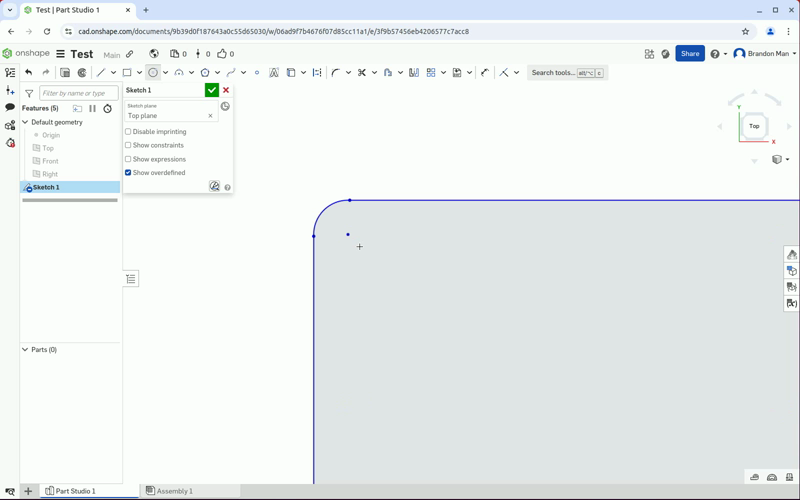
scroll(6)
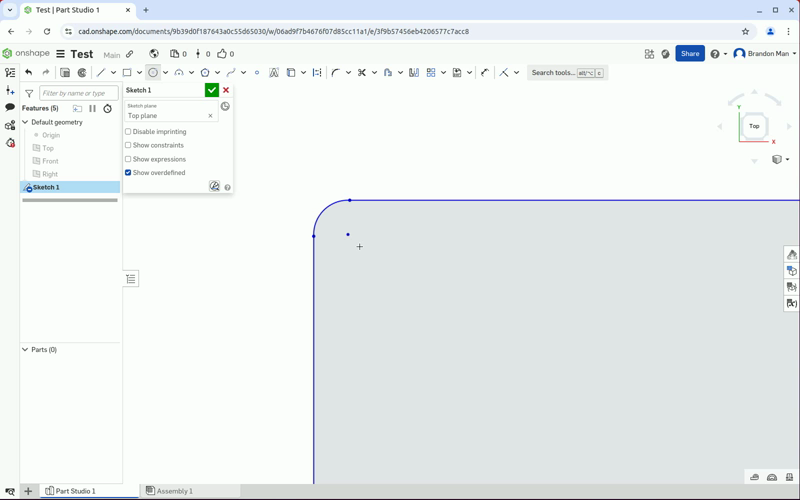
scroll(6)
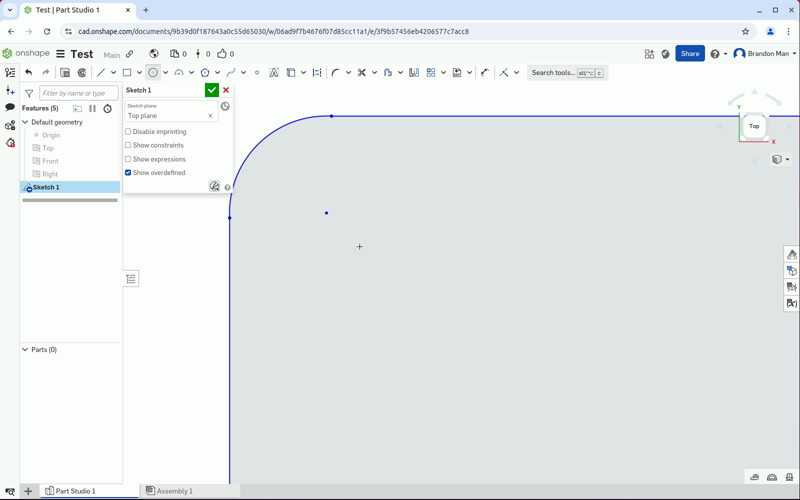
click(359, 246)
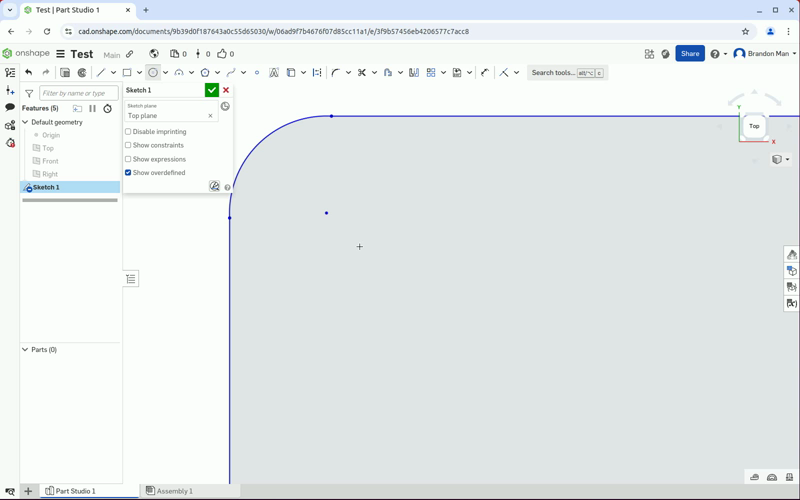
scroll(-6)
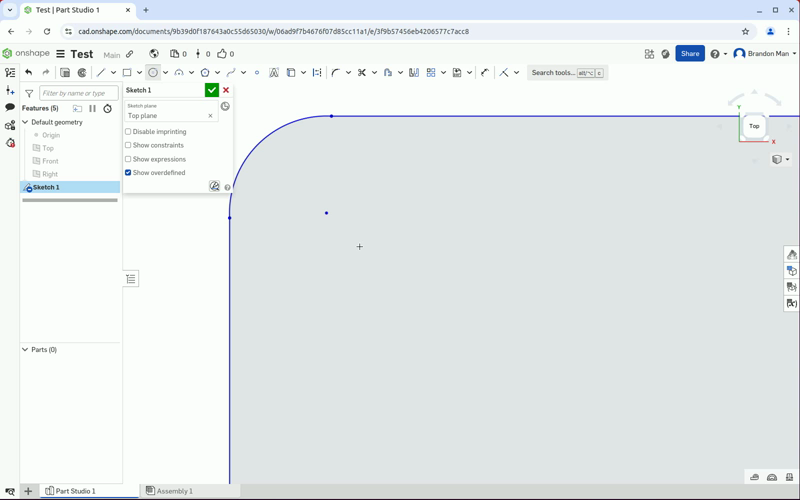
scroll(-6)
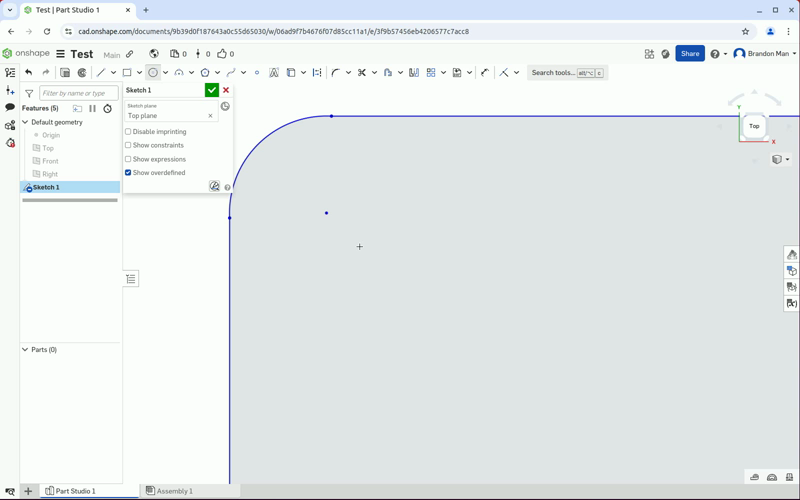
scroll(-6)
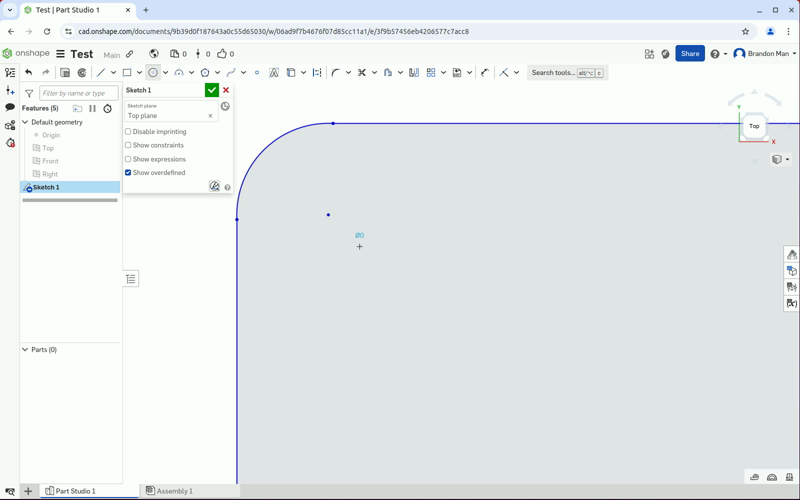
scroll(-6)
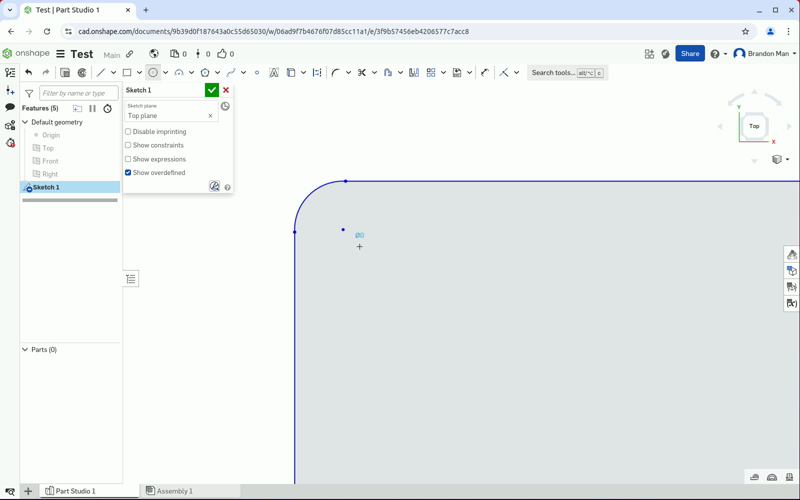
scroll(-6)
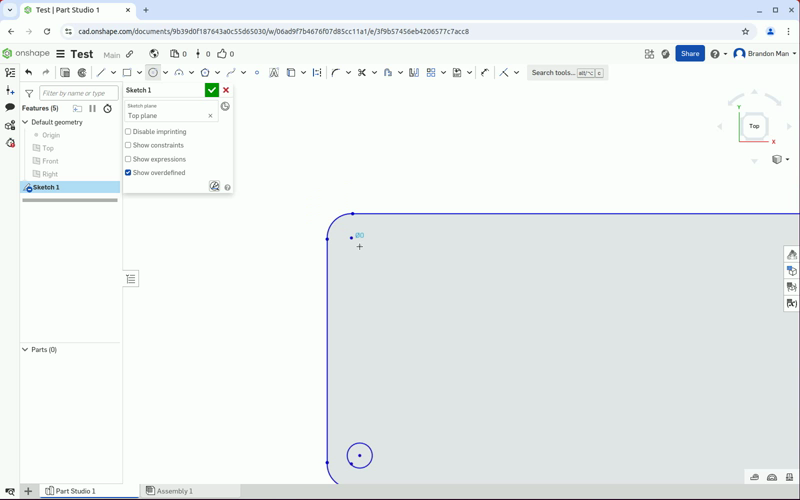
scroll(-6)
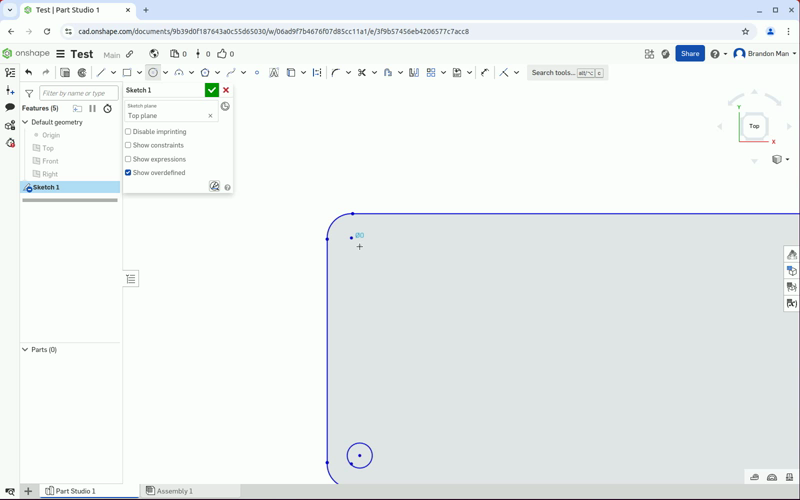
scroll(-6)
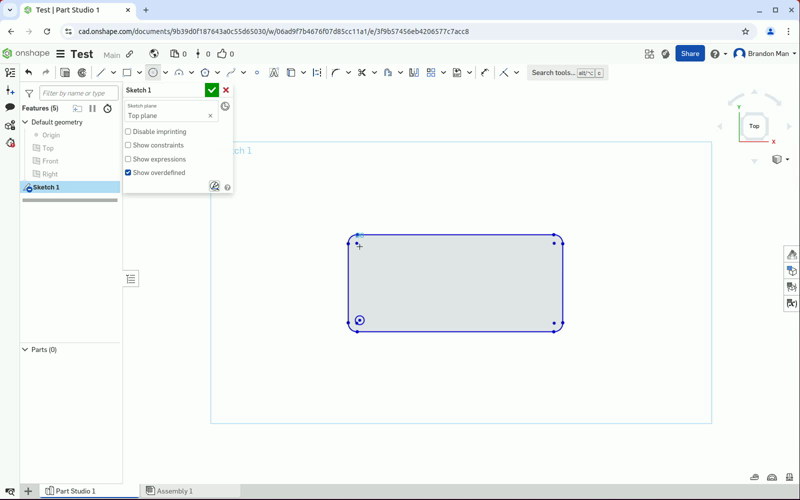
key_up(shift)
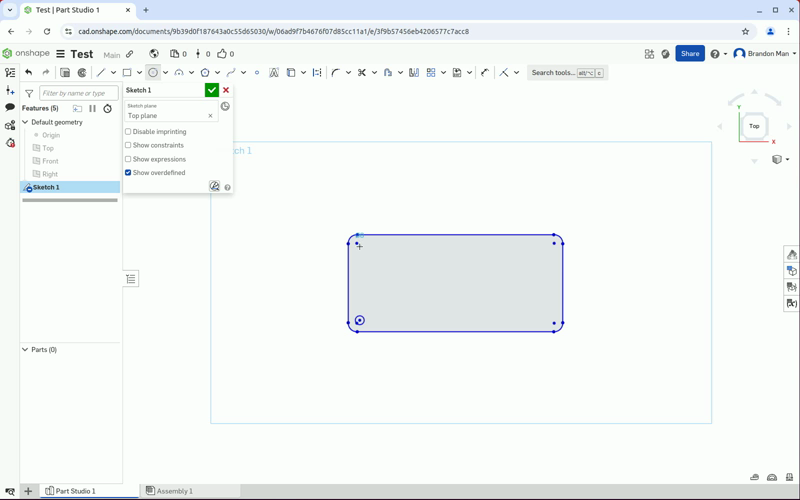
mouse_move(364, 246)
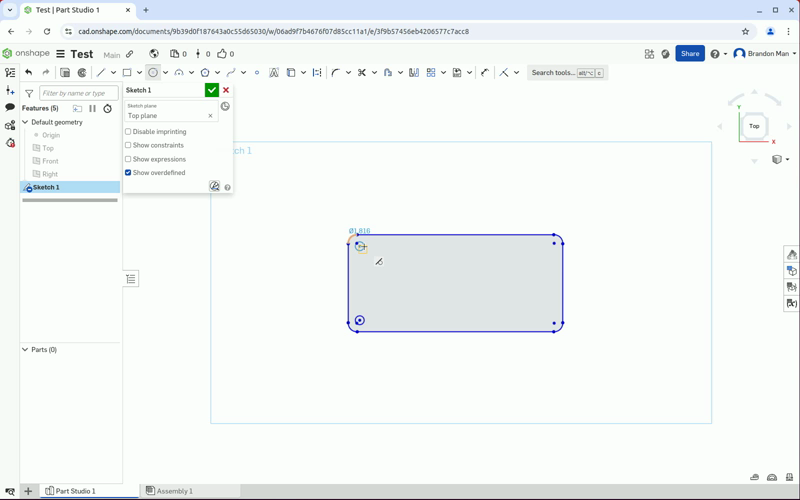
click(364, 246)
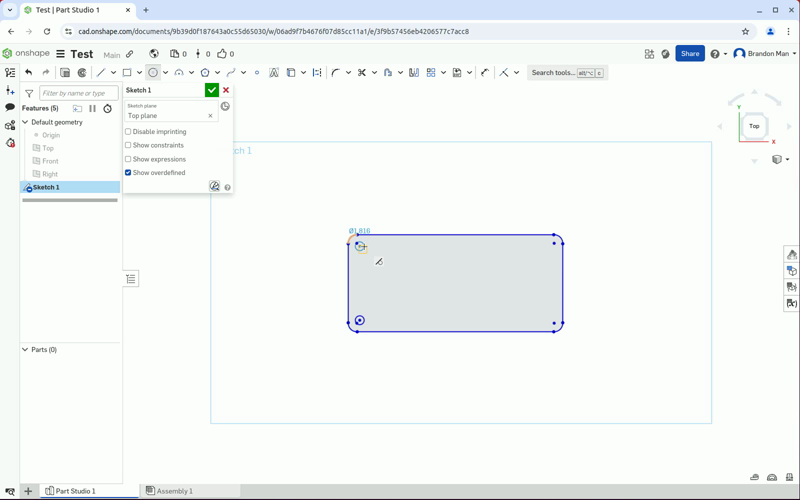
key(esc)
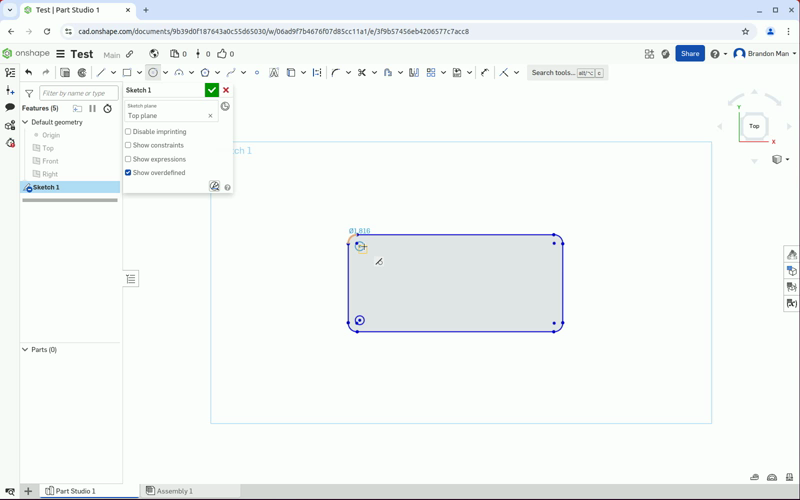
key(l)
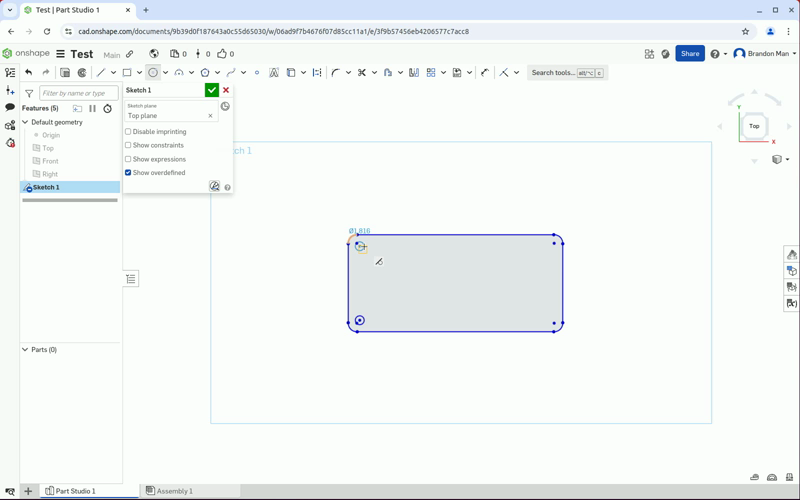
key_down(shift)
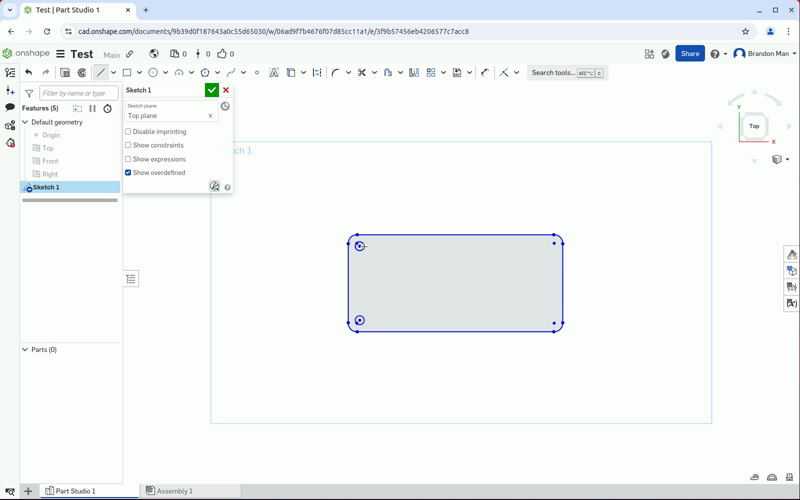
mouse_move(370, 255)
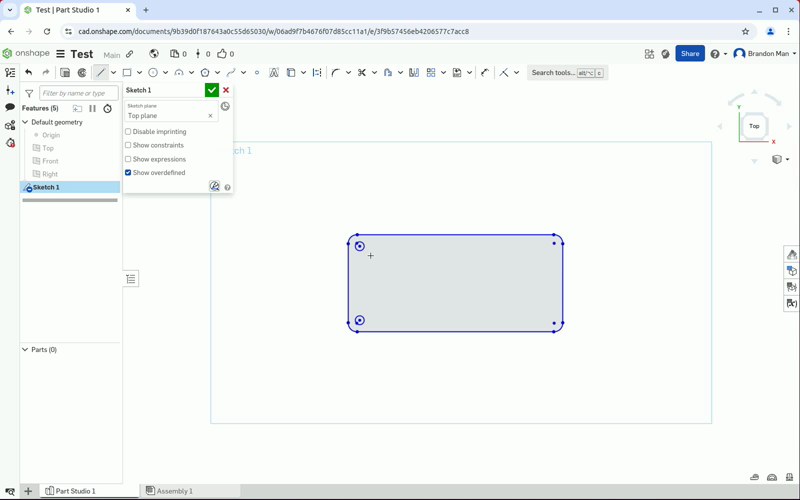
click(370, 255)
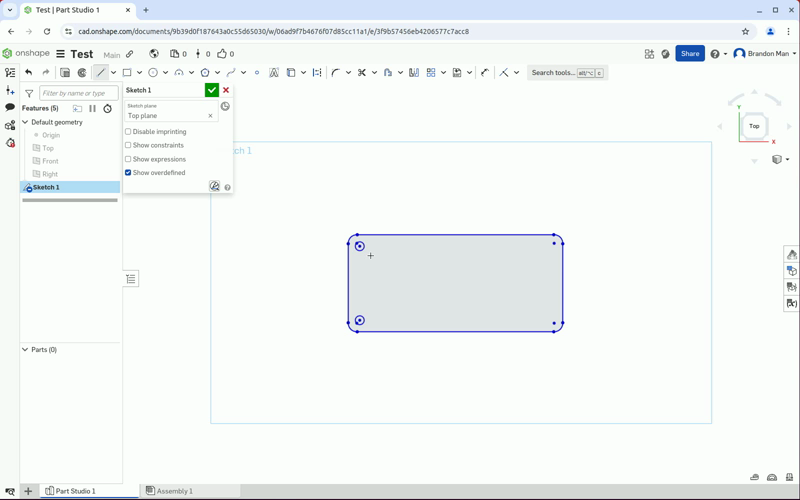
key_up(shift)
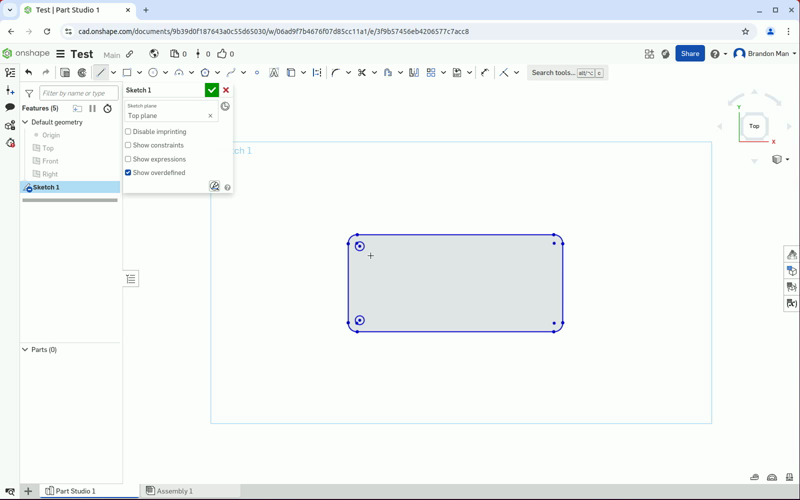
key_down(shift)
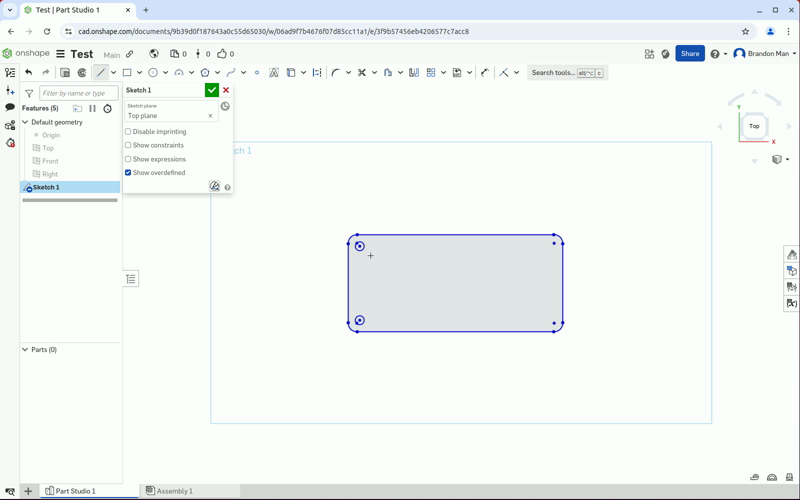
mouse_move(540, 255)
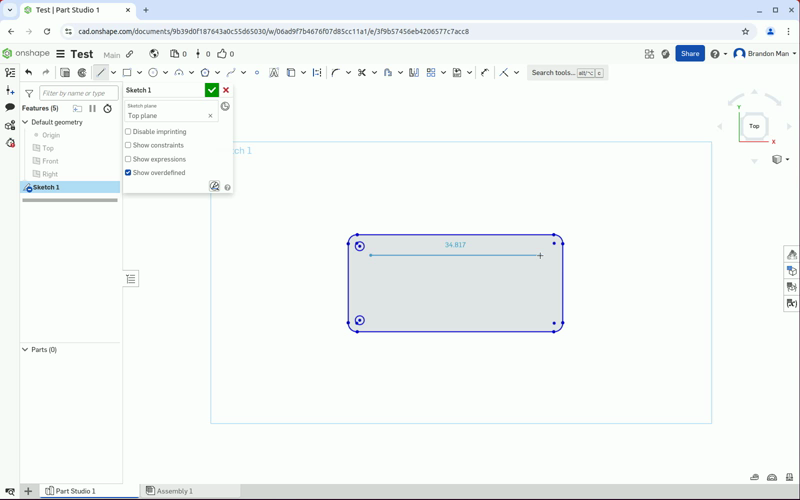
click(540, 255)
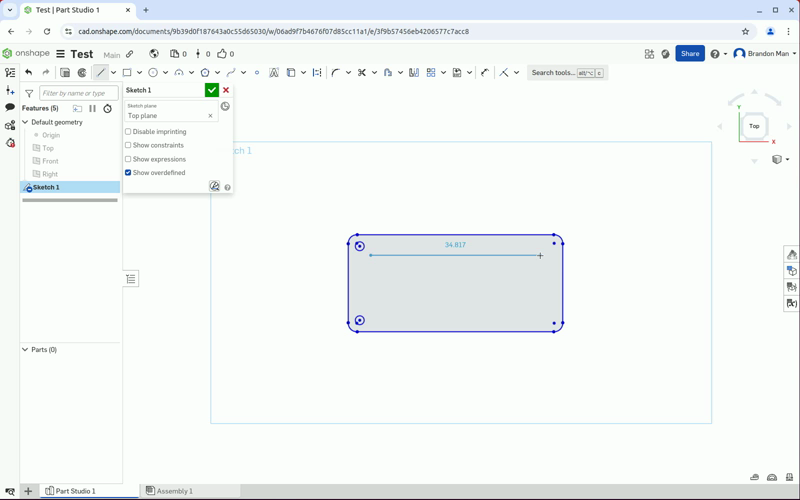
key_up(shift)
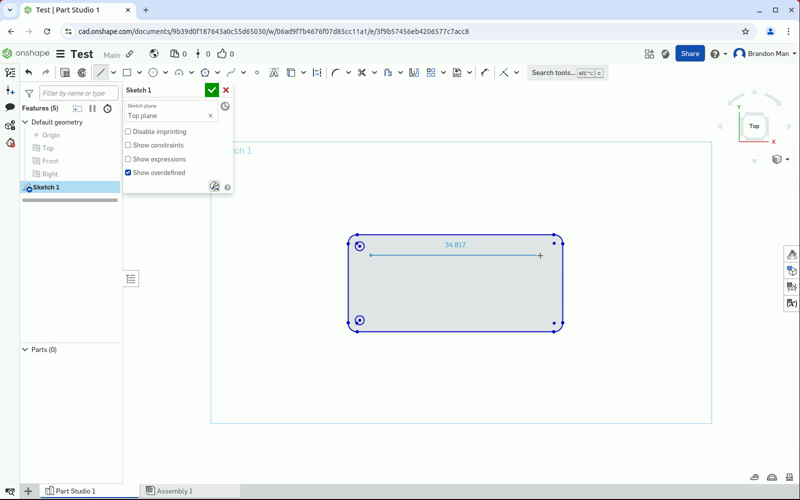
key_down(shift)
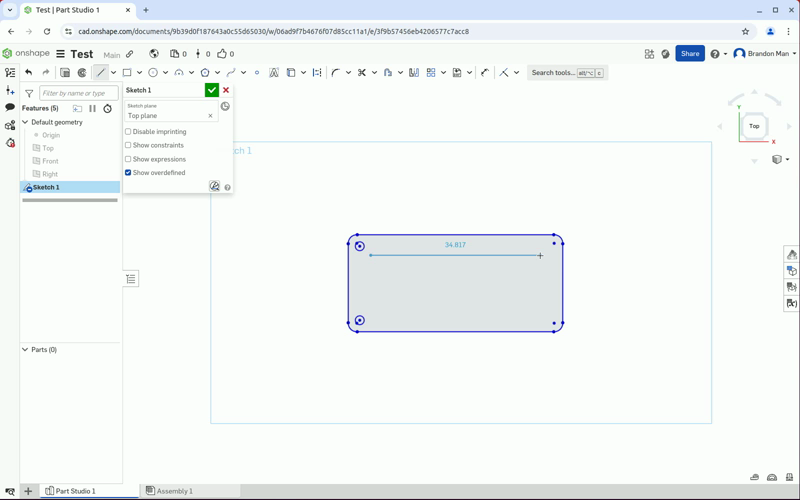
mouse_move(570, 255)
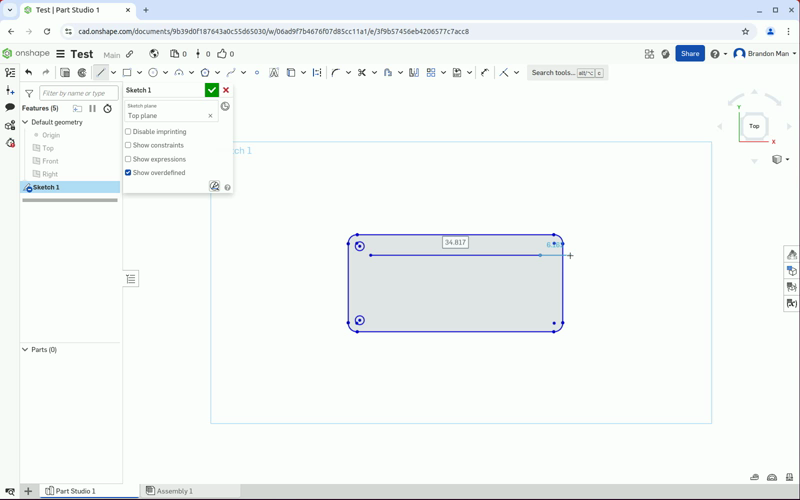
mouse_move(540, 237)
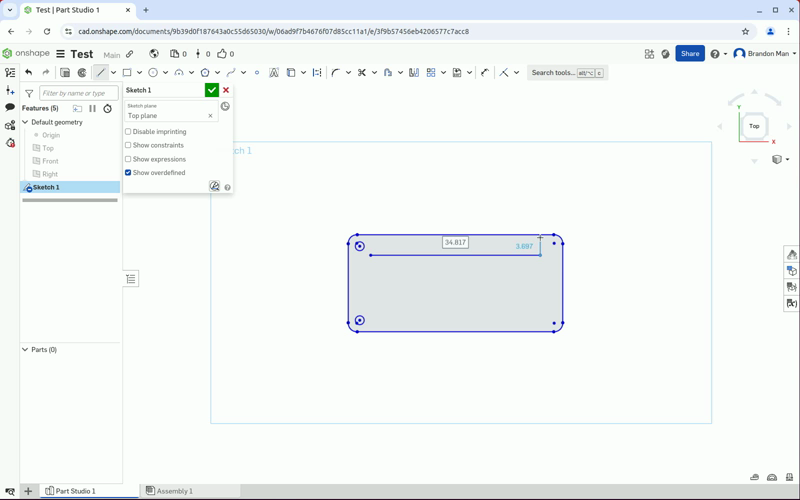
click(540, 237)
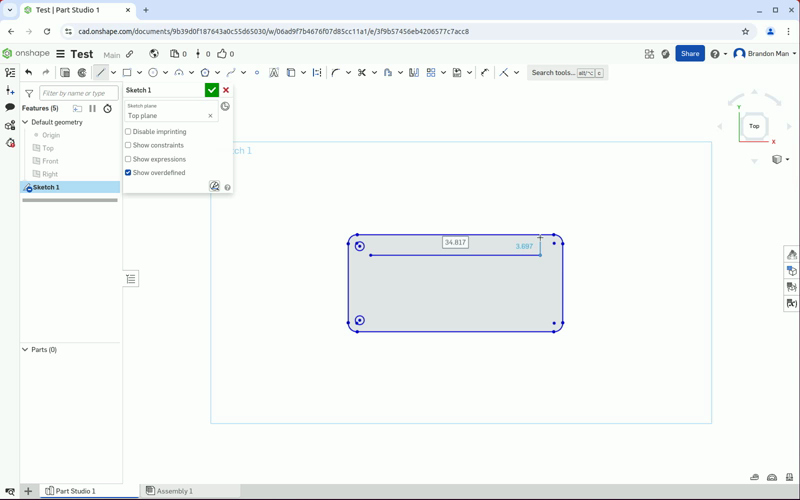
key_up(shift)
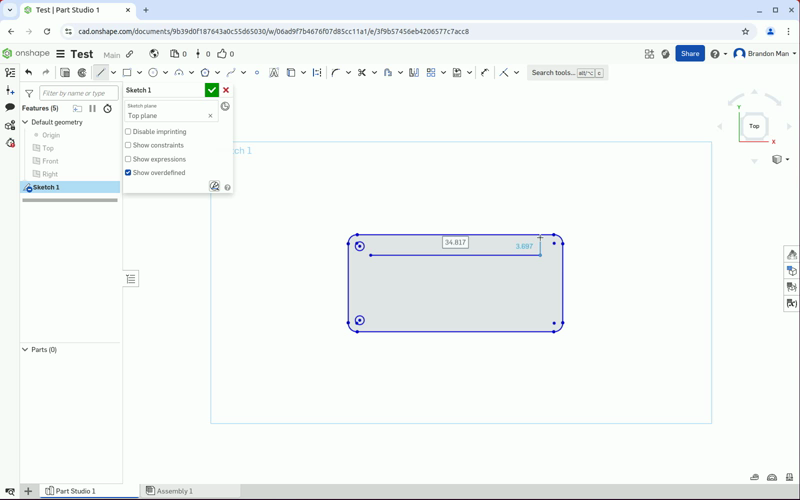
key_down(shift)
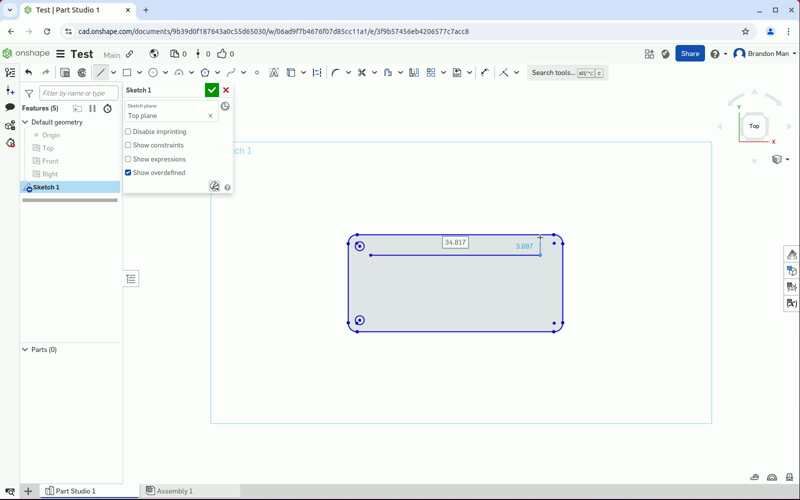
mouse_move(370, 237)
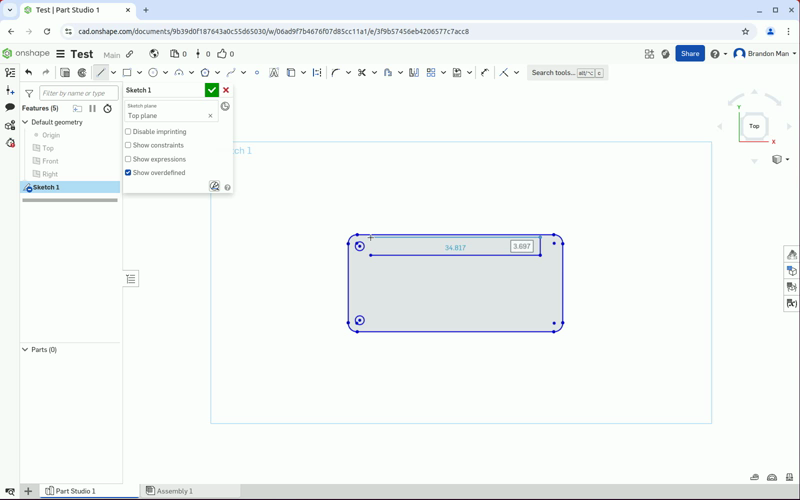
click(370, 237)
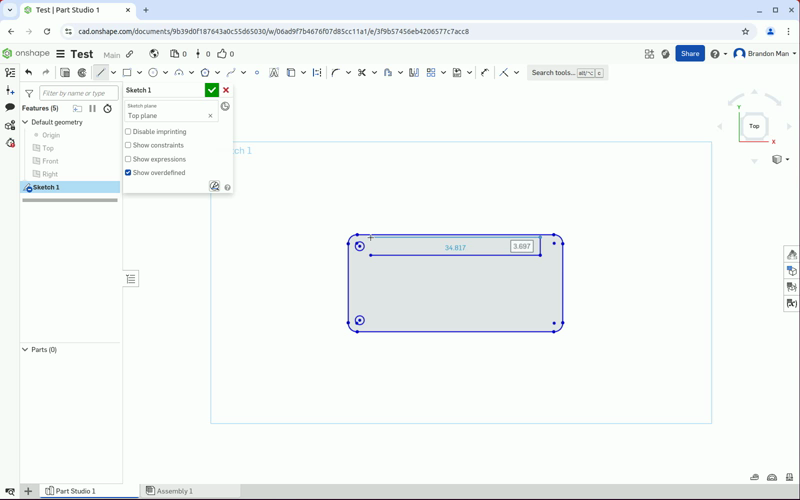
key_up(shift)
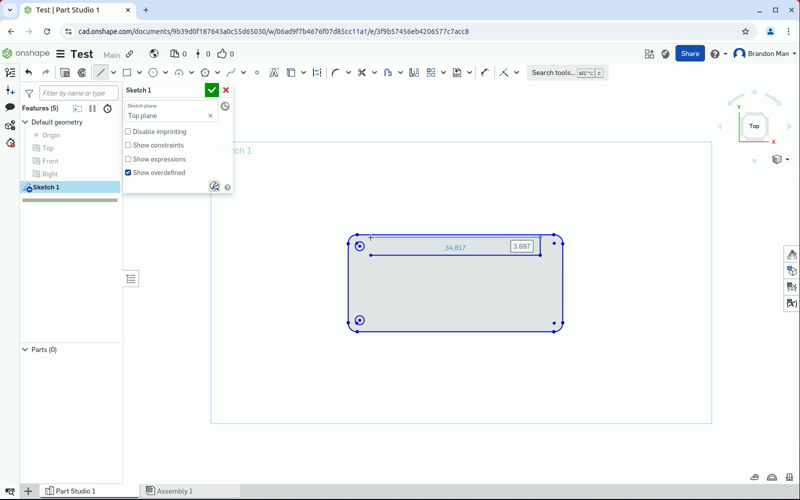
mouse_move(400, 237)
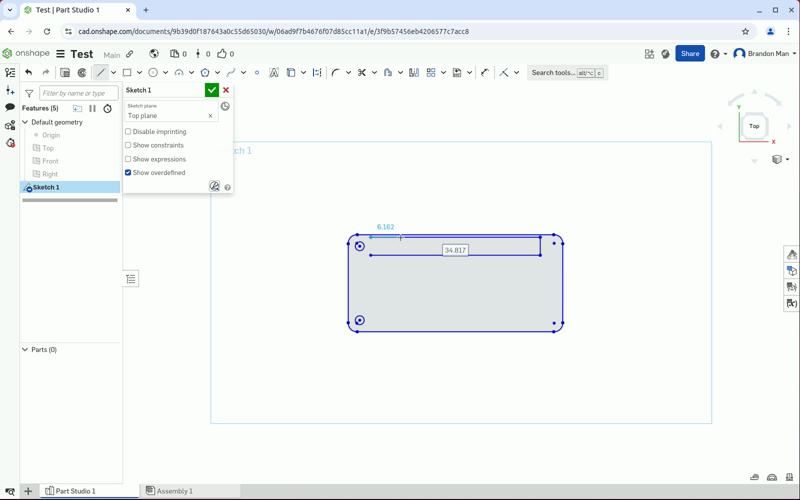
key_down(shift)
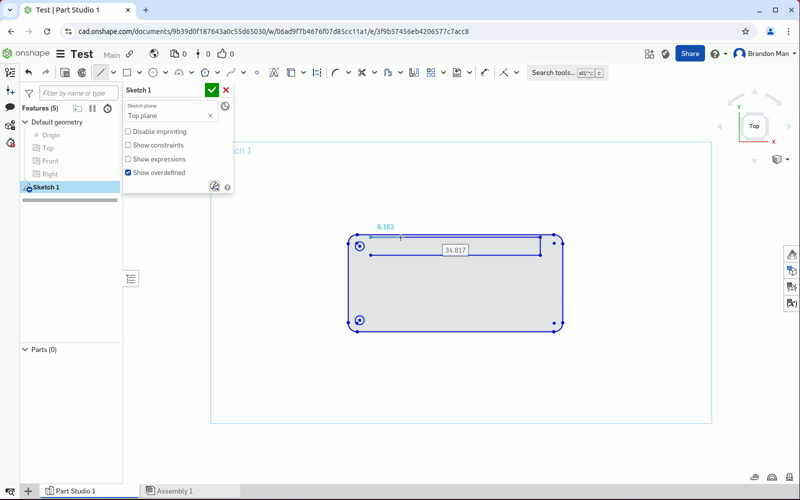
mouse_move(370, 255)
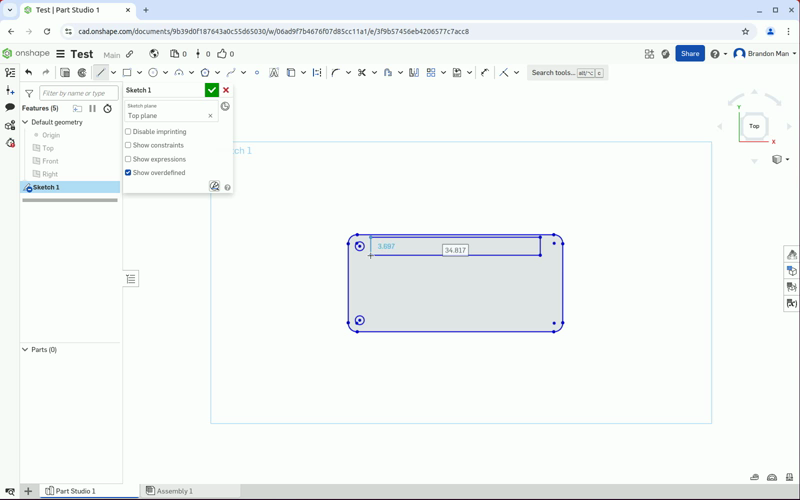
key_up(shift)
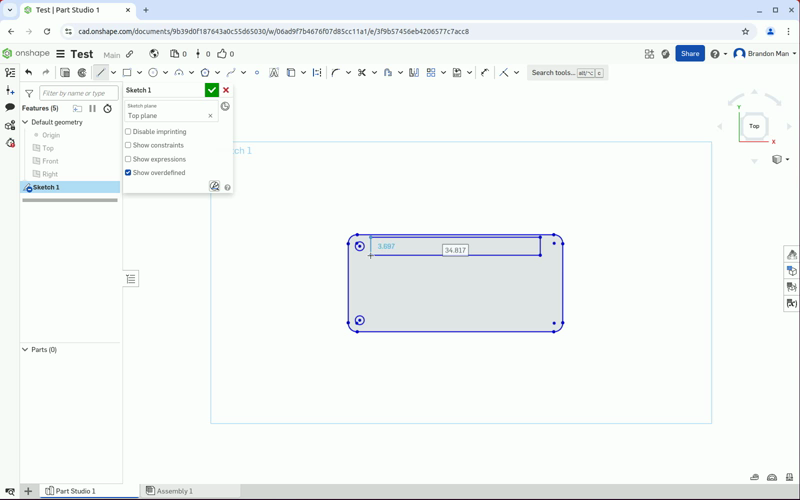
click(370, 255)
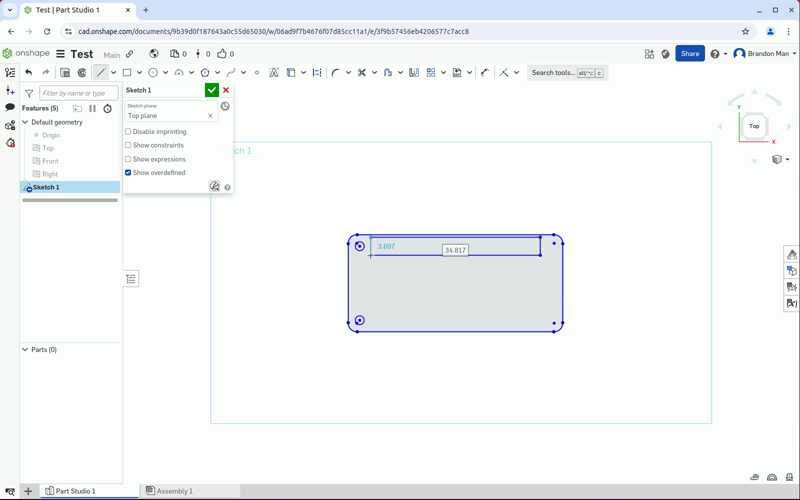
key(esc)
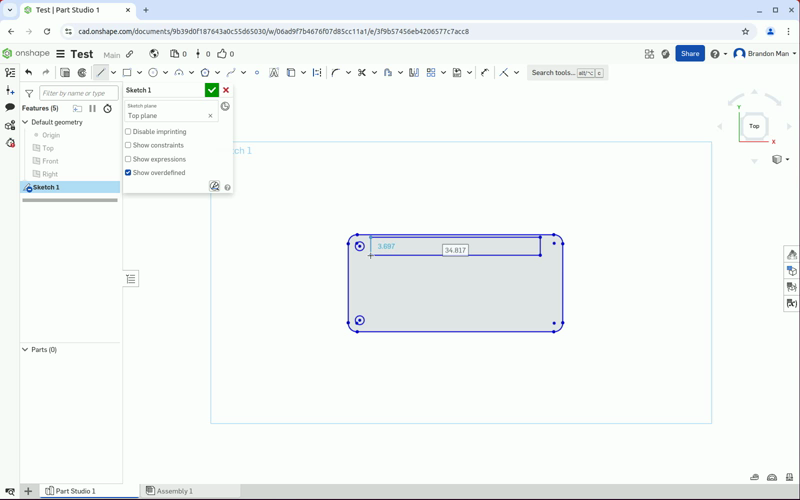
key(c)
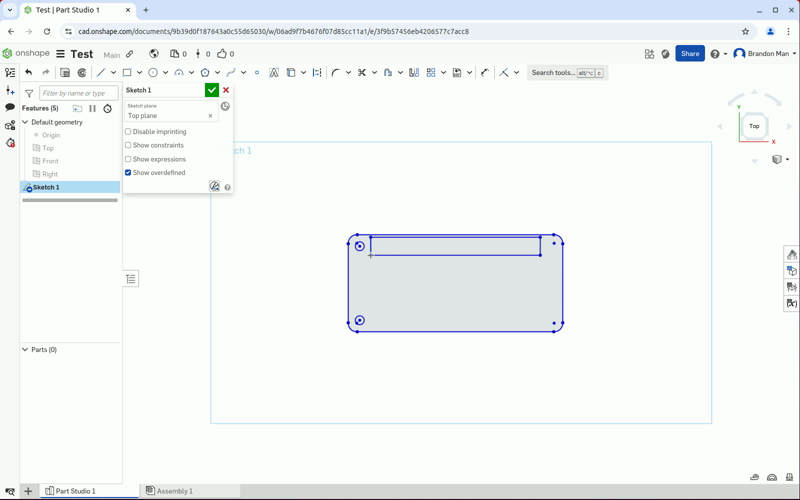
key_down(shift)
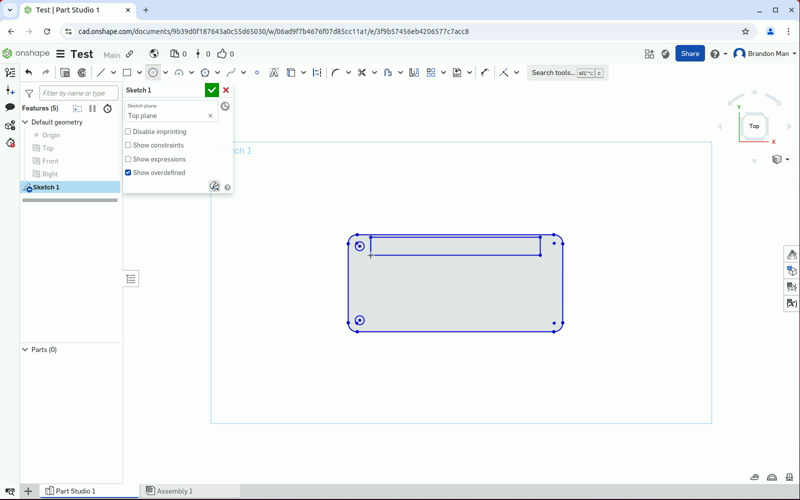
mouse_move(551, 320)
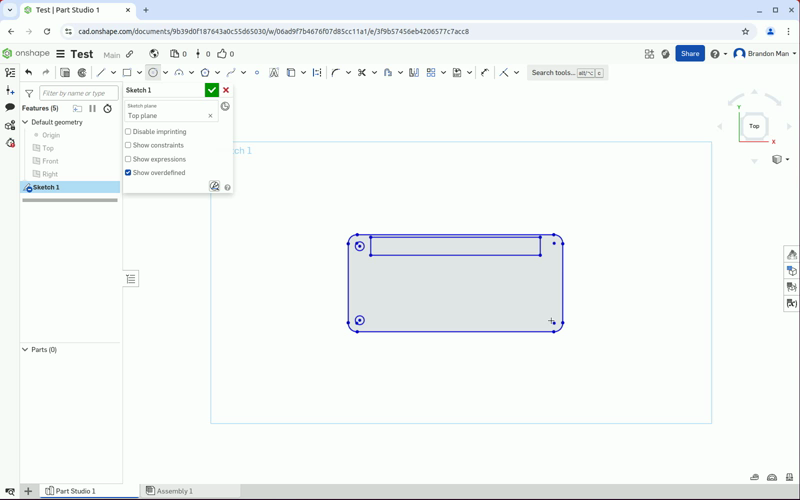
scroll(6)
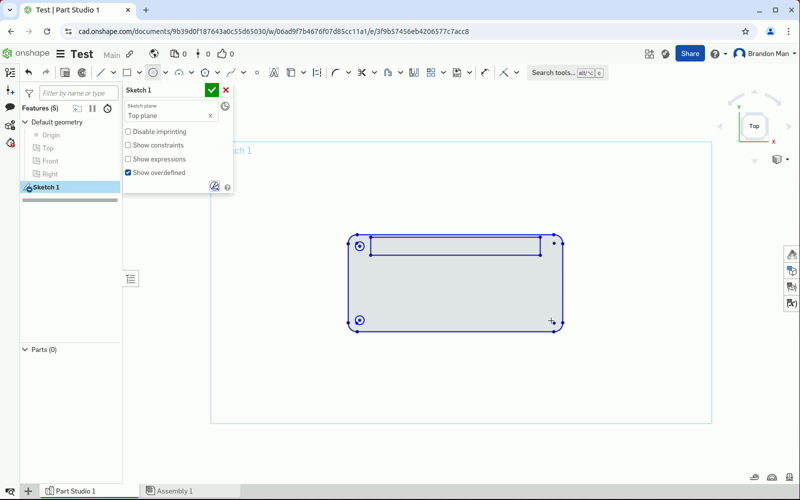
scroll(6)
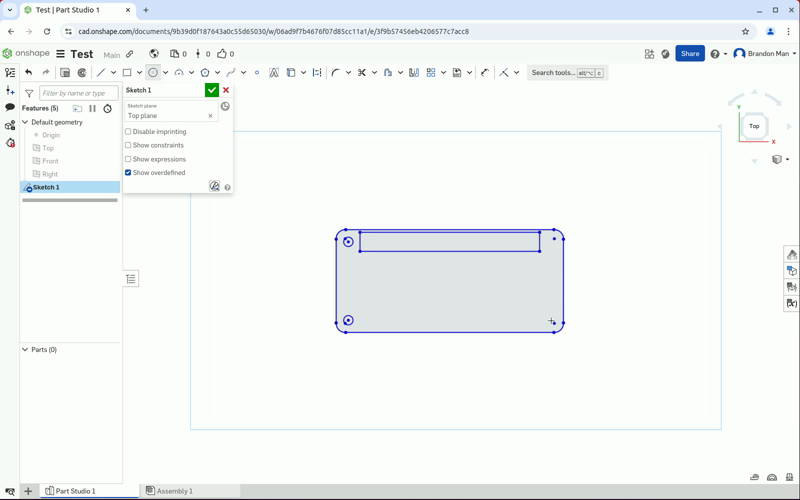
scroll(6)
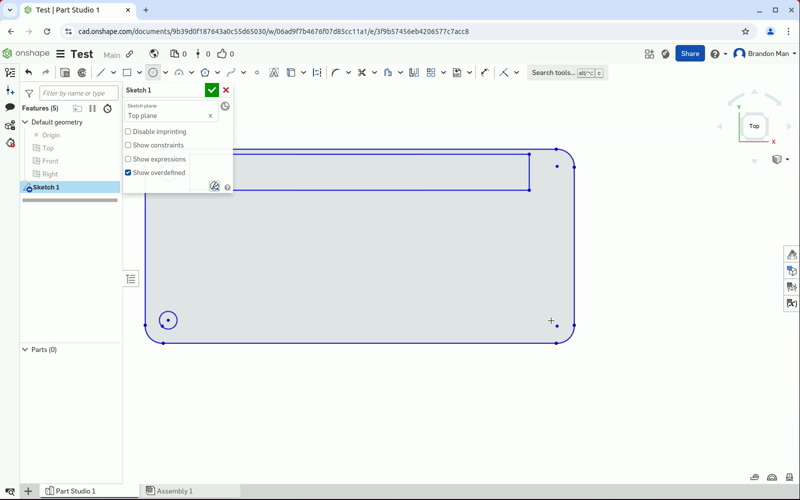
scroll(6)
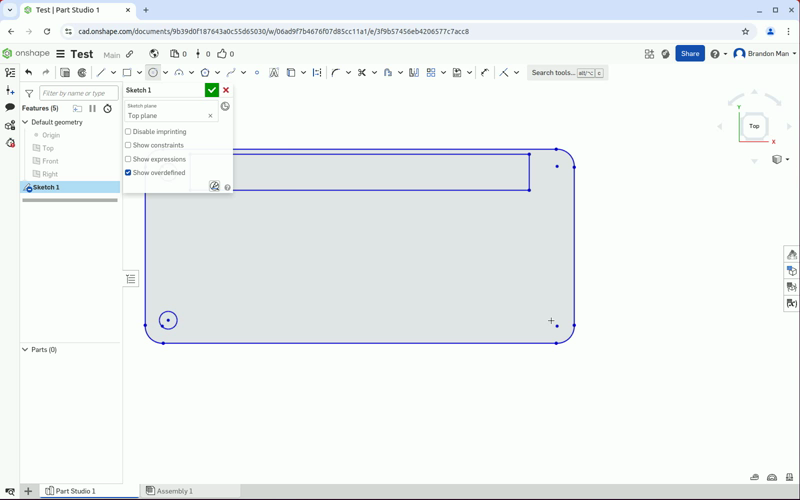
scroll(6)
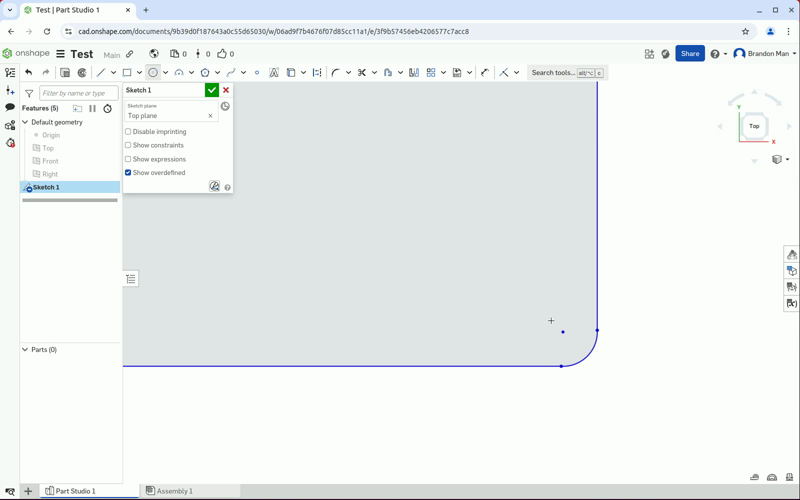
scroll(6)
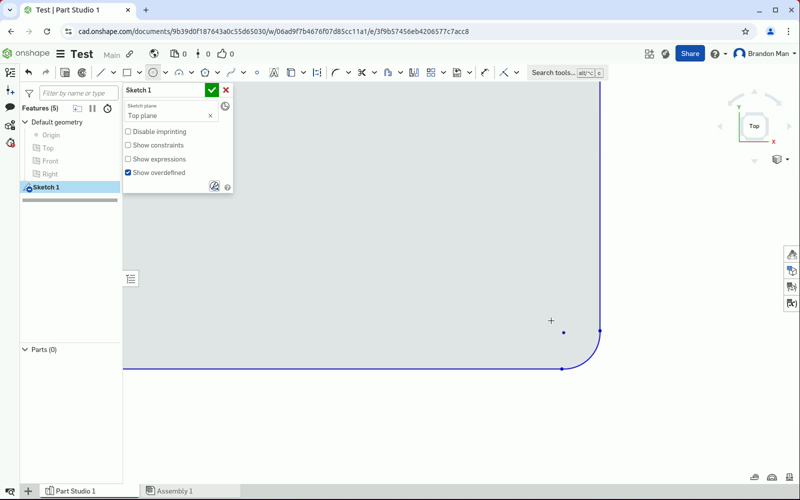
scroll(6)
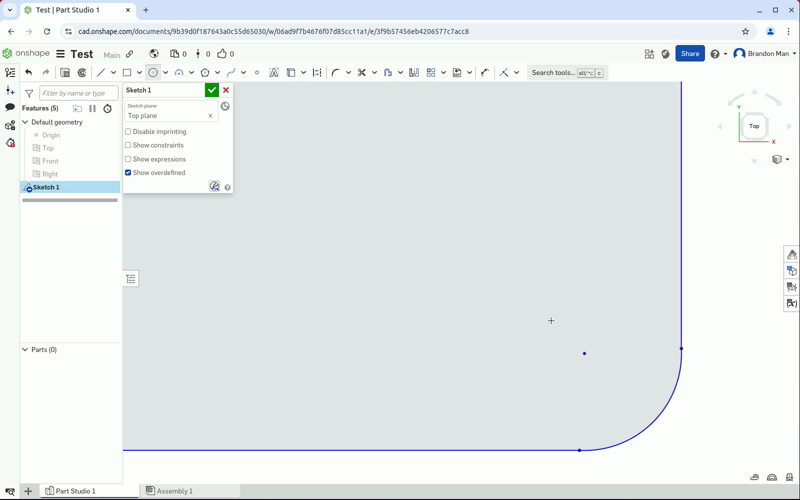
click(551, 320)
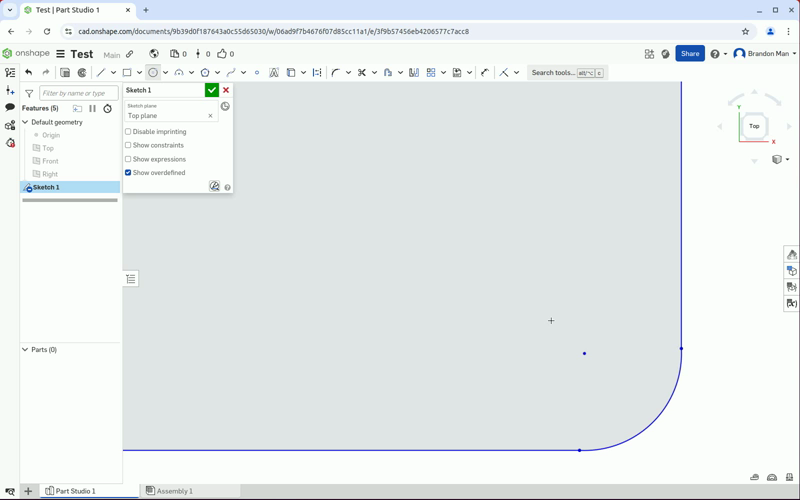
scroll(-6)
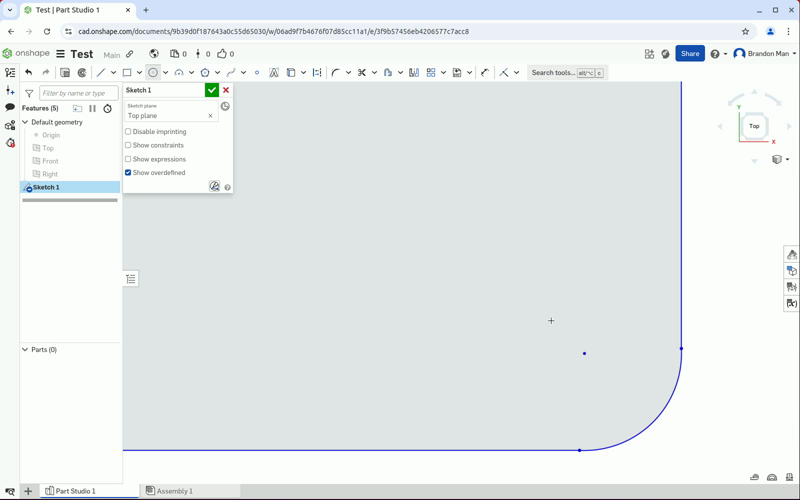
scroll(-6)
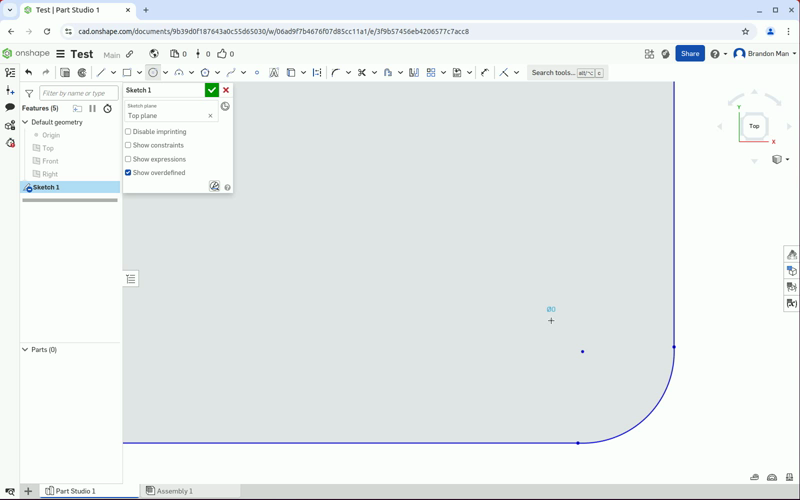
scroll(-6)
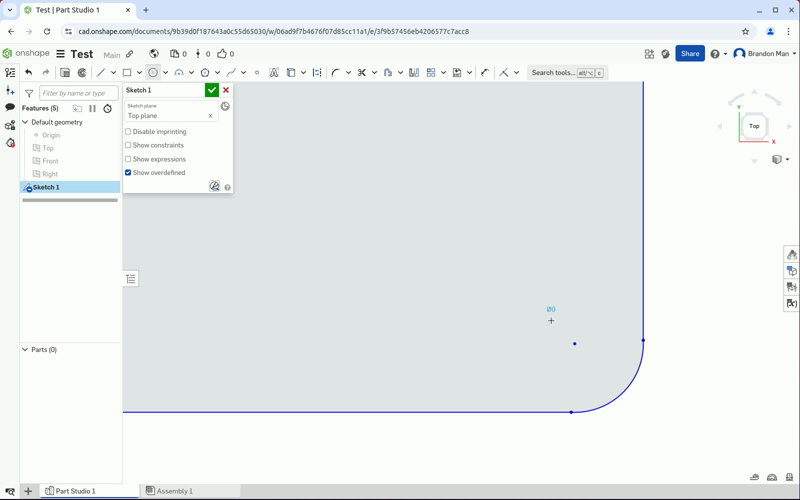
scroll(-6)
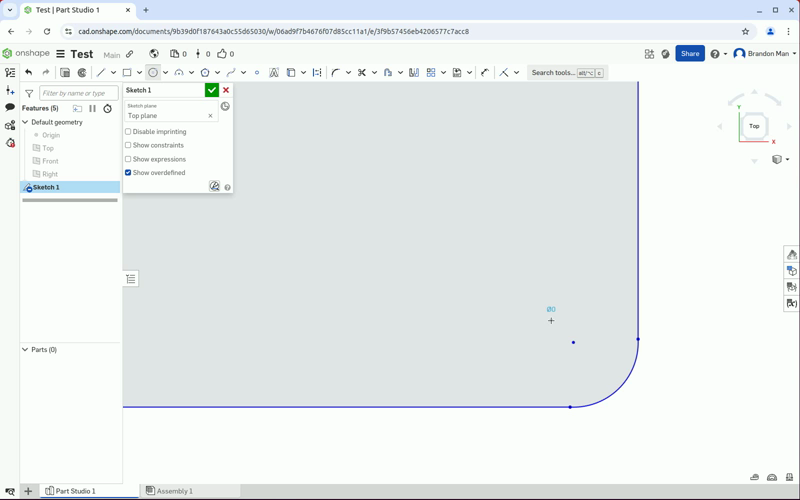
scroll(-6)
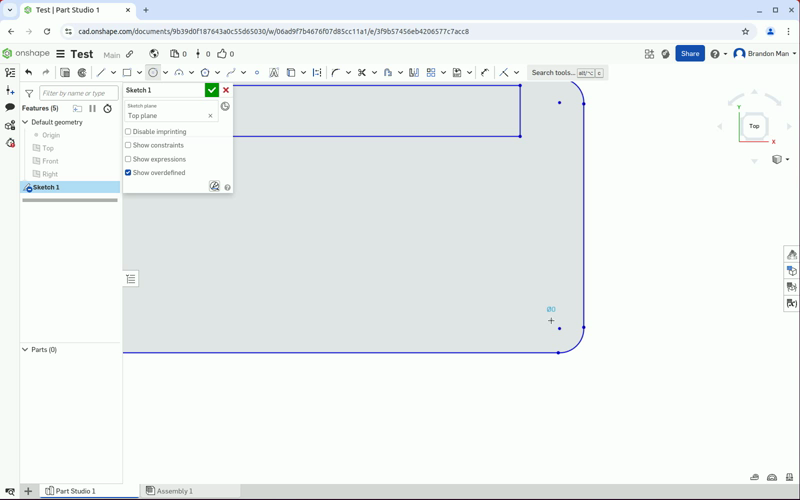
scroll(-6)
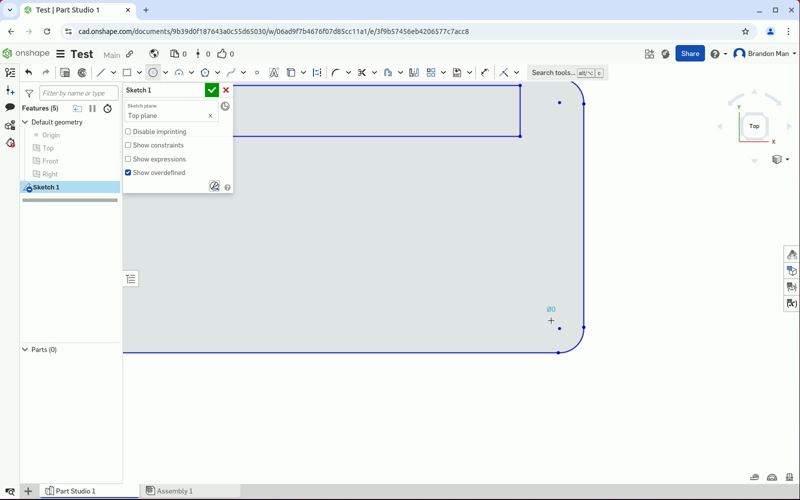
scroll(-6)
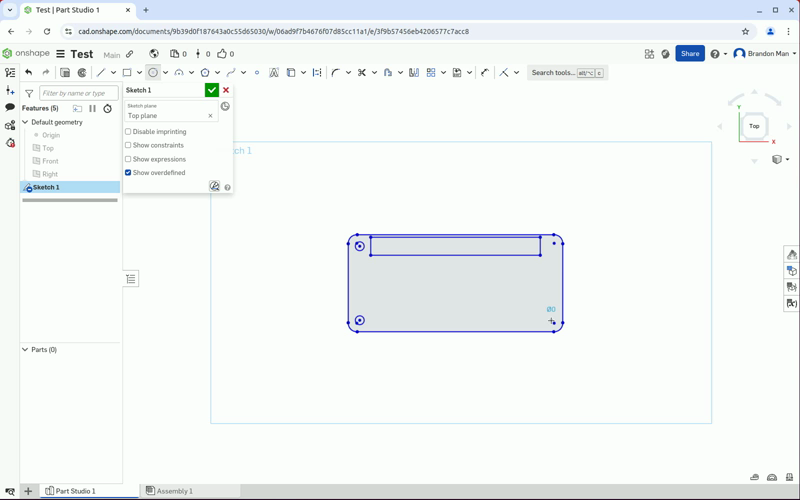
key_up(shift)
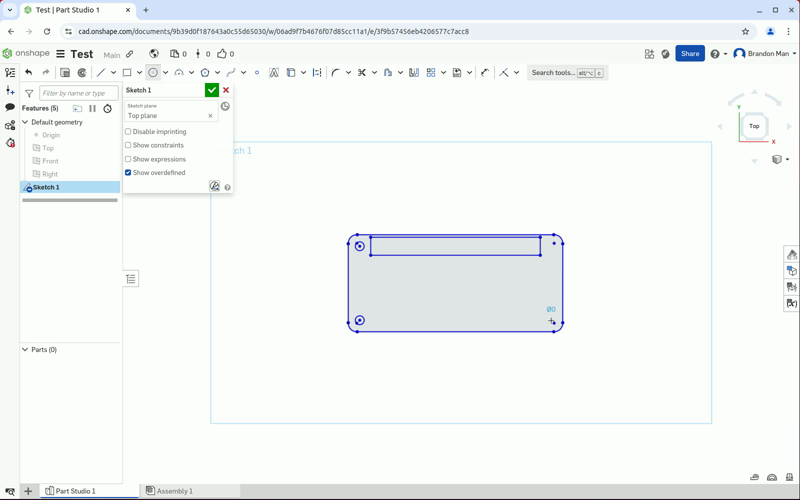
mouse_move(555, 320)
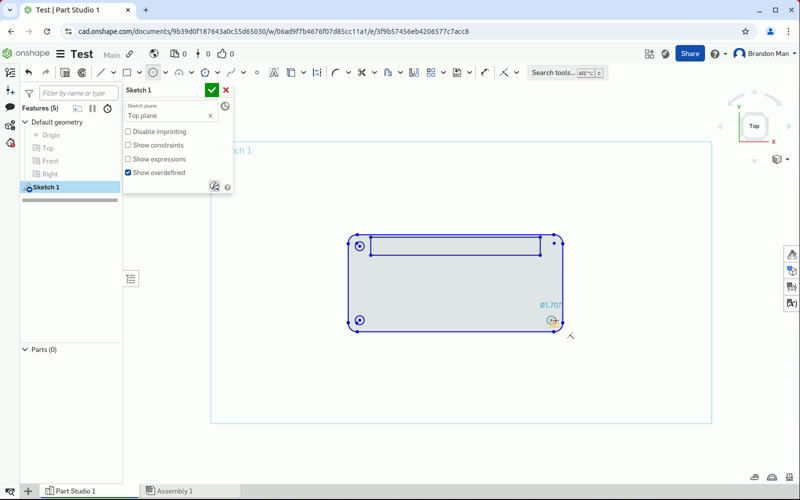
scroll(6)
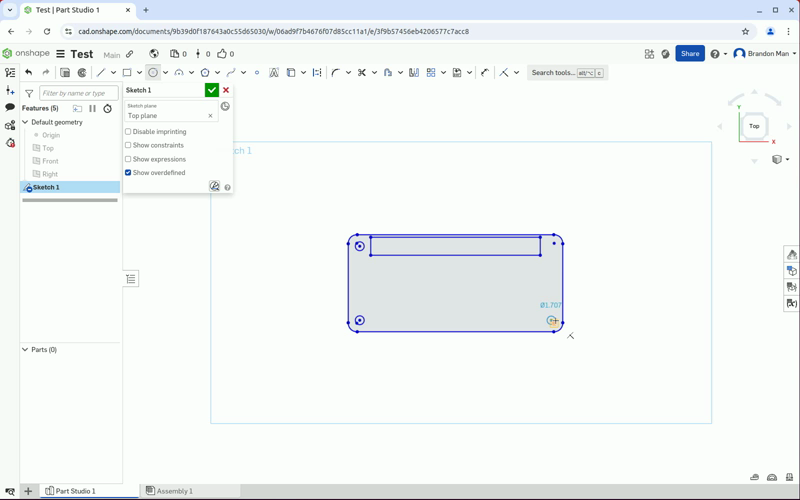
scroll(6)
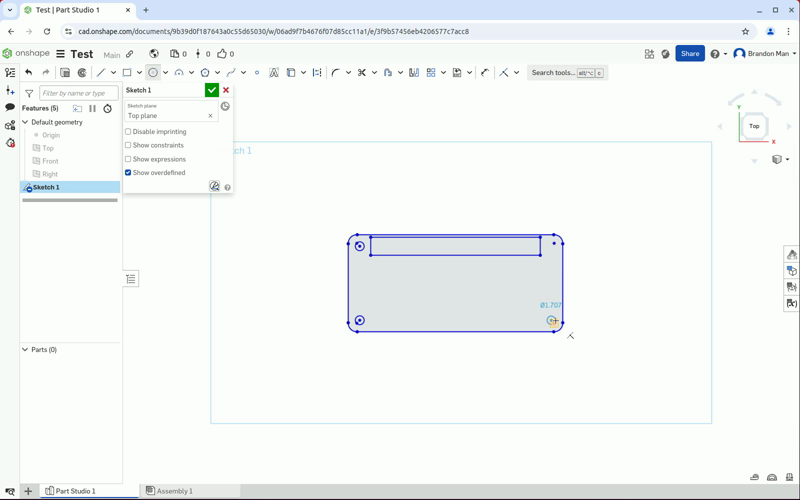
scroll(6)
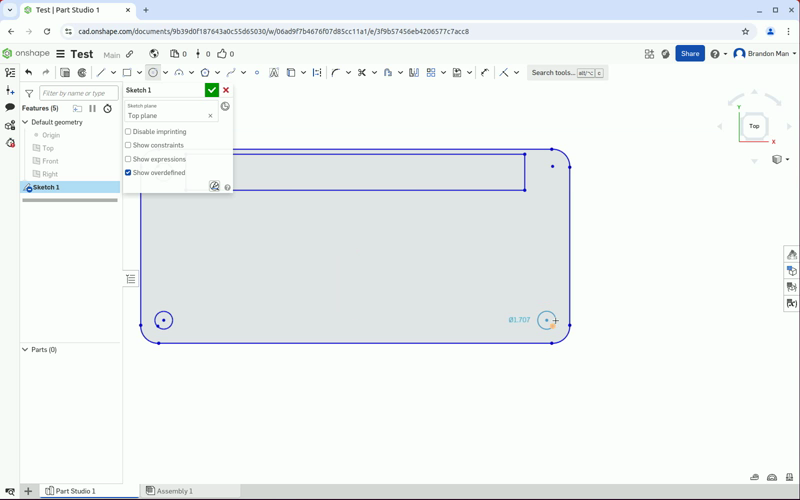
scroll(6)
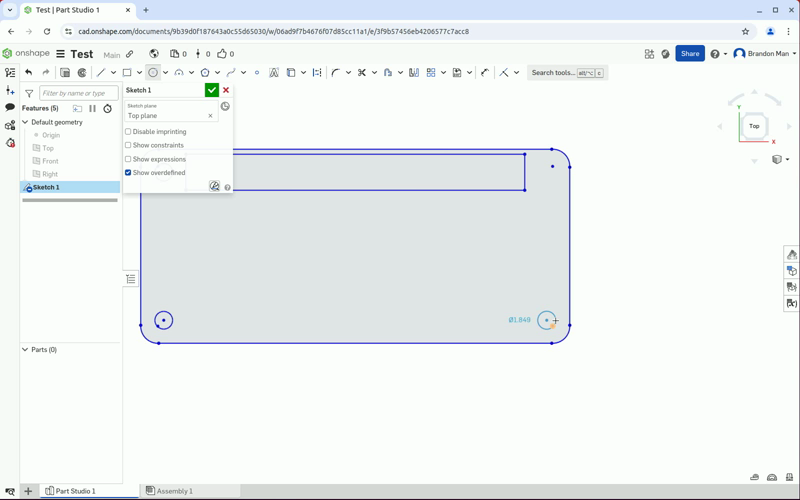
scroll(6)
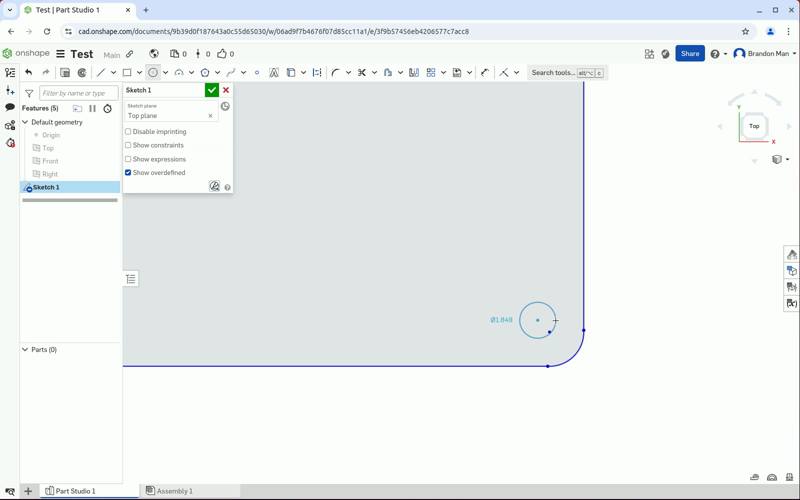
scroll(6)
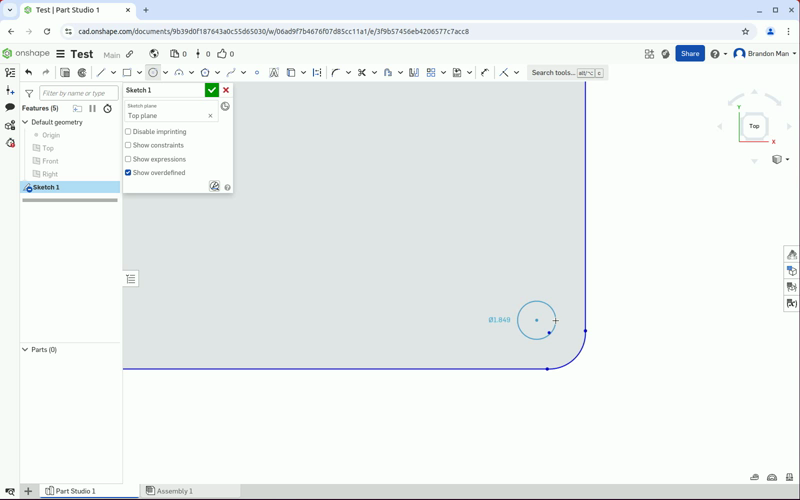
scroll(6)
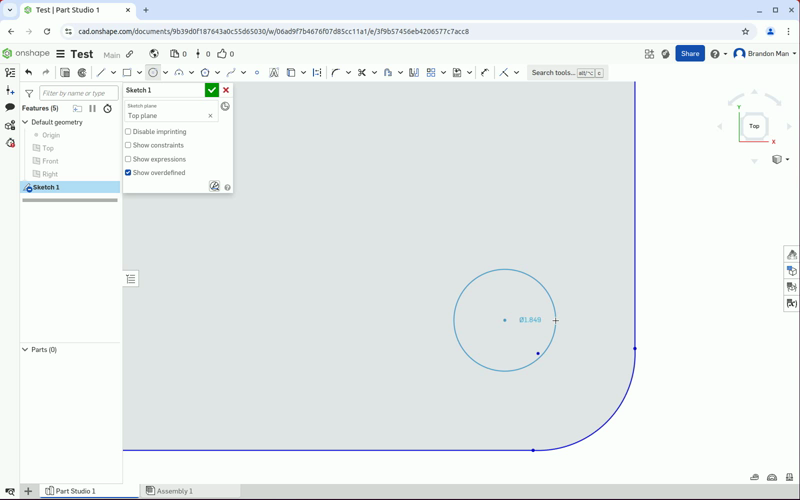
click(555, 320)
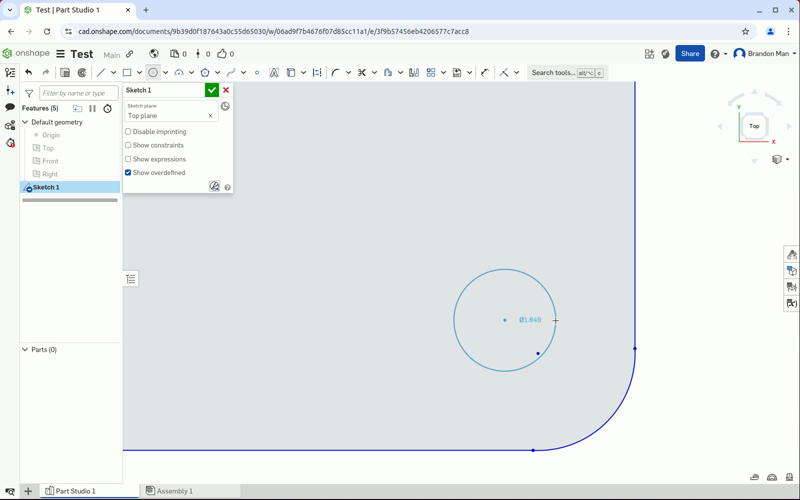
scroll(-6)
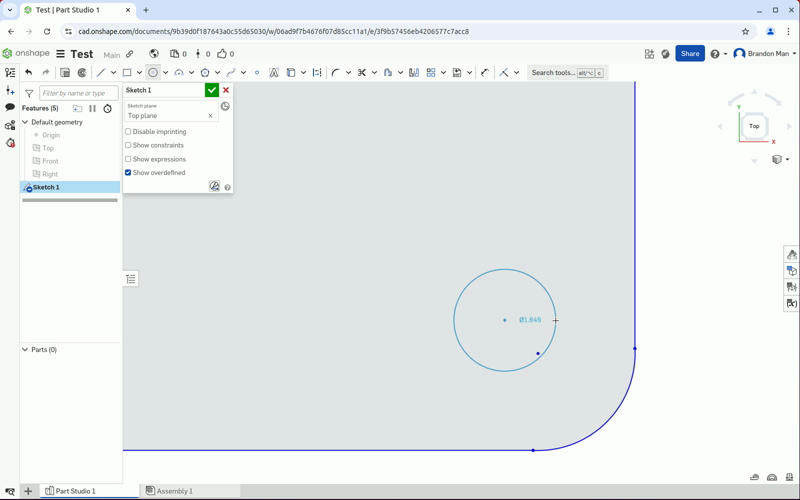
scroll(-6)
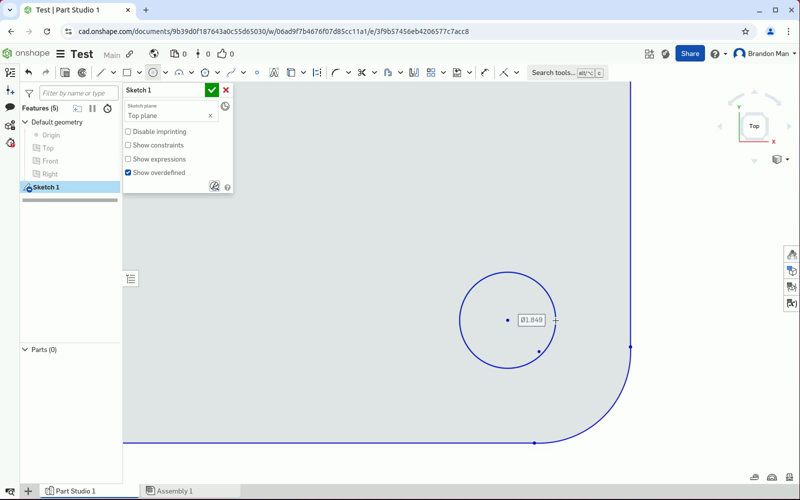
scroll(-6)
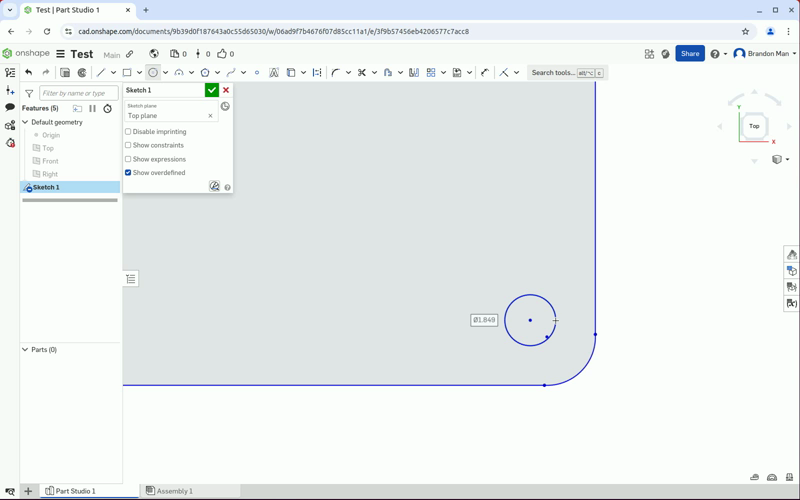
scroll(-6)
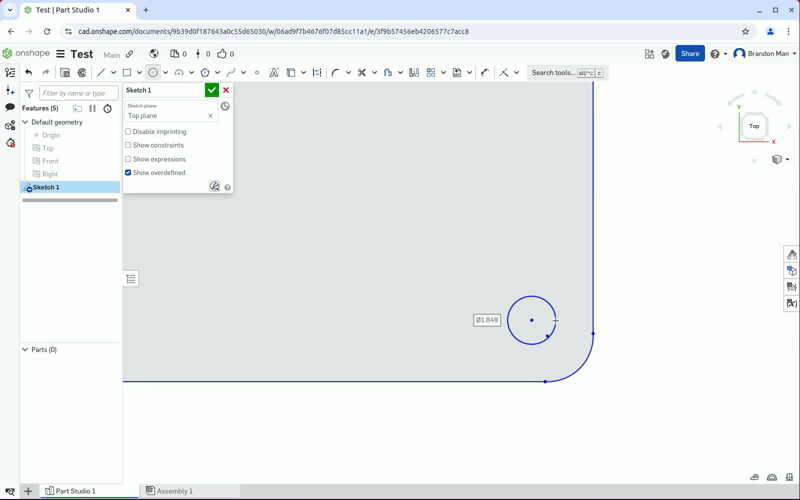
scroll(-6)
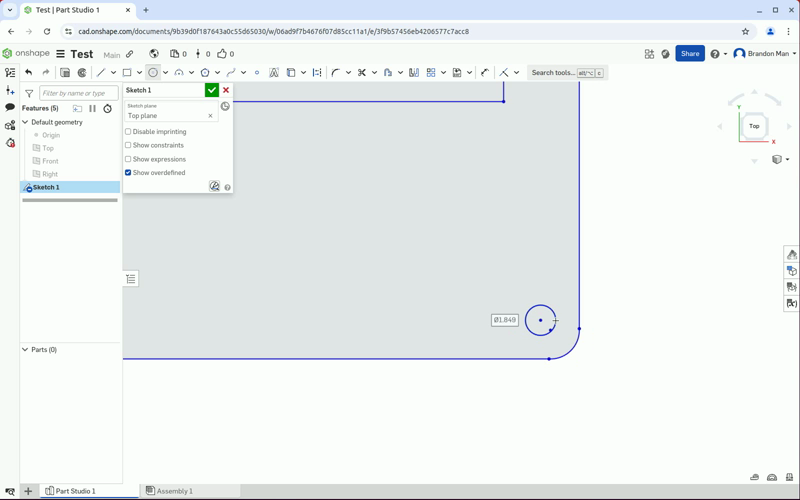
scroll(-6)
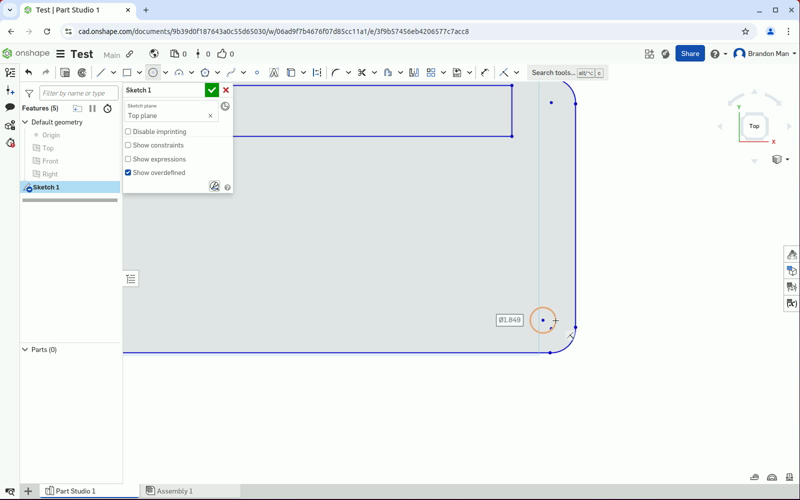
scroll(-6)
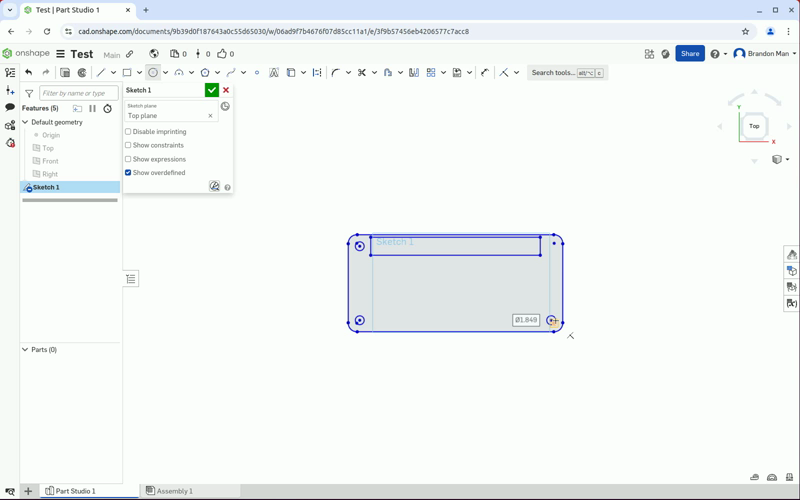
key(esc)
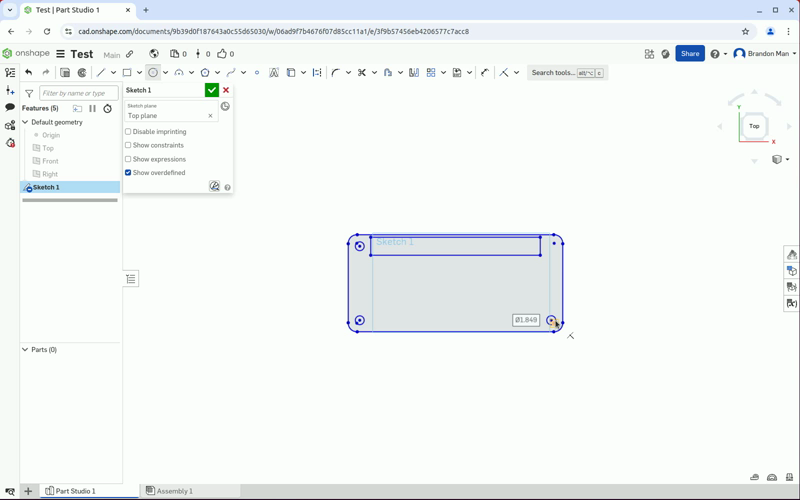
key(c)
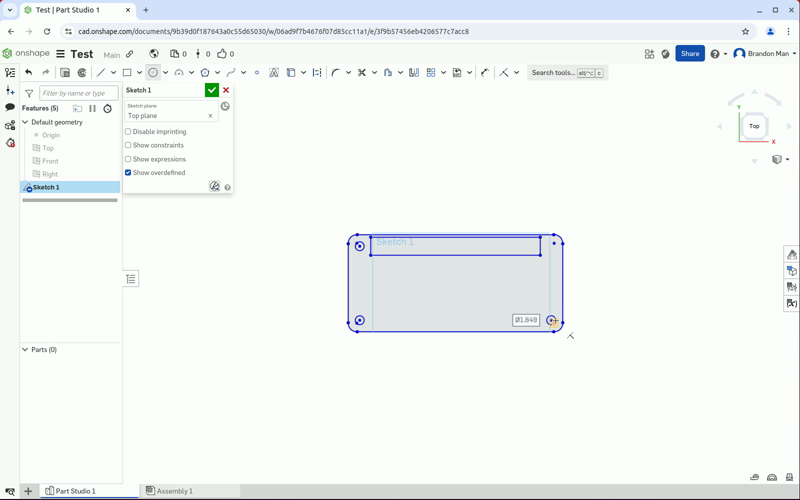
key_down(shift)
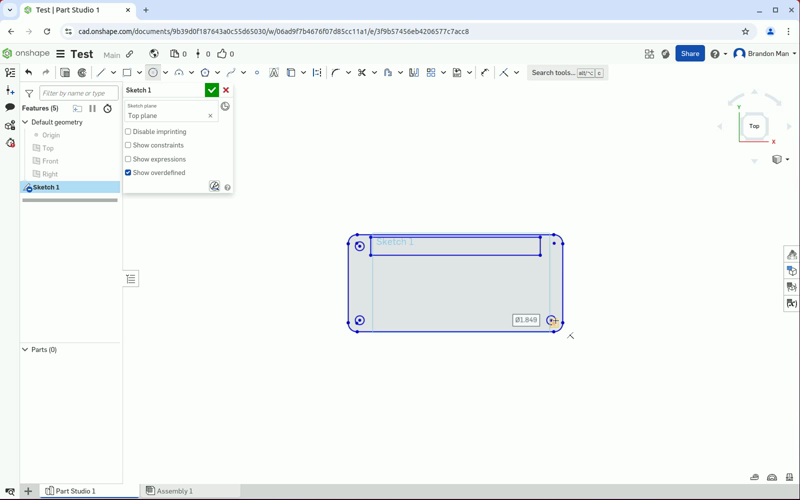
mouse_move(551, 246)
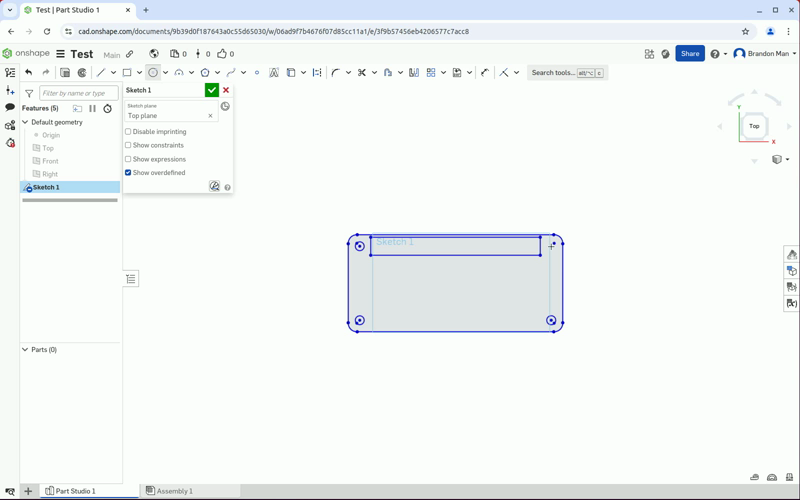
scroll(6)
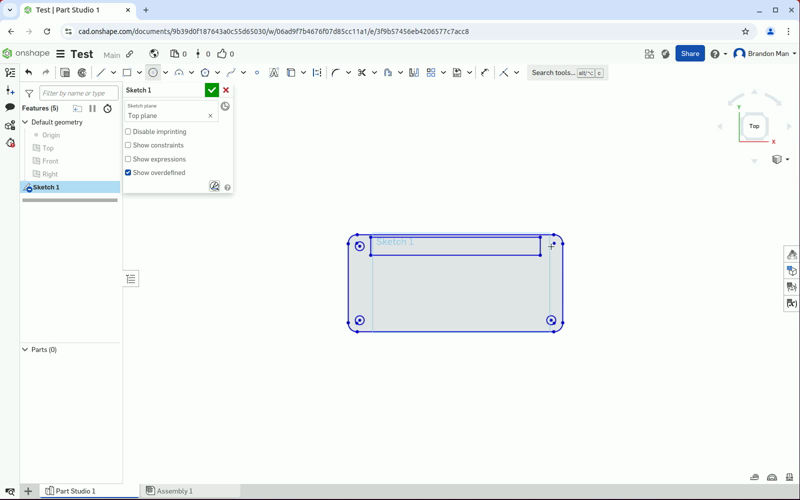
scroll(6)
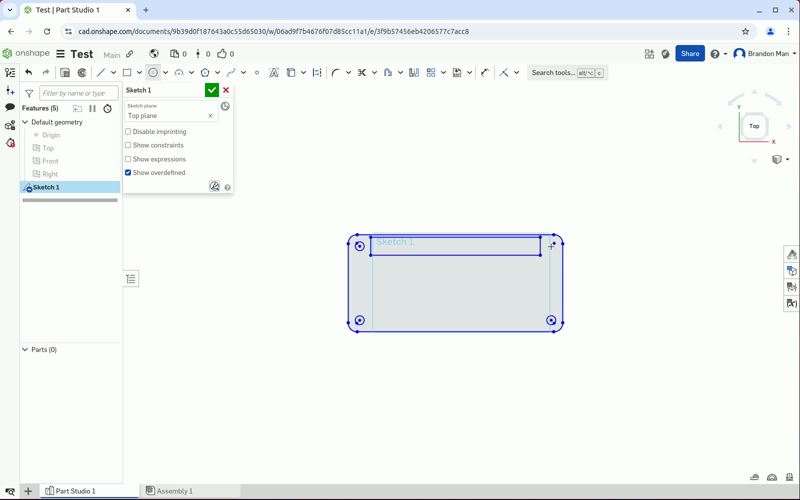
scroll(6)
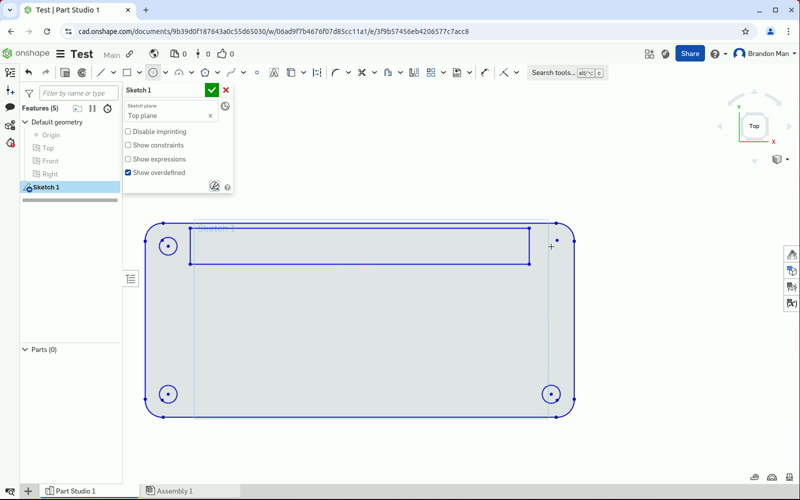
scroll(6)
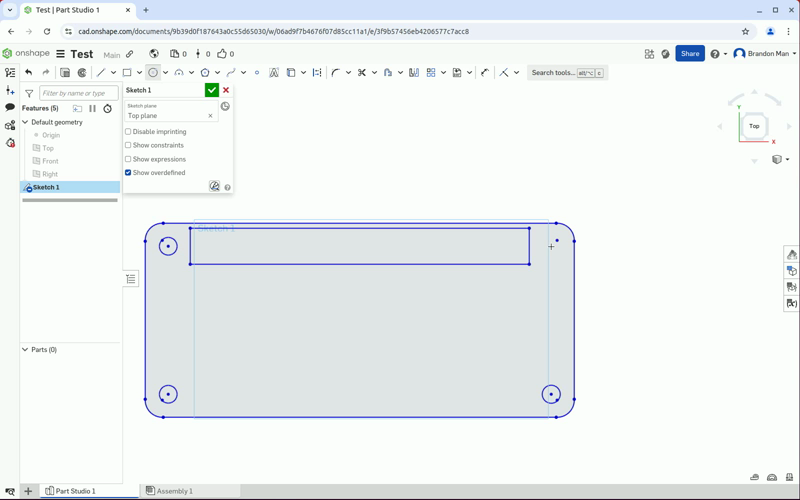
scroll(6)
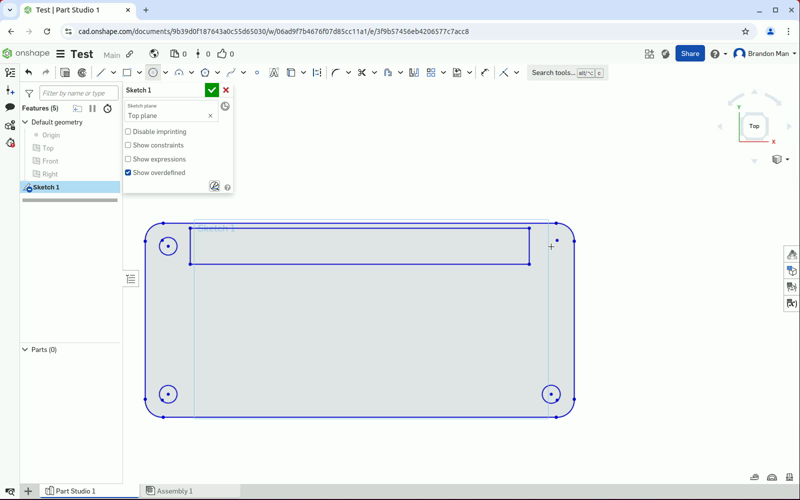
scroll(6)
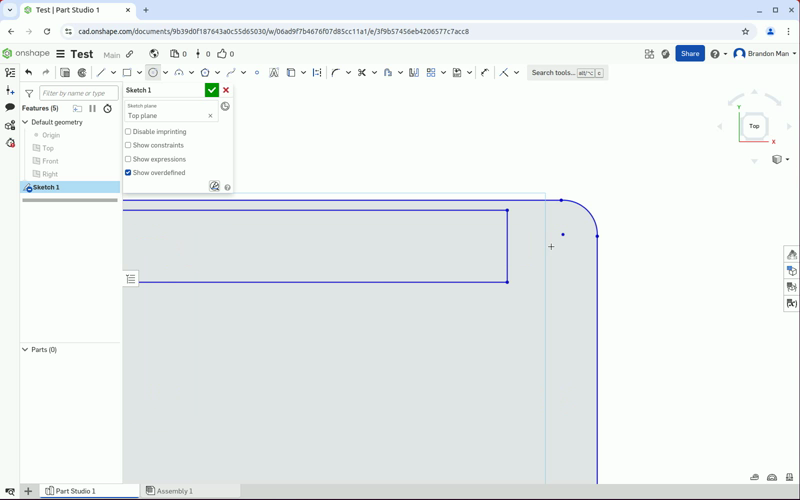
scroll(6)
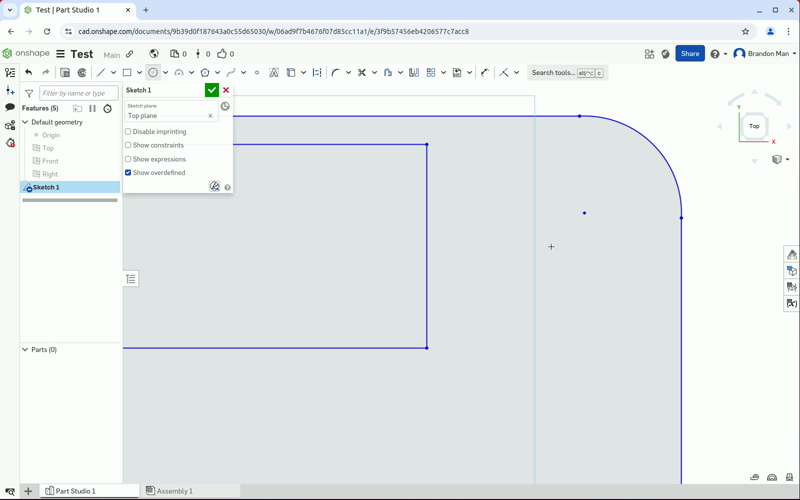
click(551, 246)
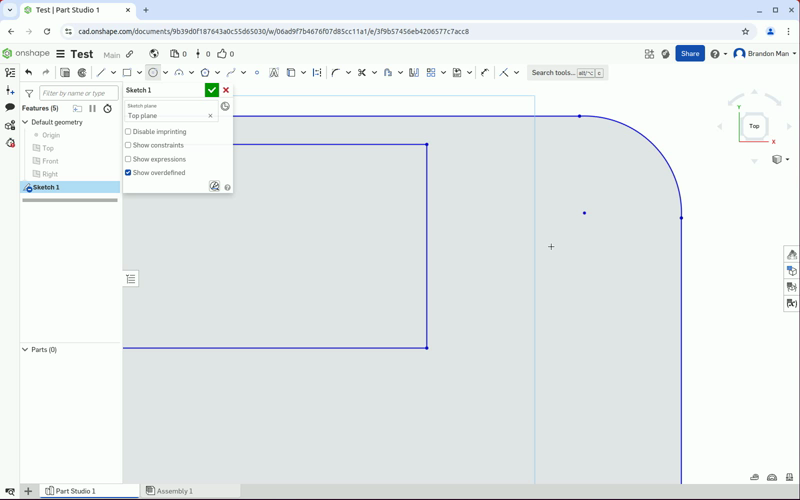
scroll(-6)
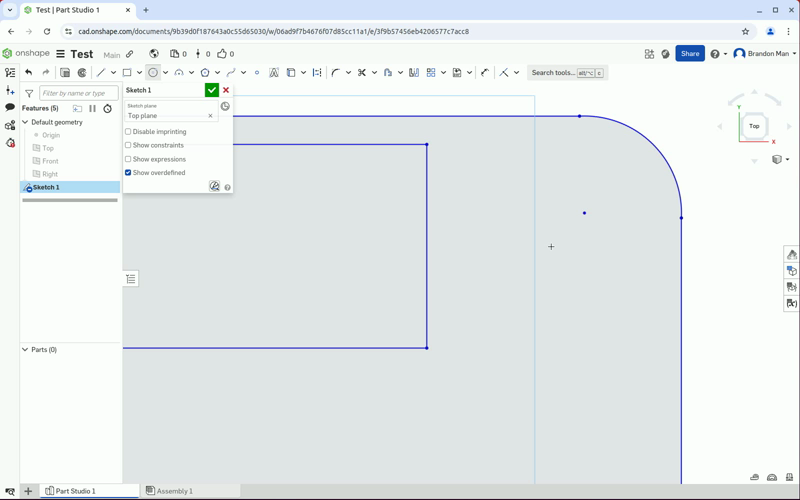
scroll(-6)
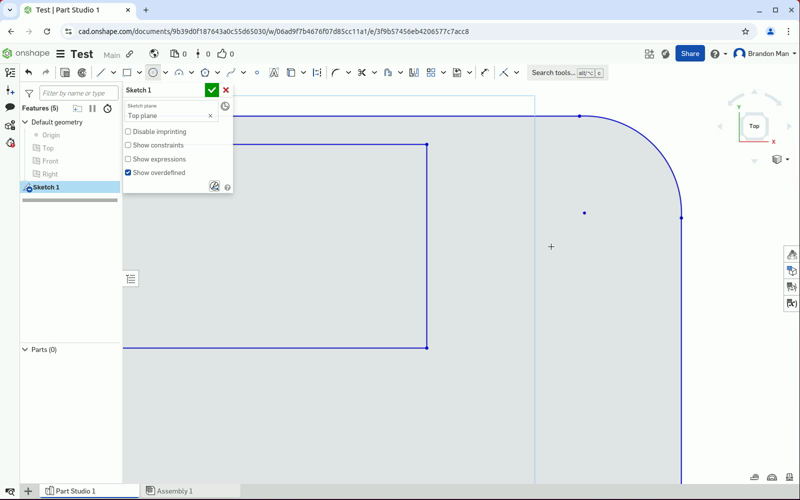
scroll(-6)
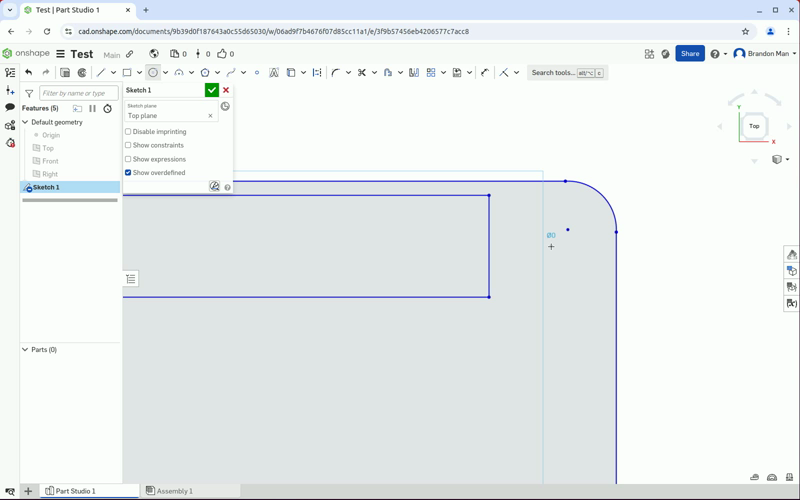
scroll(-6)
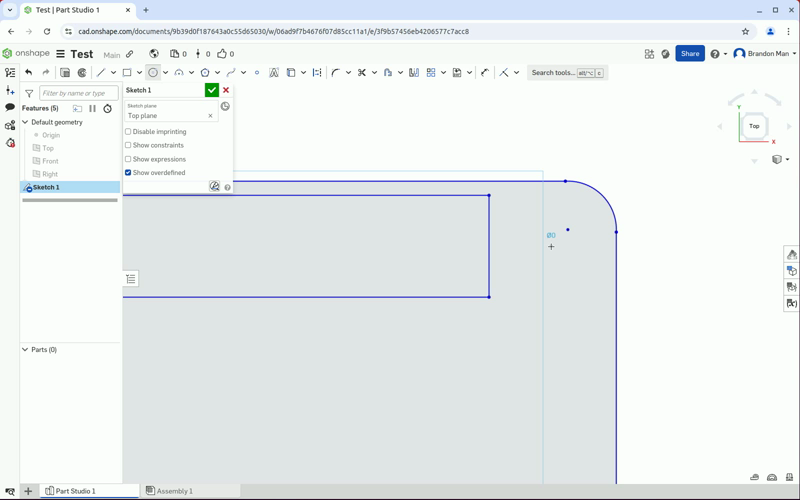
scroll(-6)
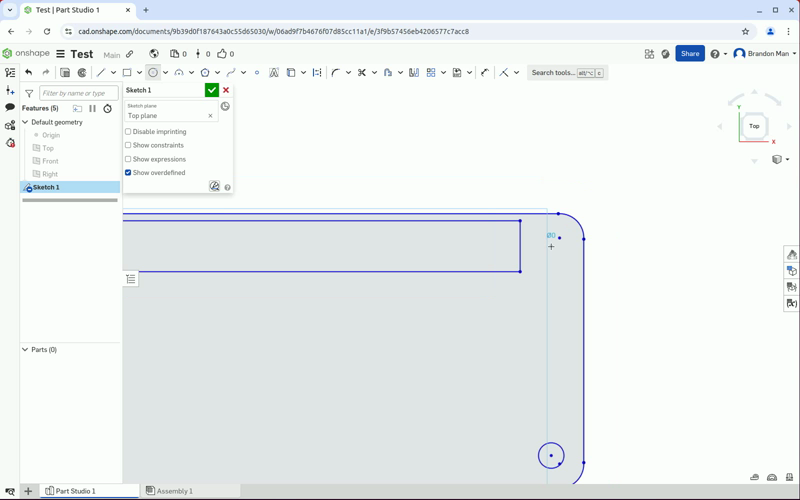
scroll(-6)
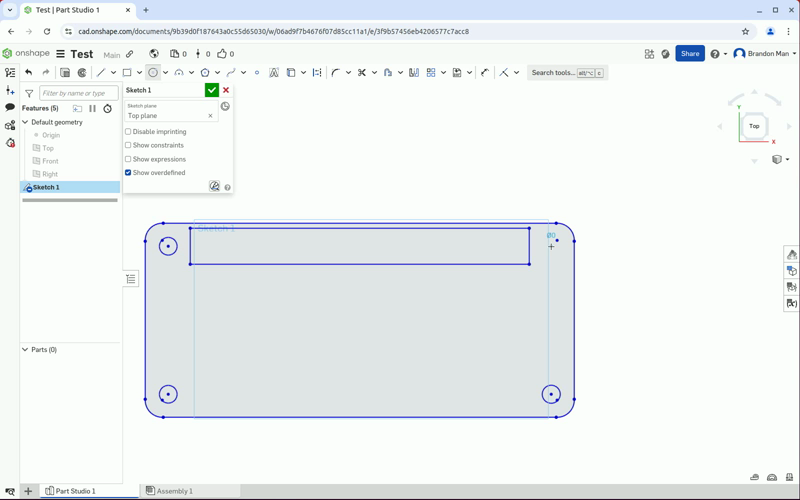
scroll(-6)
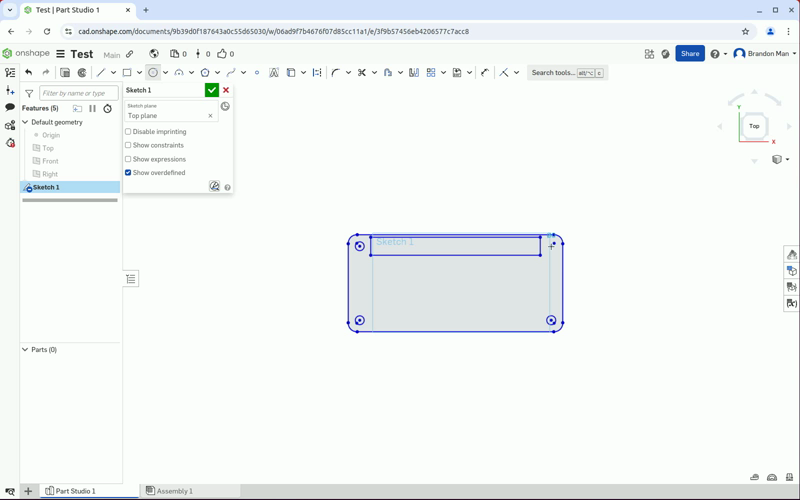
key_up(shift)
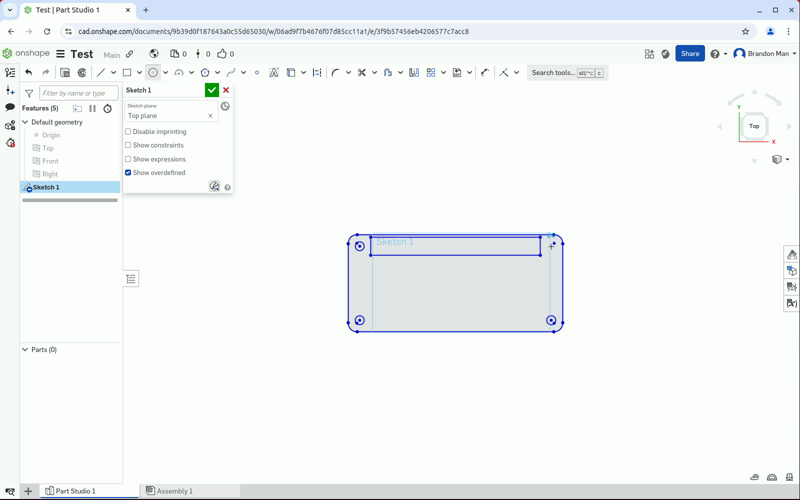
mouse_move(555, 246)
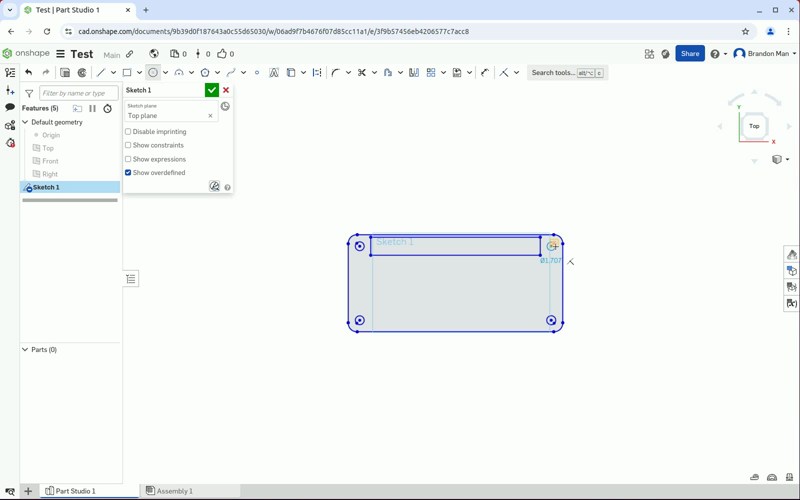
scroll(6)
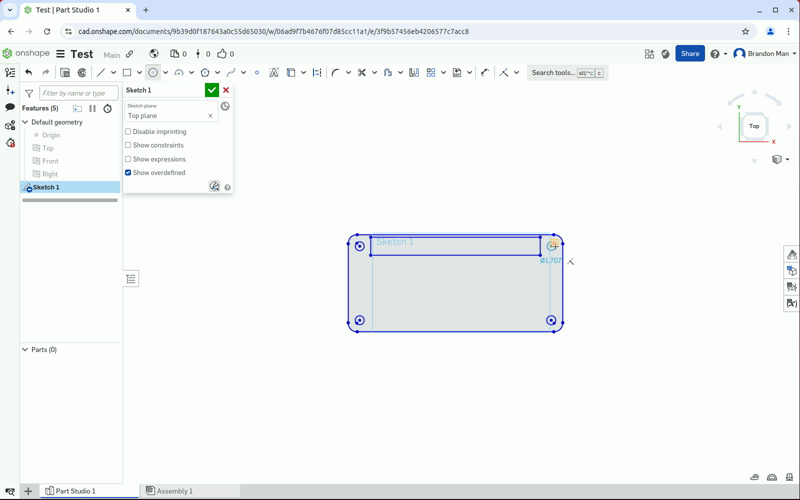
scroll(6)
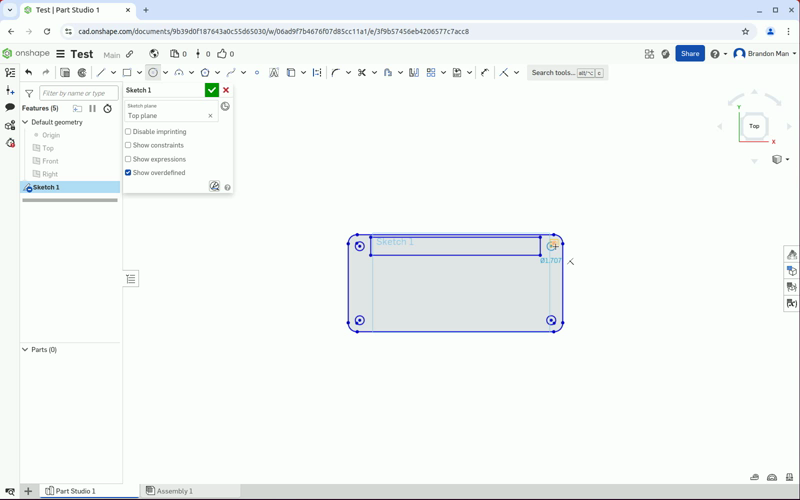
scroll(6)
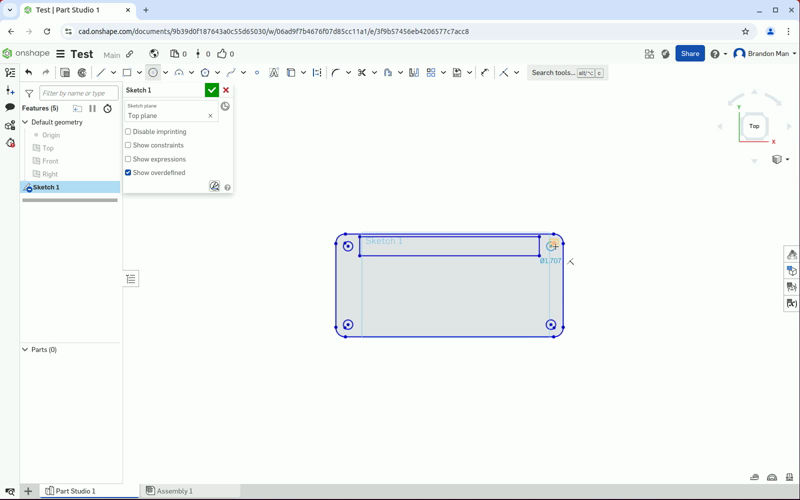
scroll(6)
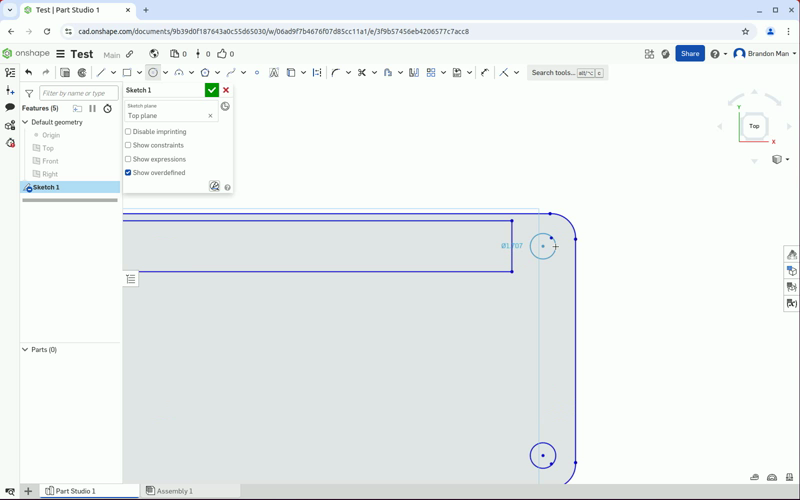
scroll(6)
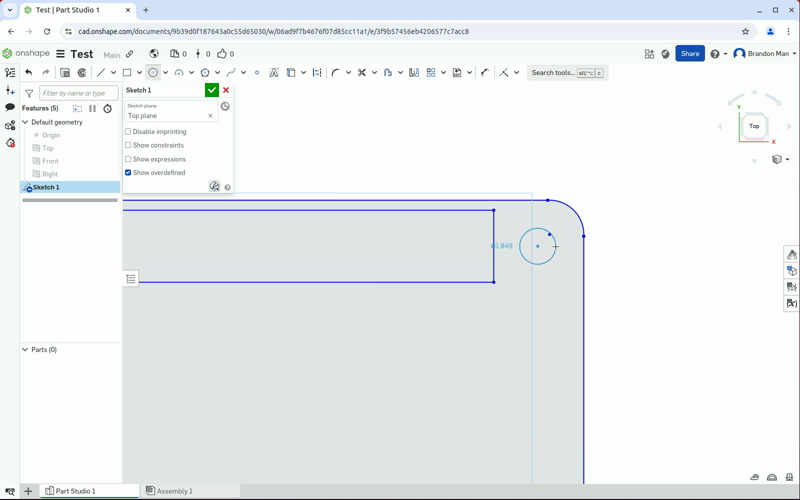
scroll(6)
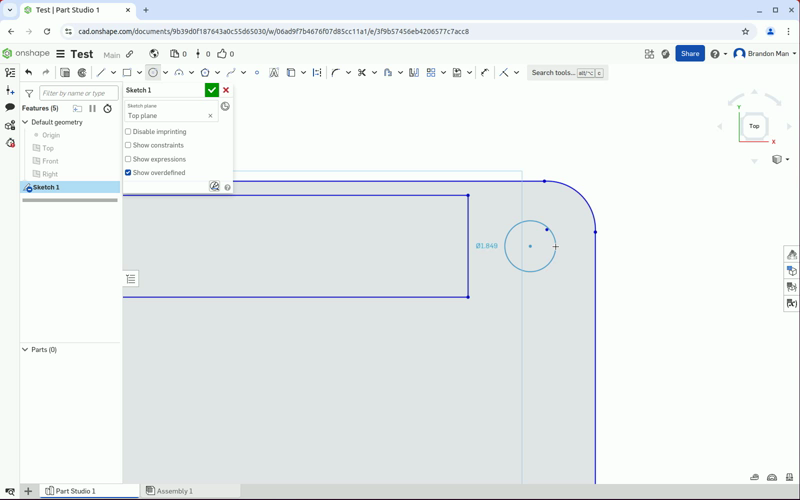
scroll(6)
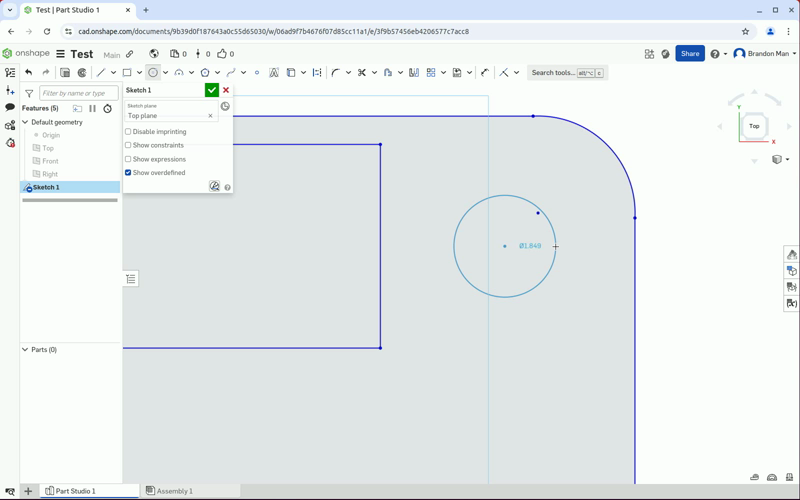
click(555, 246)
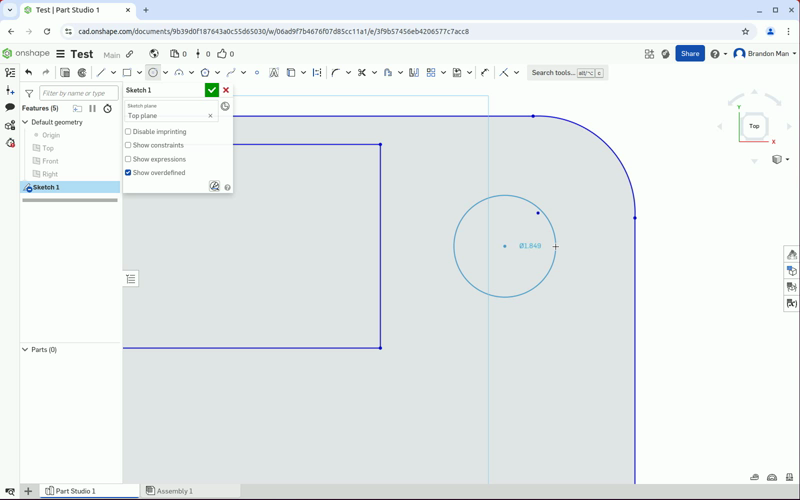
scroll(-6)
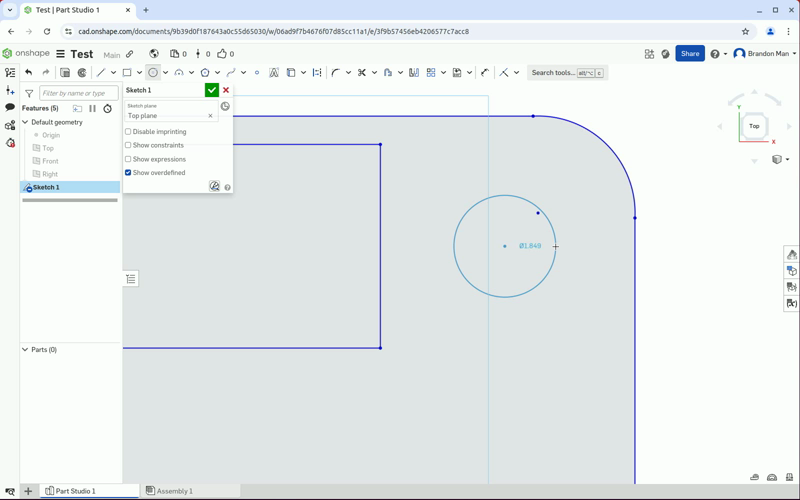
scroll(-6)
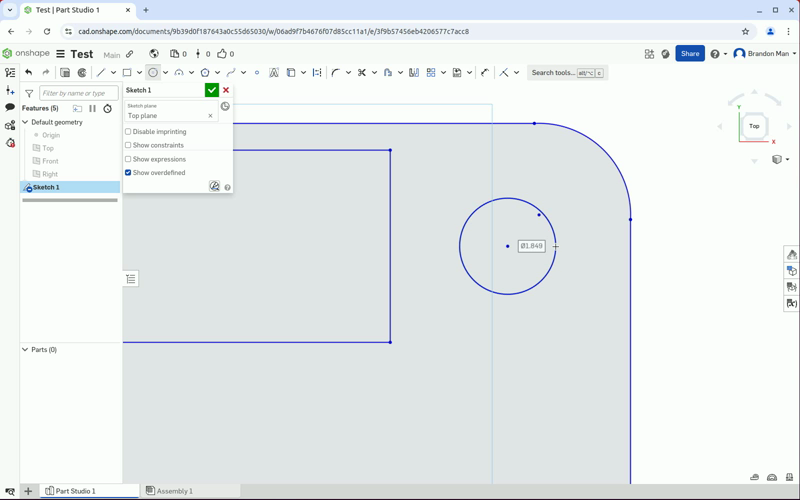
scroll(-6)
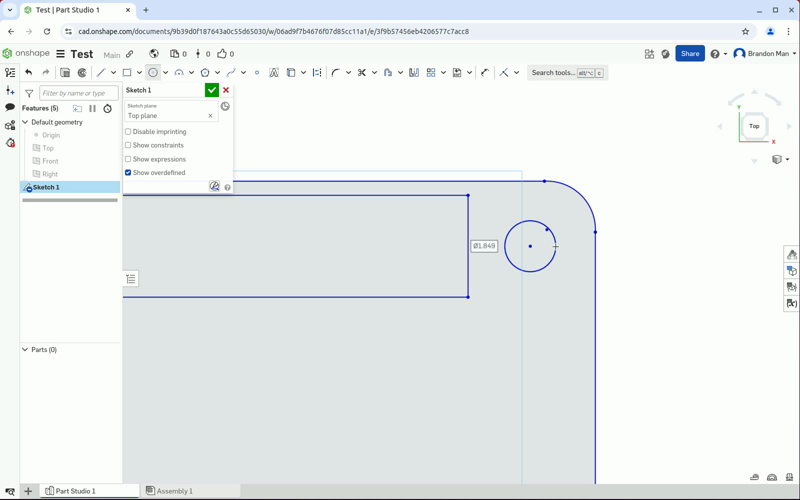
scroll(-6)
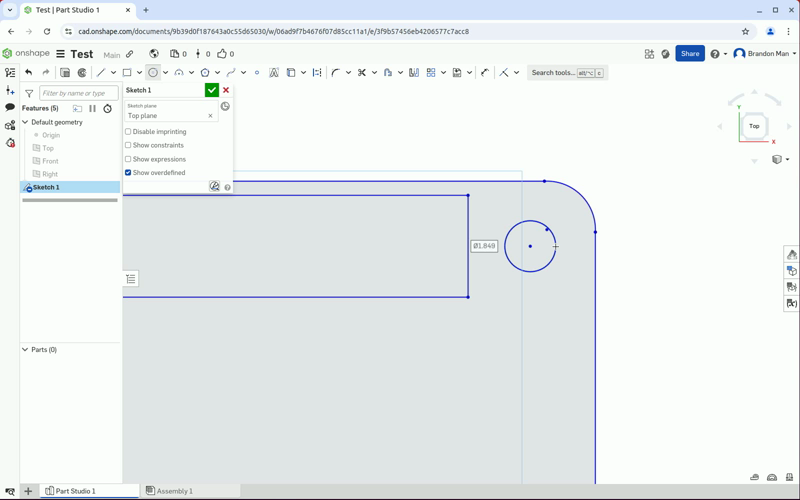
scroll(-6)
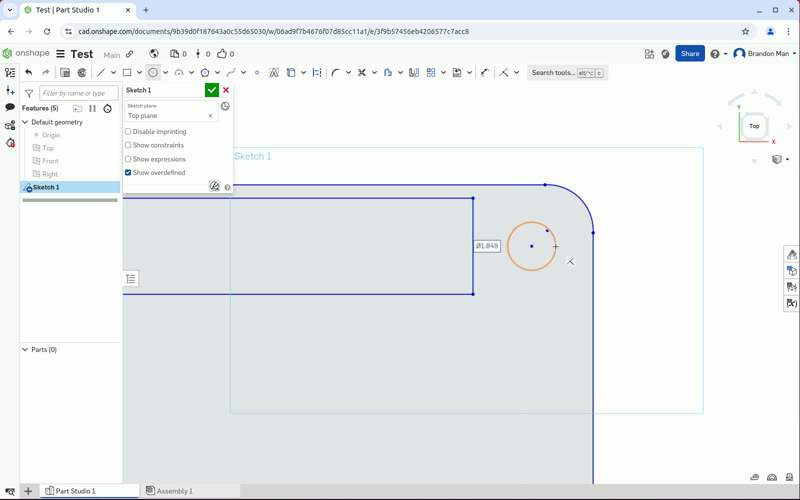
scroll(-6)
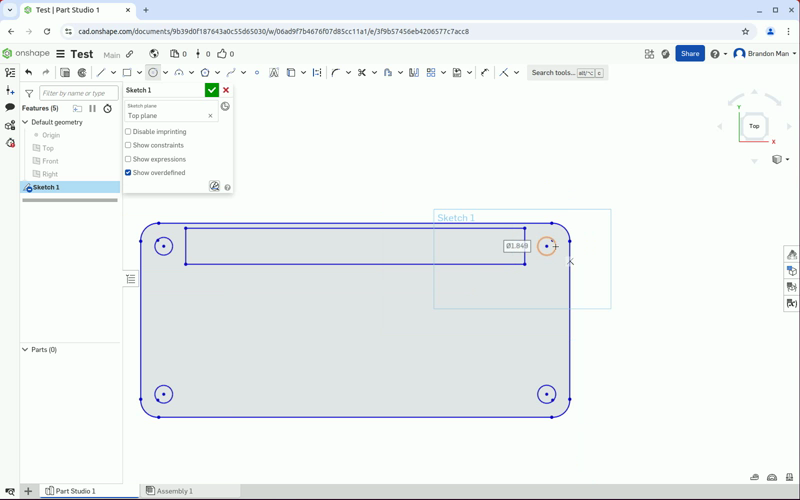
scroll(-6)
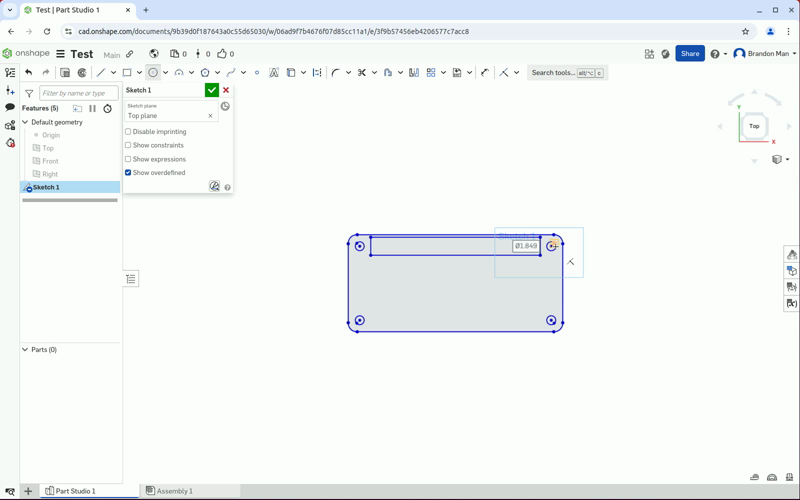
key(esc)
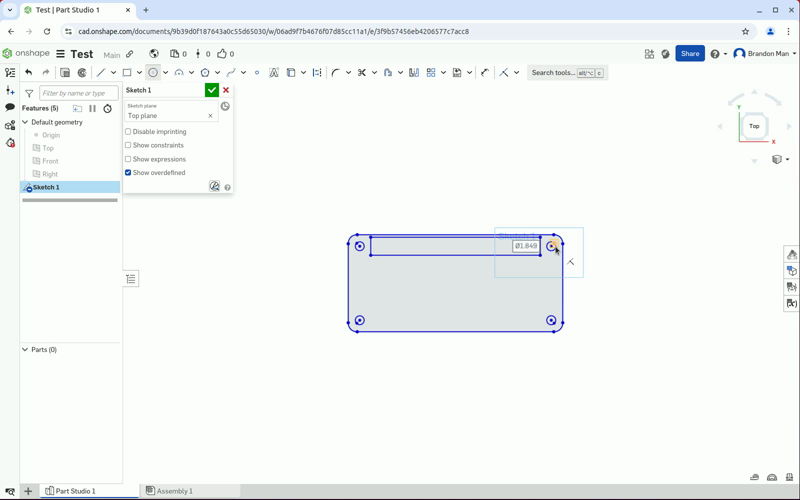
mouse_move(488, 283)
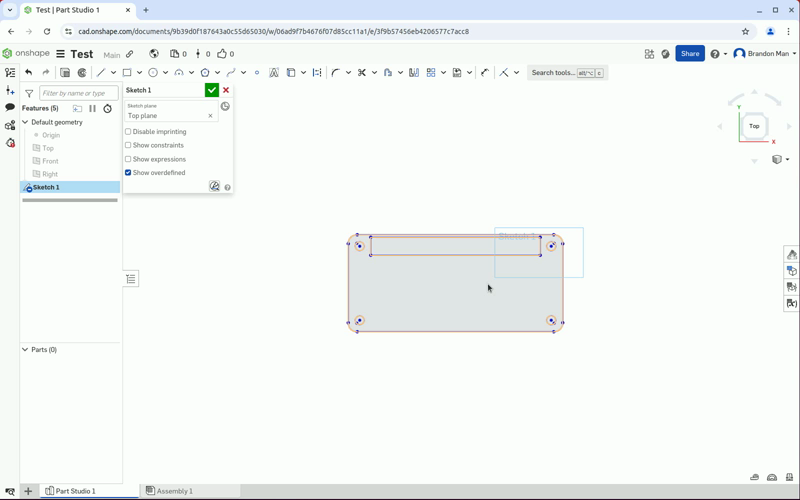
click(488, 283)
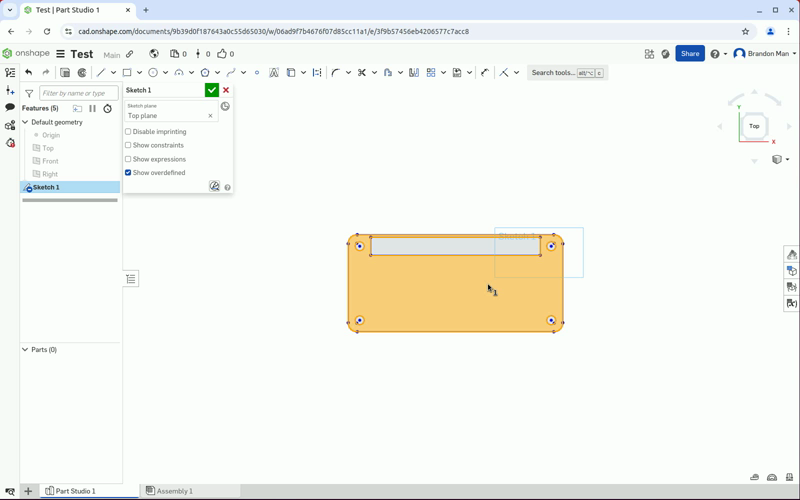
mouse_move(73, 352)
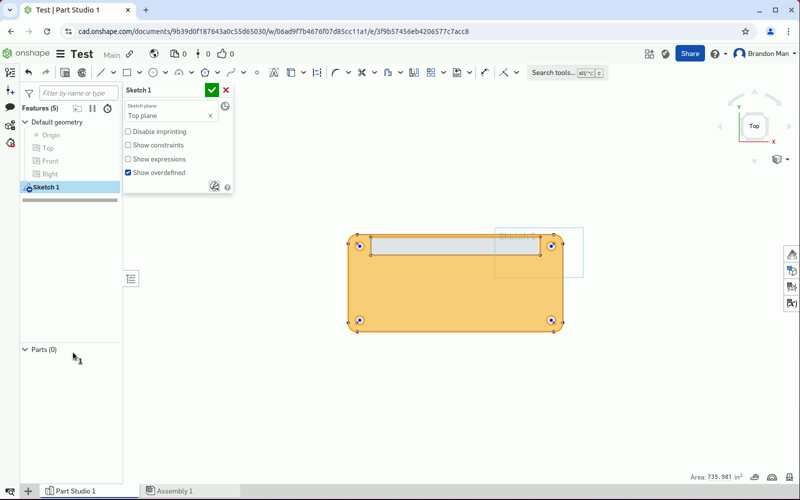
key(shift+y)
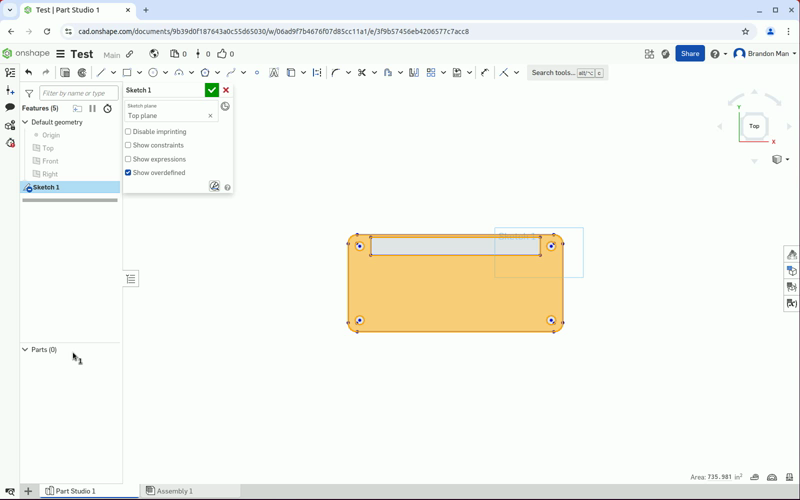
key(shift+e)
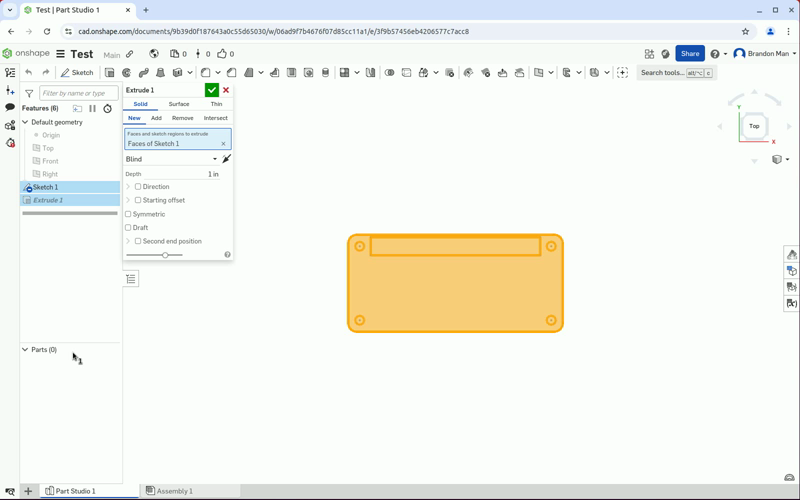
mouse_move(143, 106)
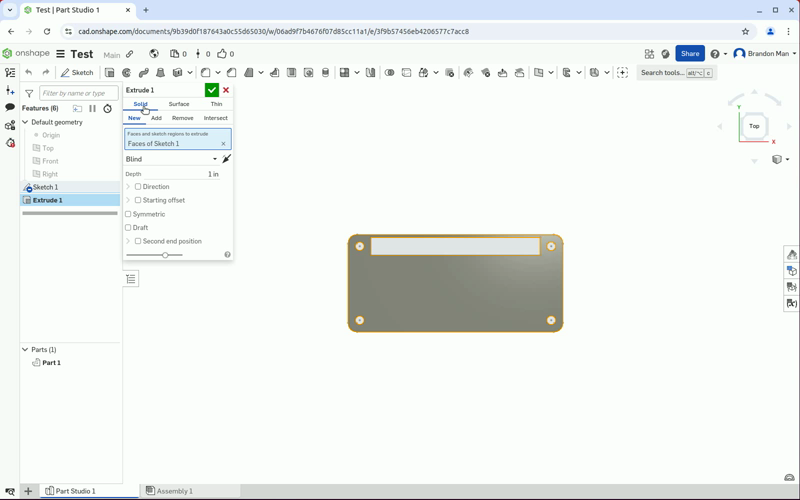
click(143, 106)
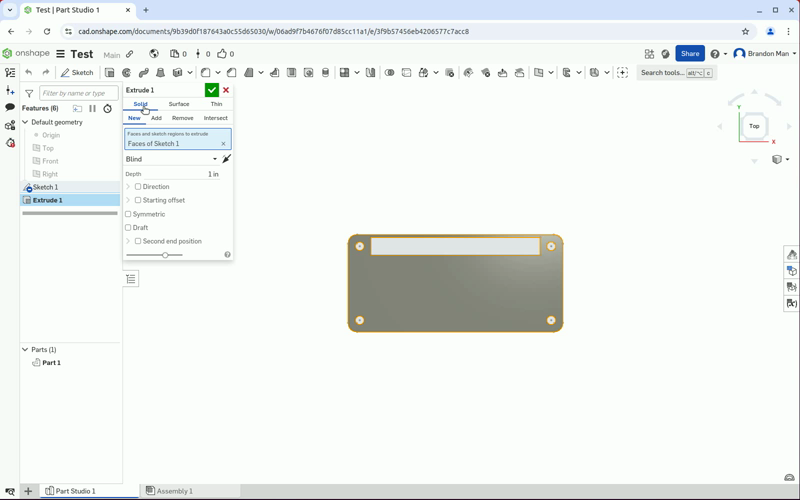
mouse_move(137, 120)
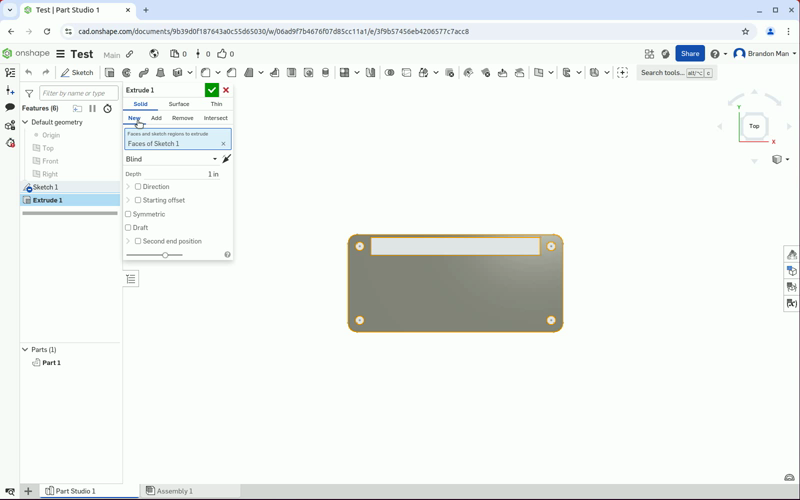
click(137, 120)
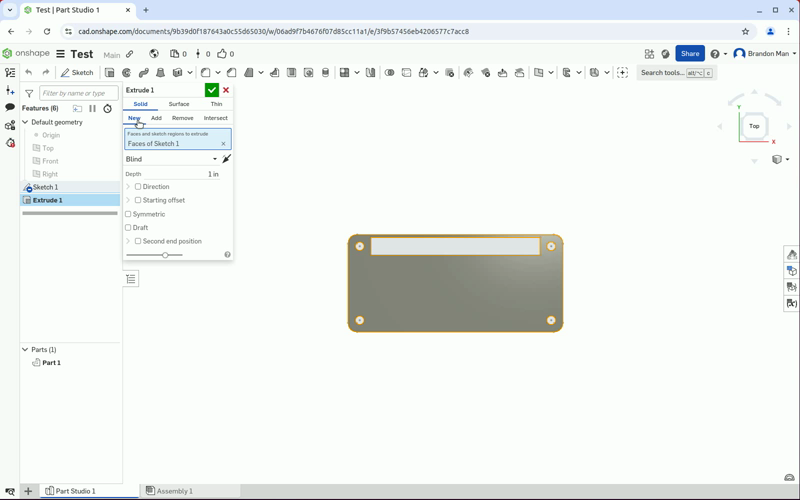
key(tab, 4)
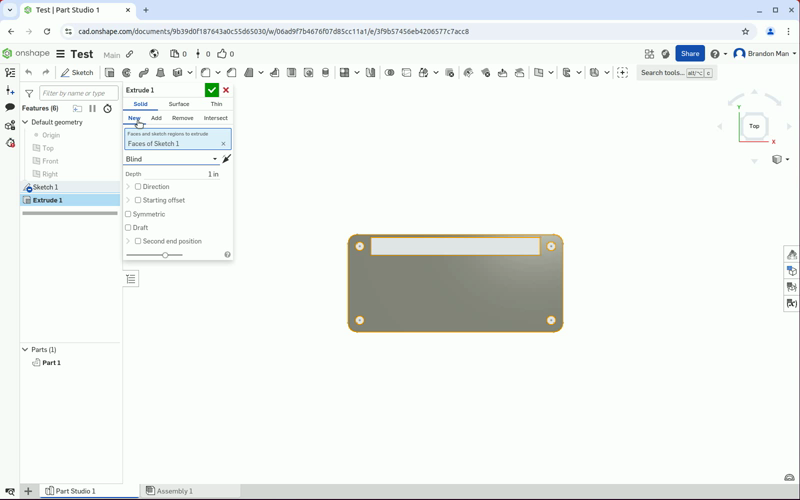
text(1.444)
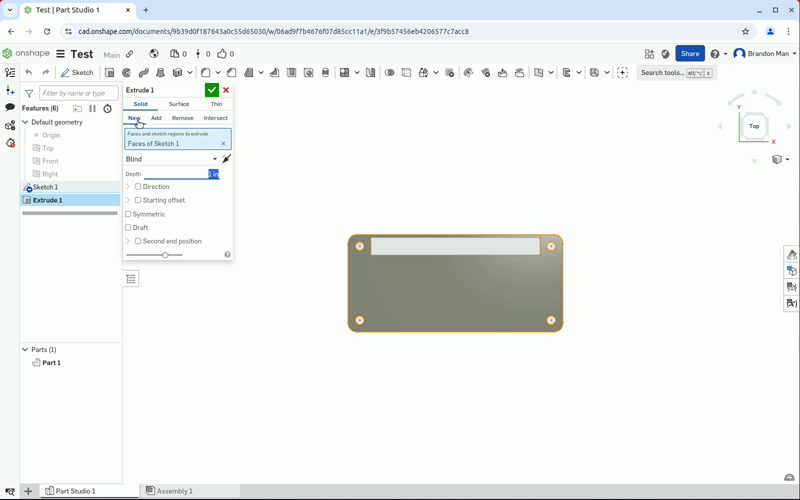
key(enter)
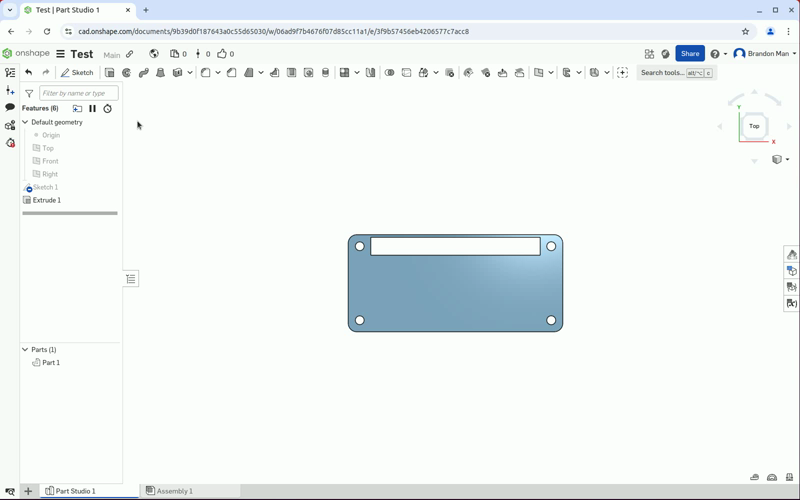
key(shift+h)
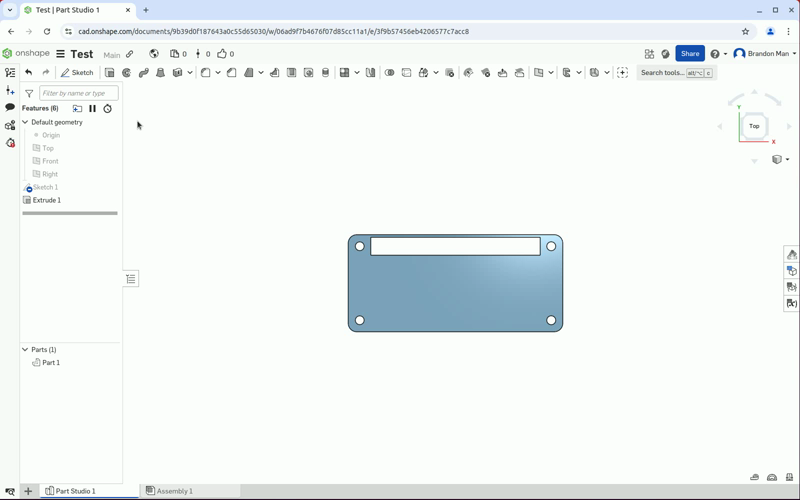
key(shift+h)
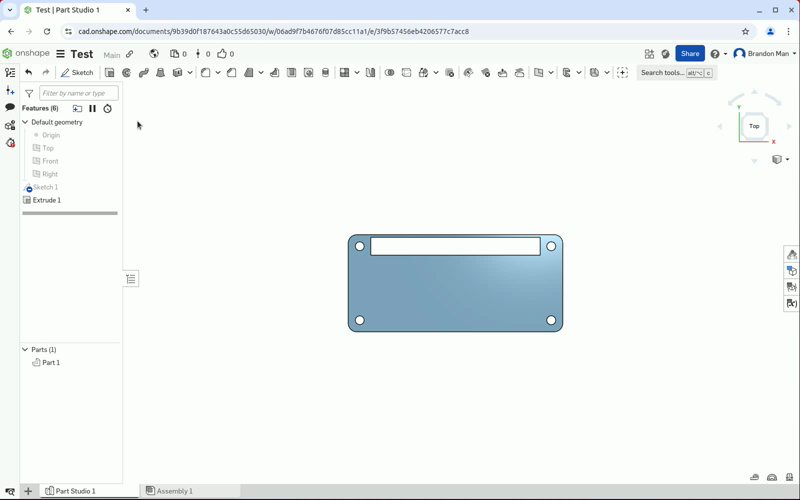
mouse_move(73, 189)
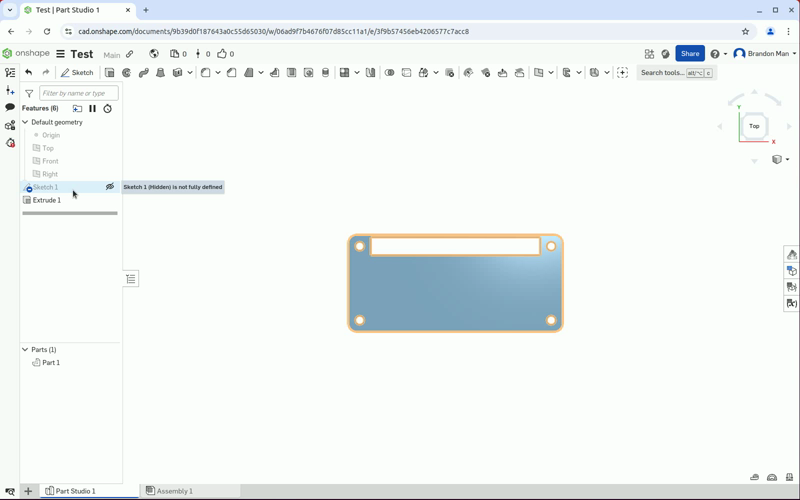
click(73, 189)
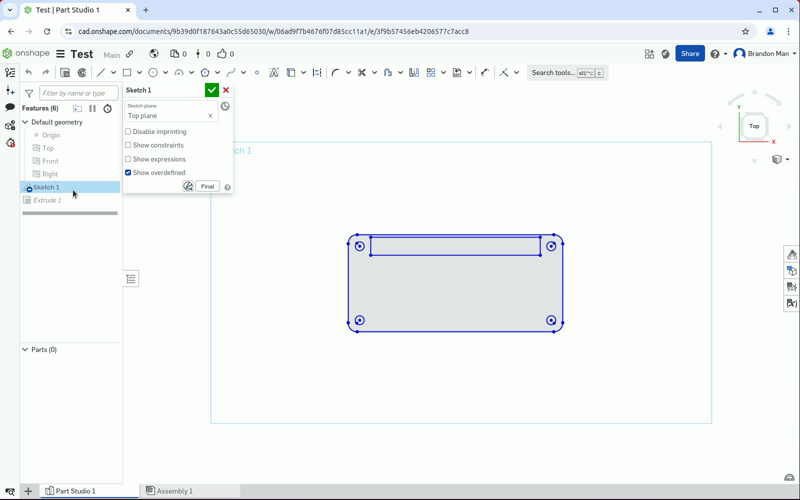
mouse_move(229, 92)
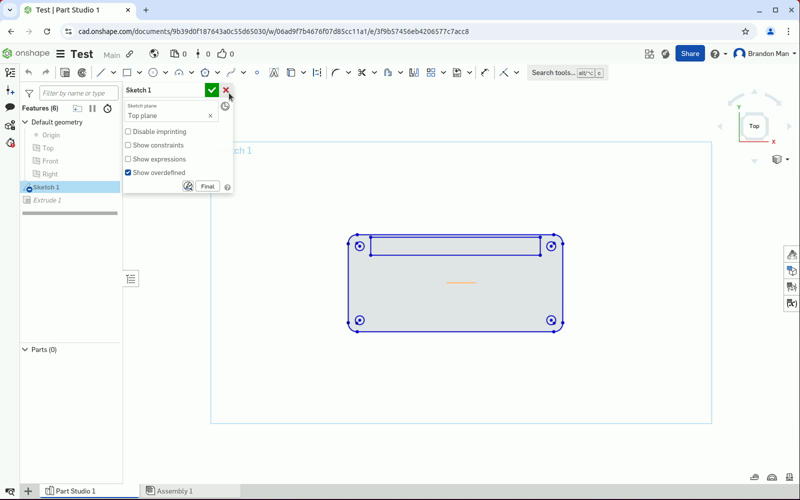
click(229, 92)
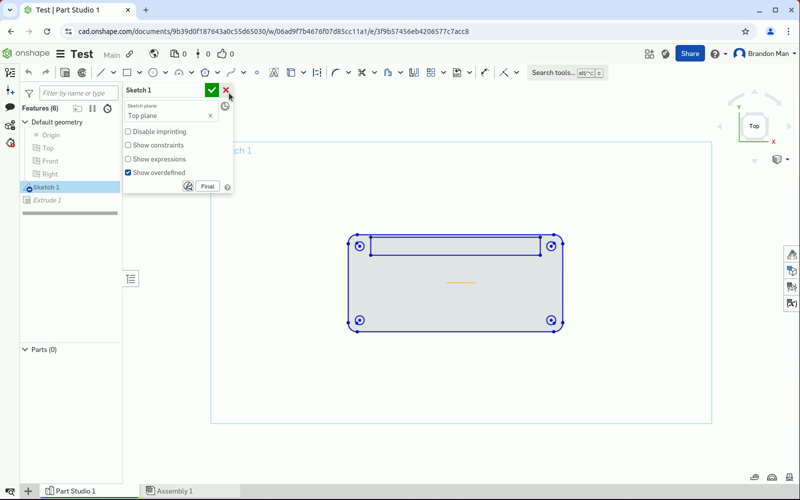
key(shift+s)
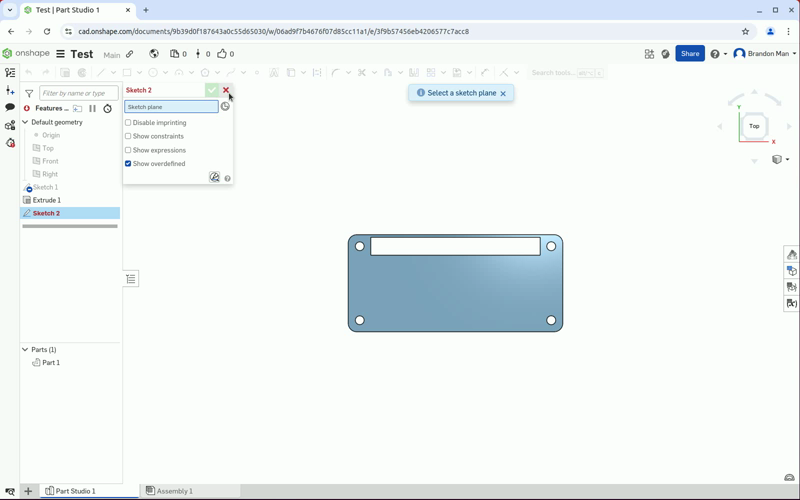
mouse_move(73, 150)
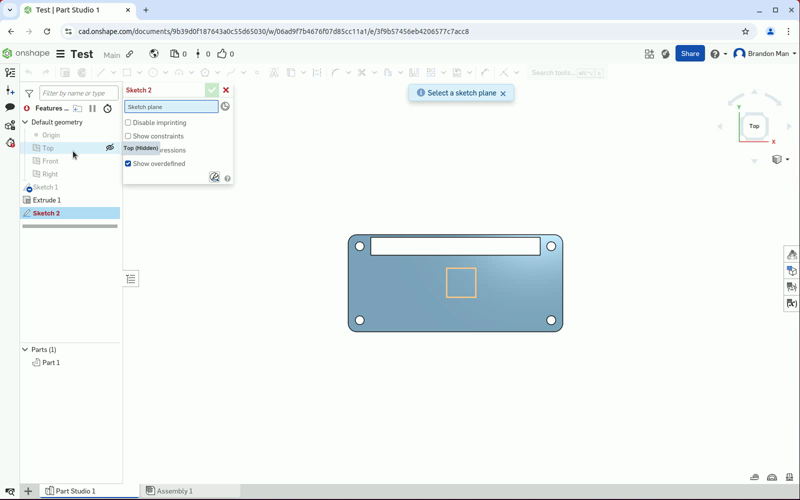
click(73, 150)
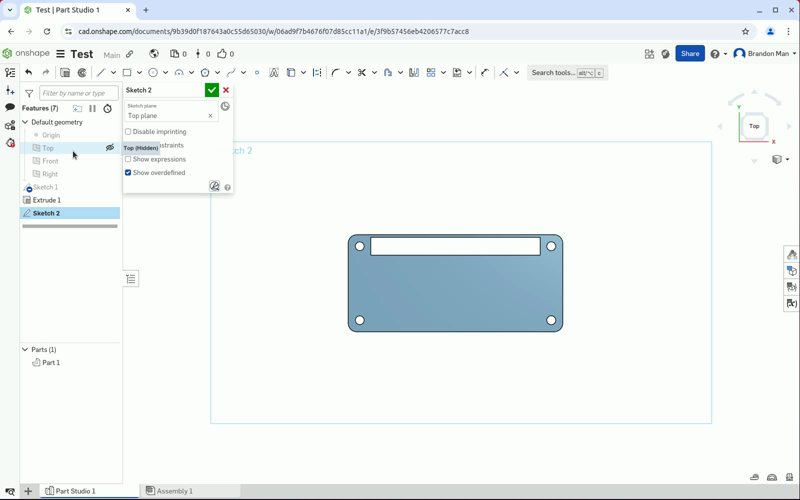
mouse_move(73, 352)
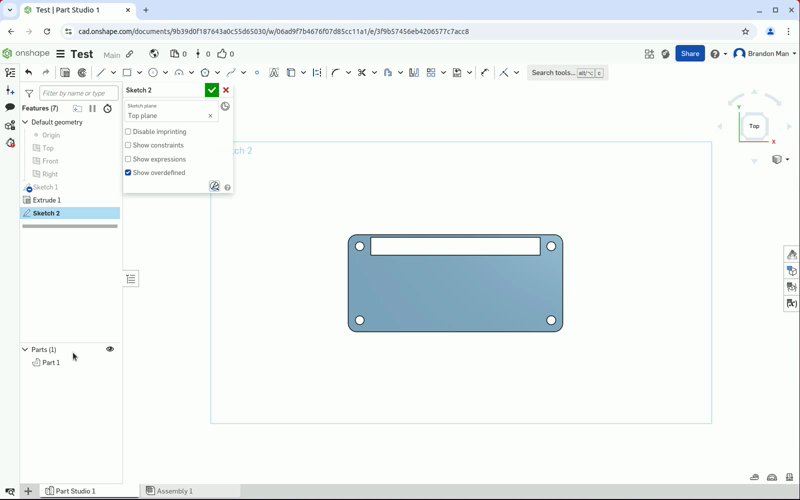
key(y)
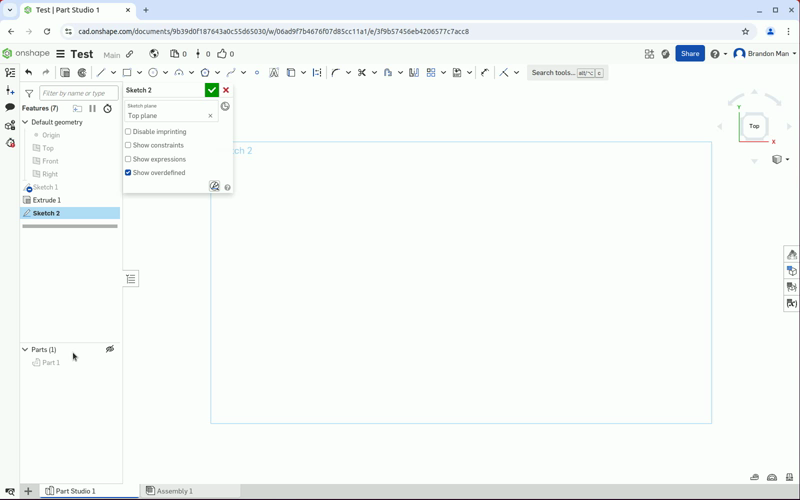
key(l)
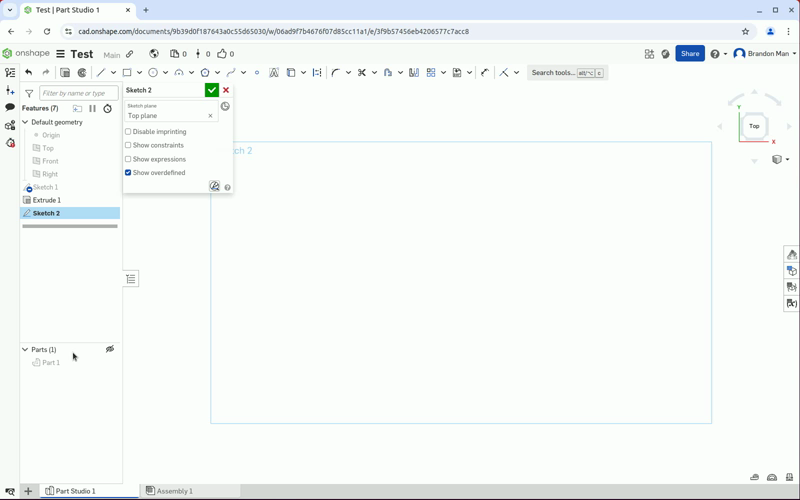
key_down(shift)
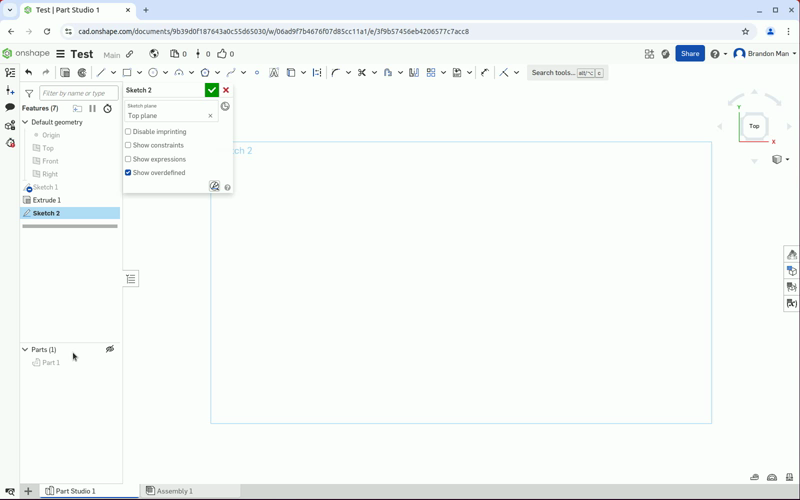
mouse_move(371, 253)
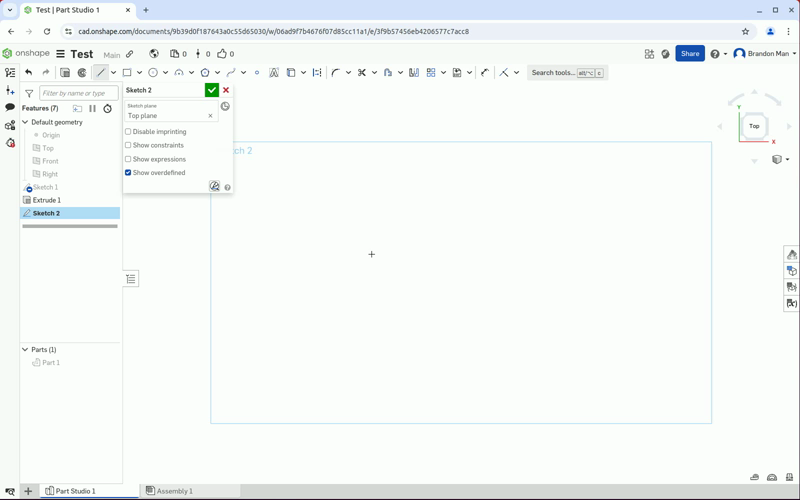
click(371, 253)
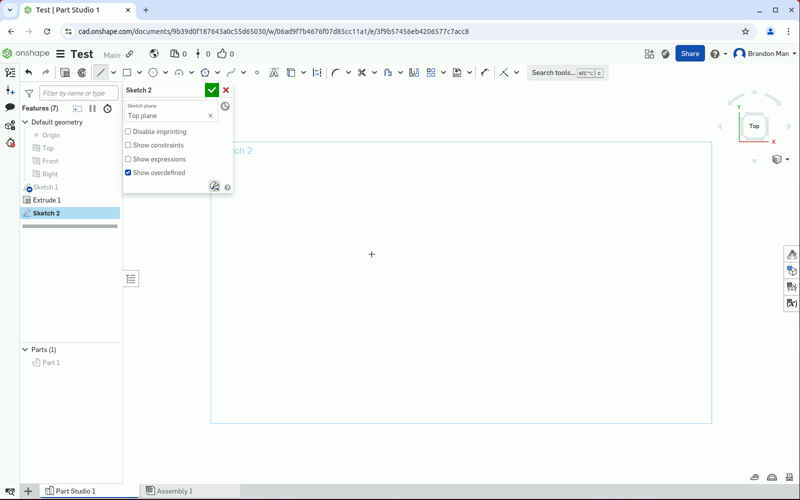
key_up(shift)
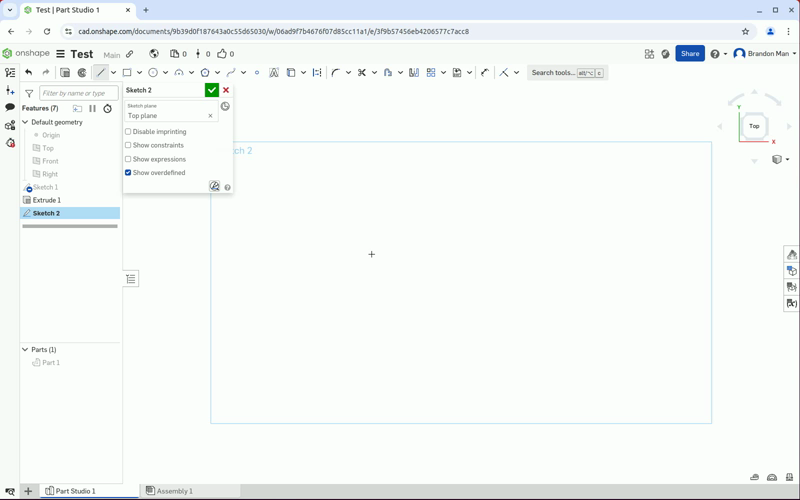
key_down(shift)
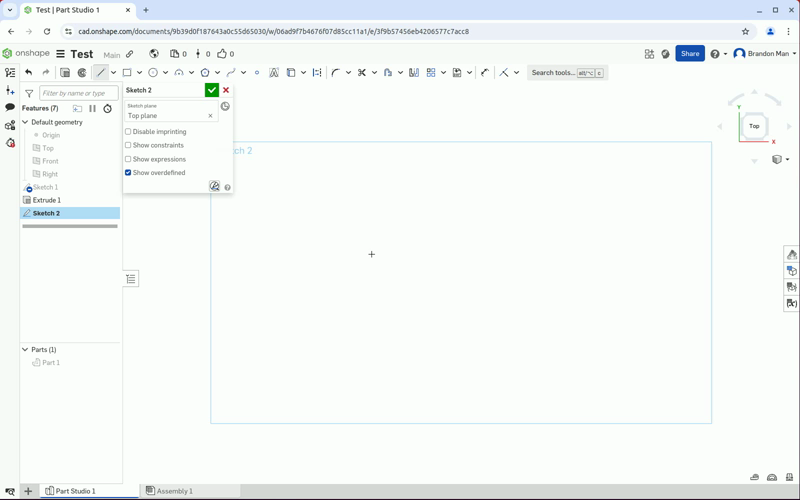
mouse_move(540, 253)
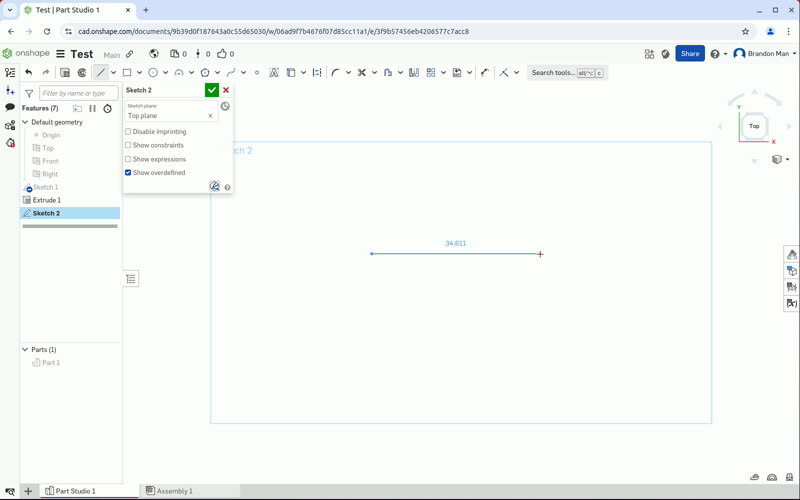
click(540, 253)
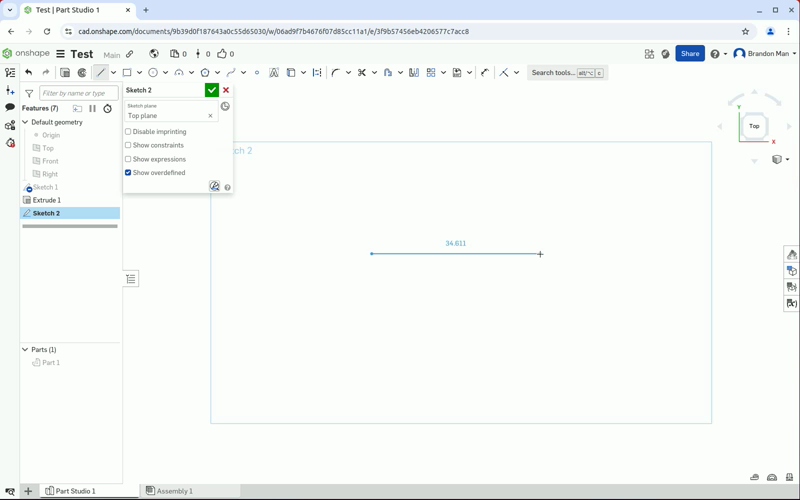
key_up(shift)
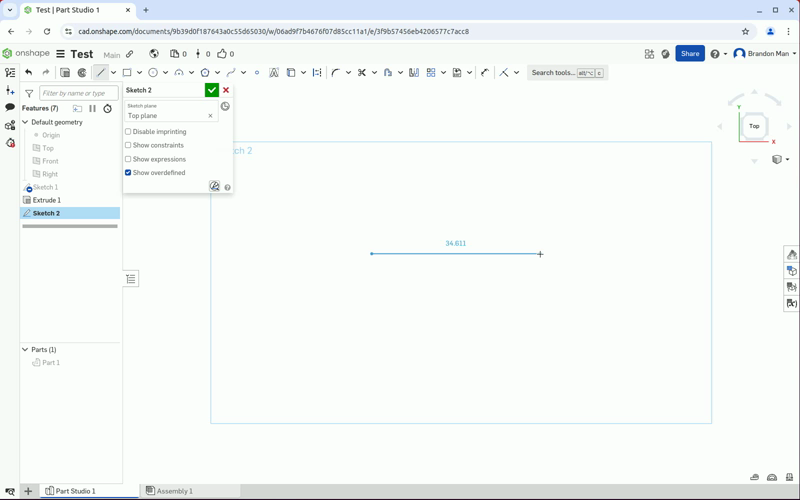
key_down(shift)
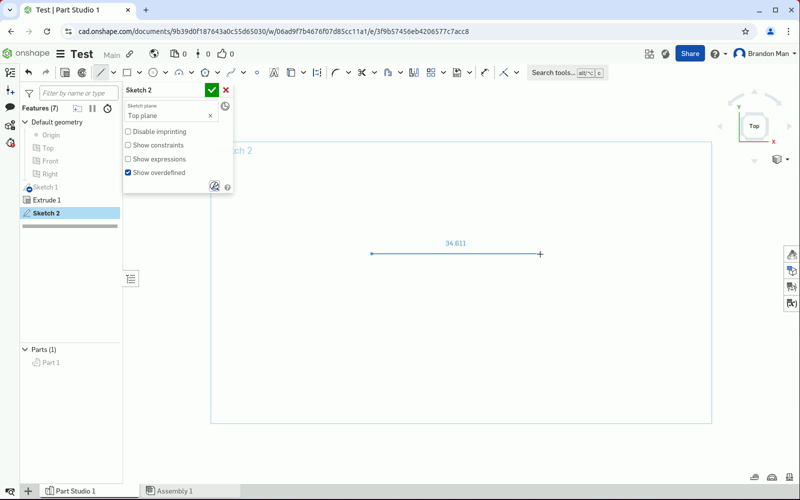
mouse_move(570, 253)
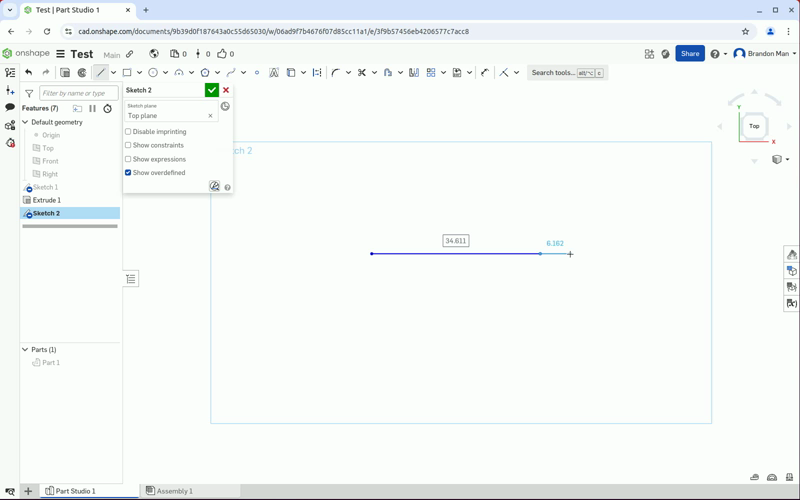
mouse_move(540, 237)
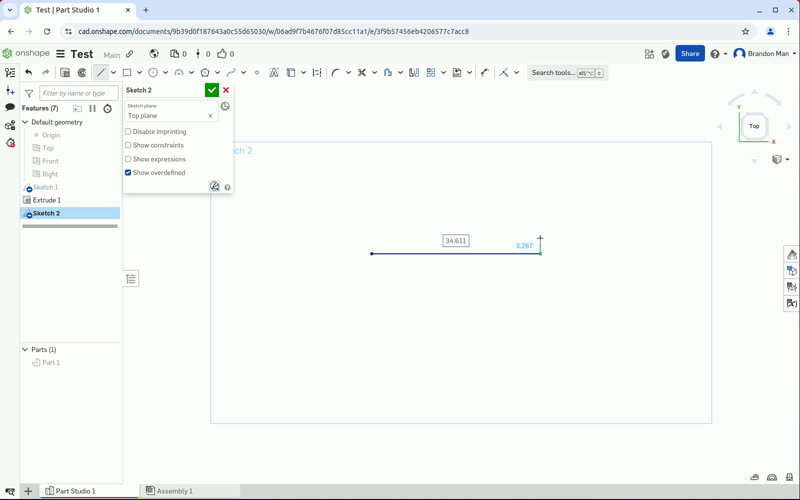
click(540, 237)
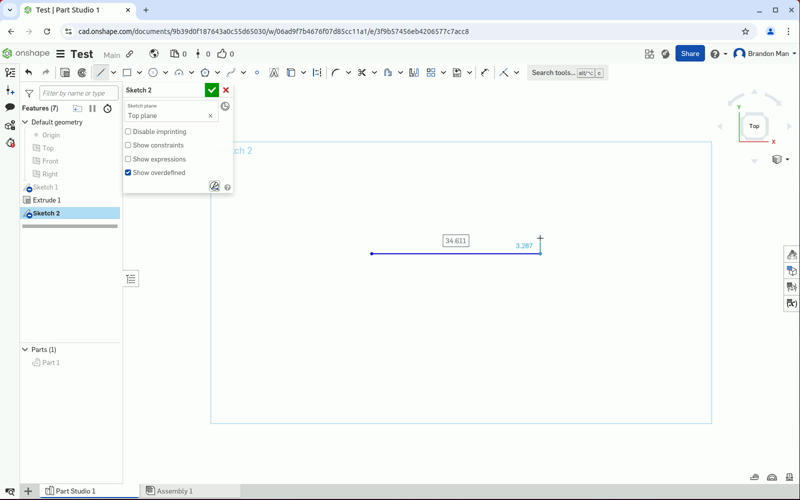
key_up(shift)
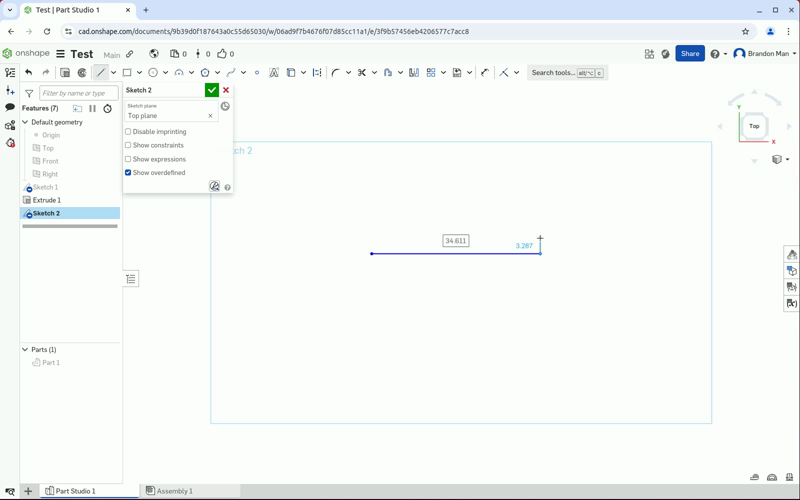
key_down(shift)
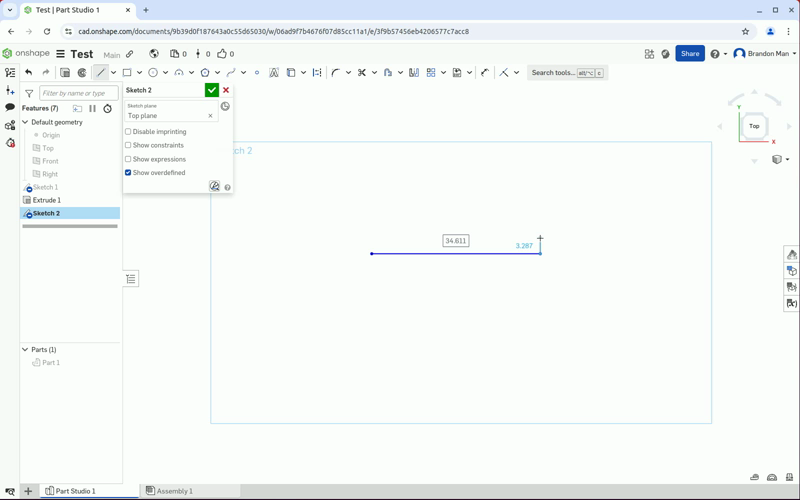
mouse_move(371, 237)
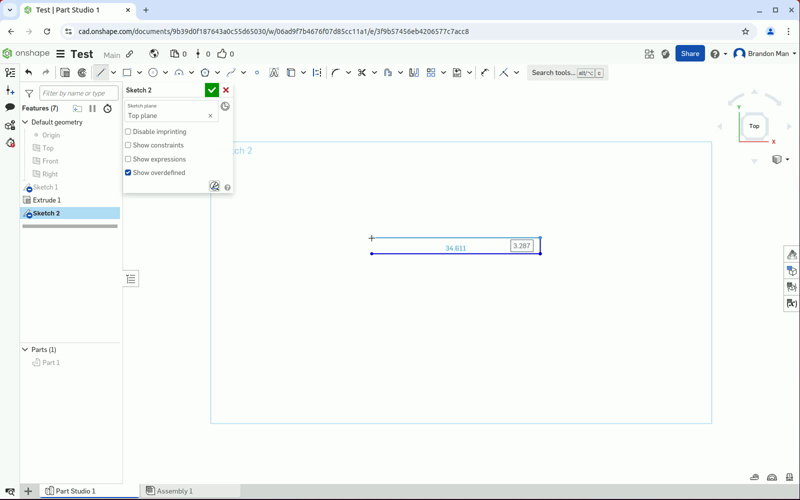
click(371, 237)
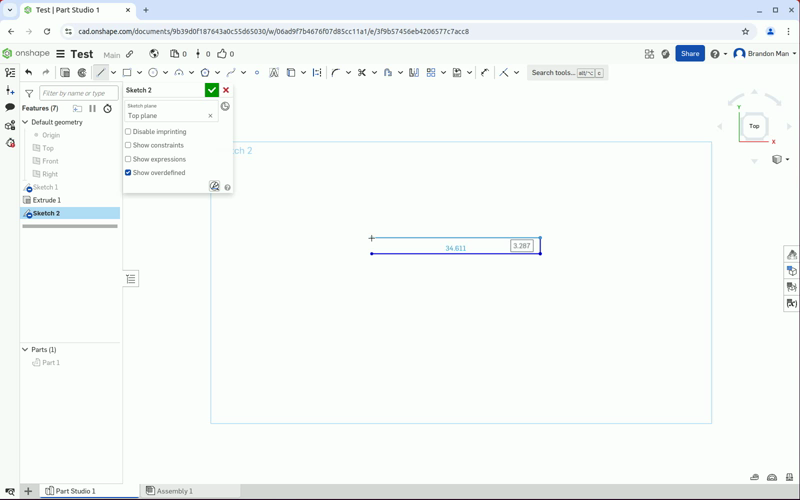
key_up(shift)
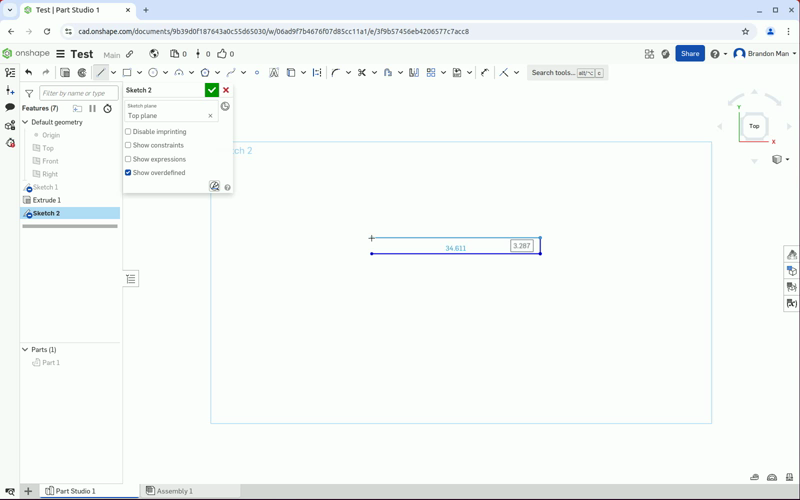
mouse_move(401, 237)
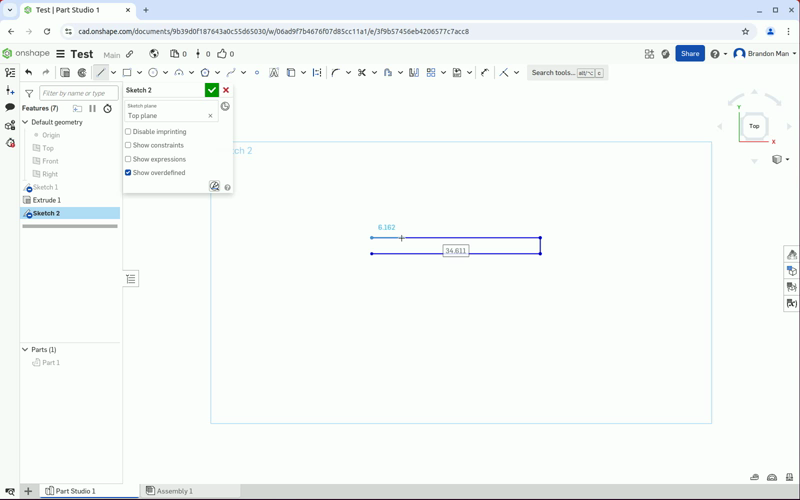
key_down(shift)
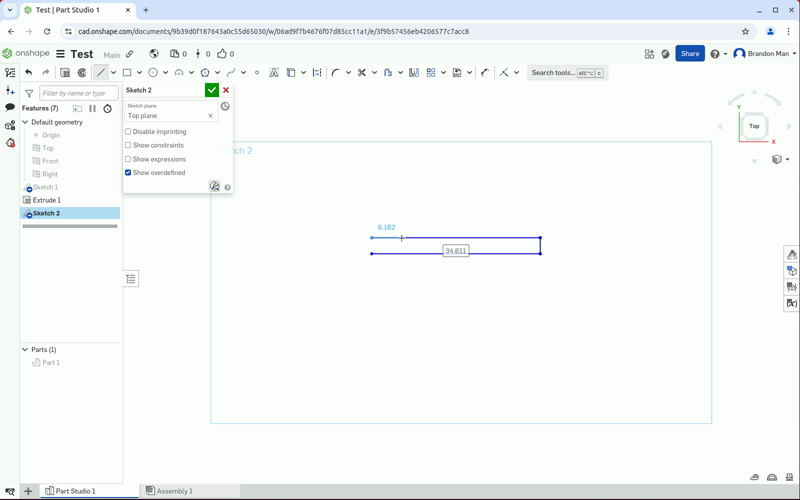
mouse_move(371, 253)
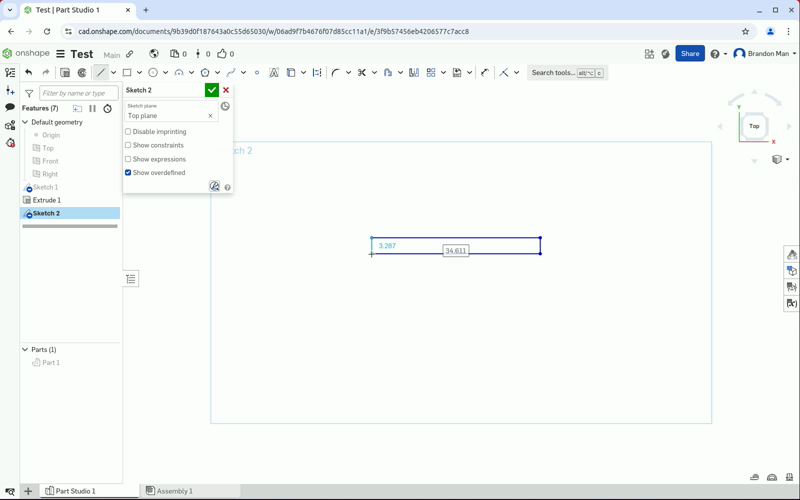
key_up(shift)
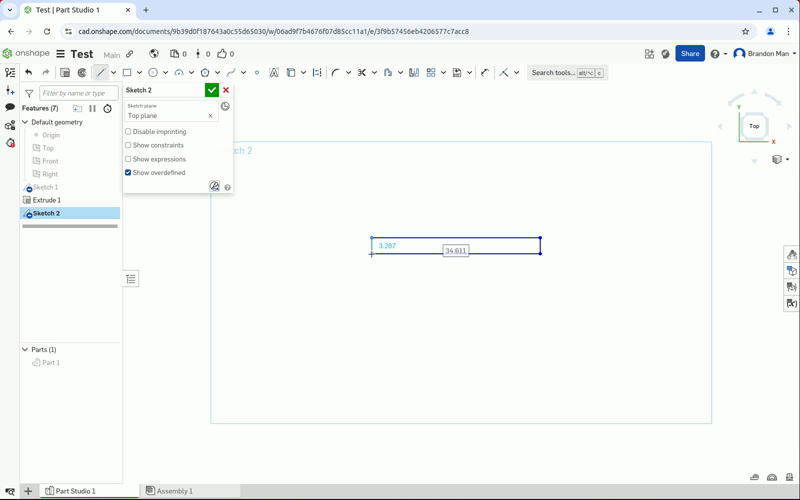
click(371, 253)
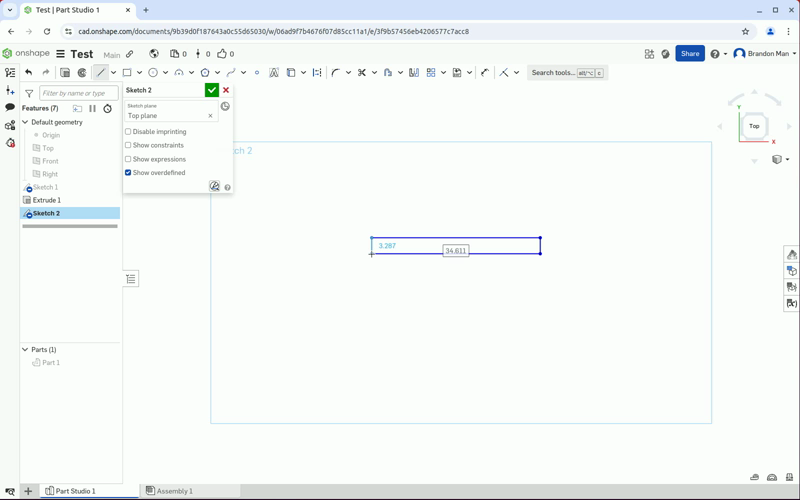
key(esc)
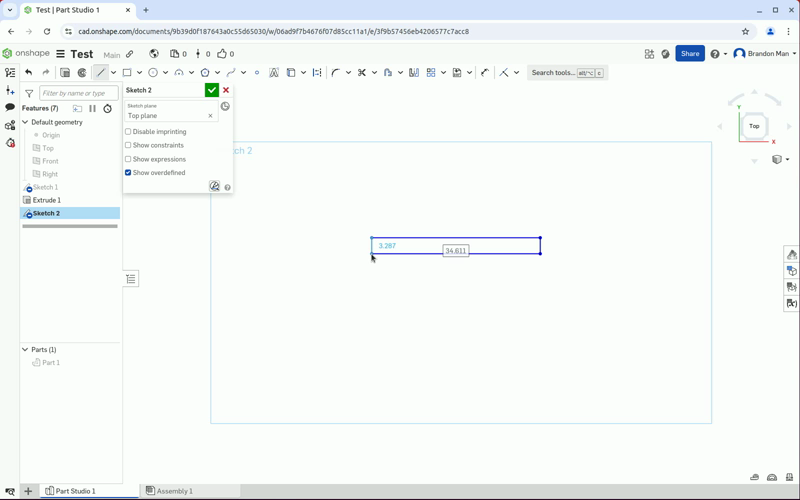
mouse_move(530, 243)
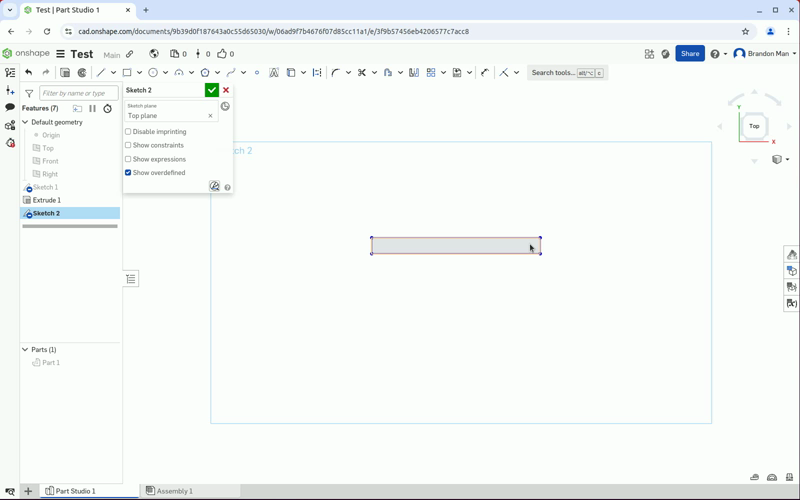
click(530, 243)
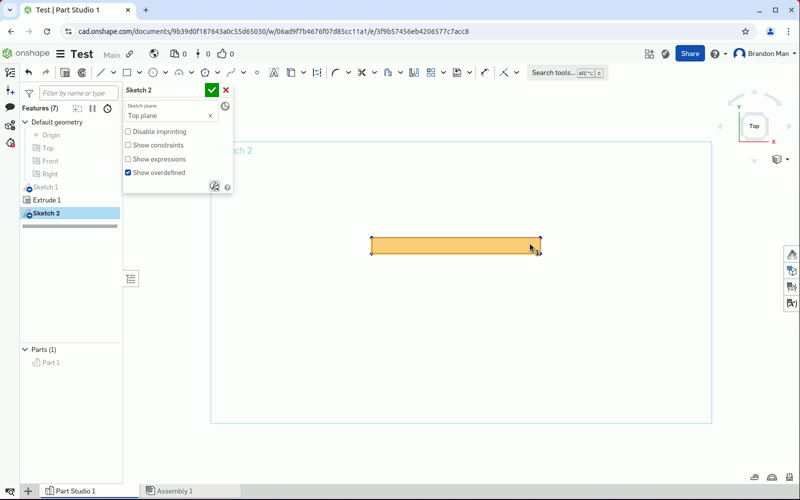
mouse_move(73, 352)
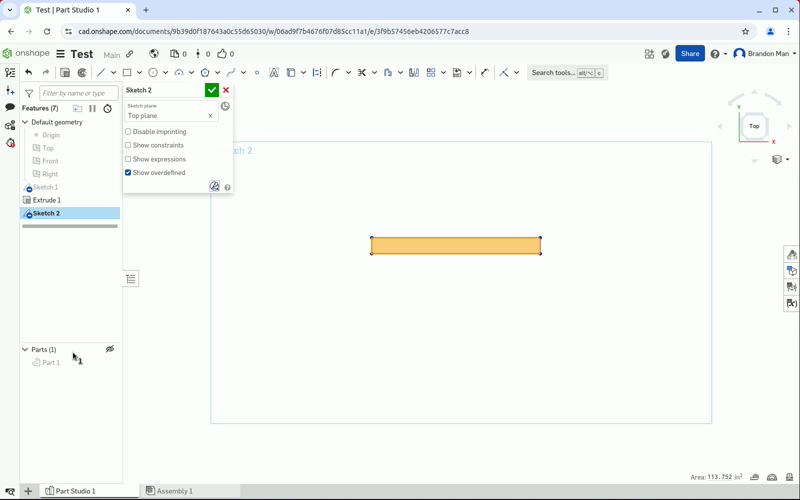
key(shift+y)
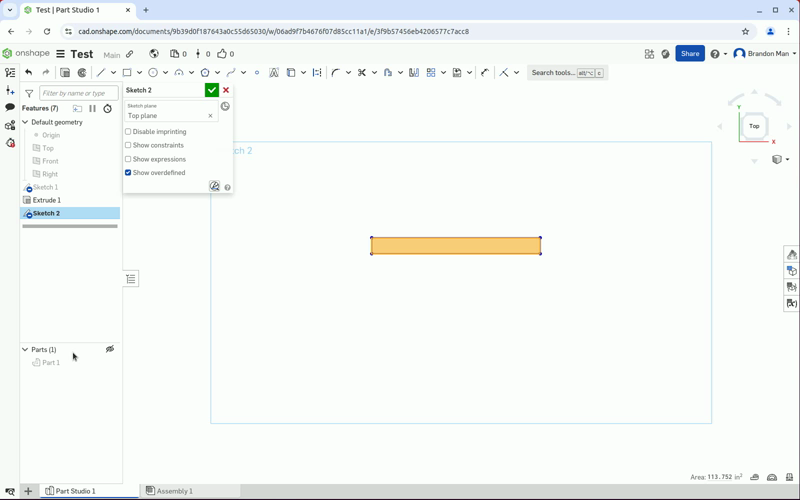
key(shift+e)
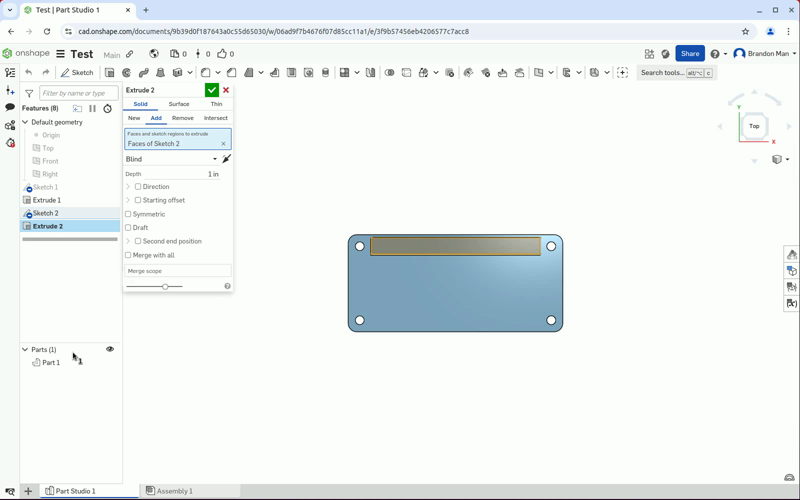
mouse_move(143, 106)
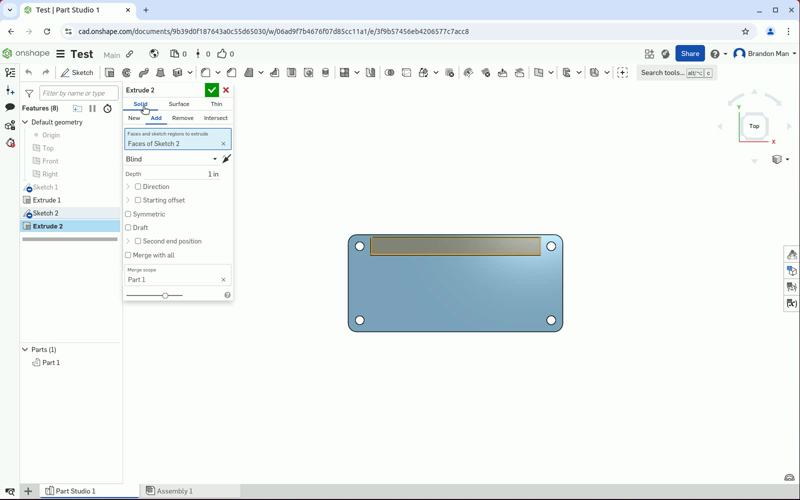
click(143, 106)
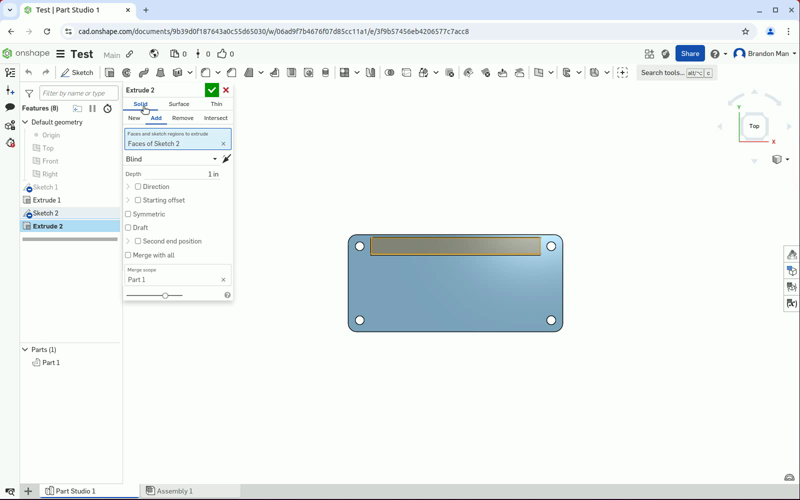
mouse_move(137, 120)
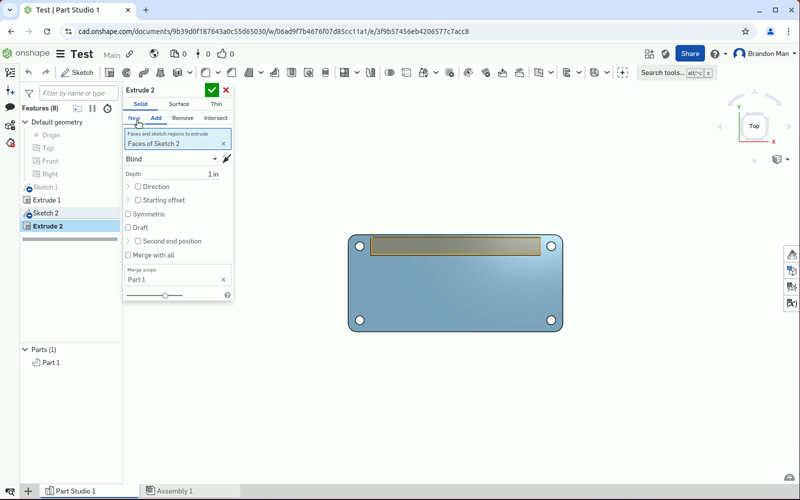
click(137, 120)
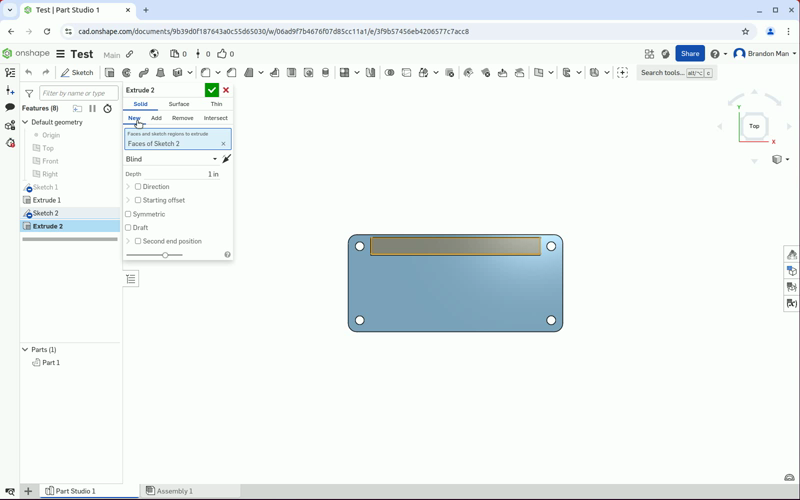
key(tab, 4)
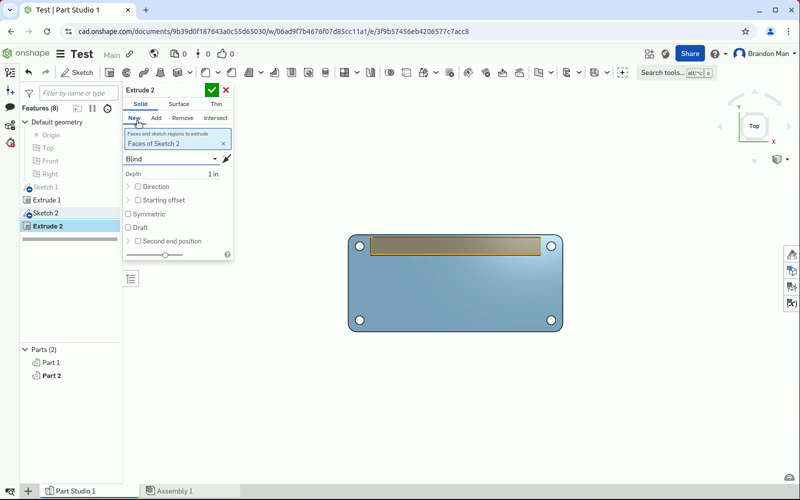
text(1.444)
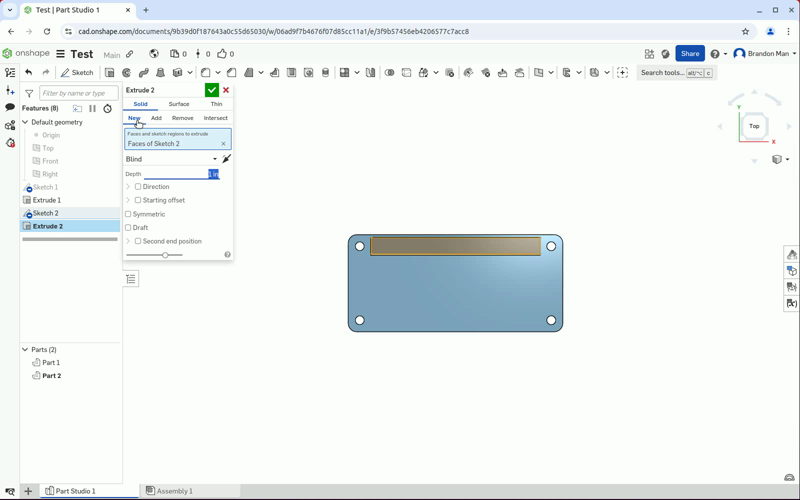
key(enter)
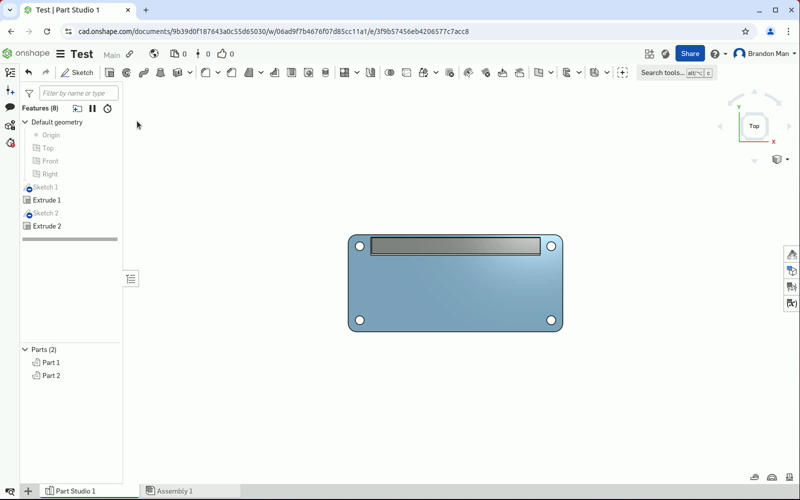
key(shift+h)
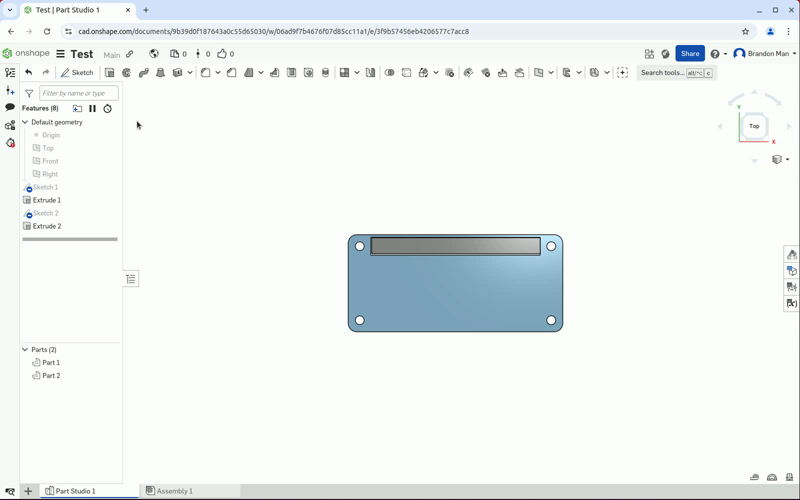
key(shift+h)
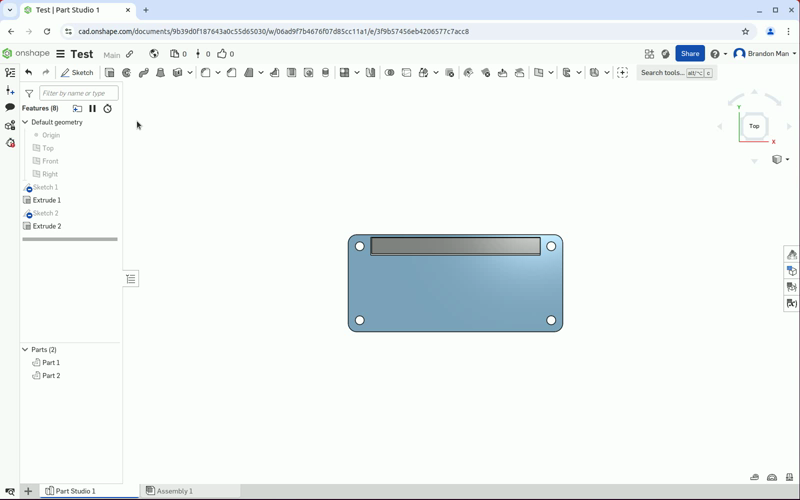
mouse_move(73, 189)
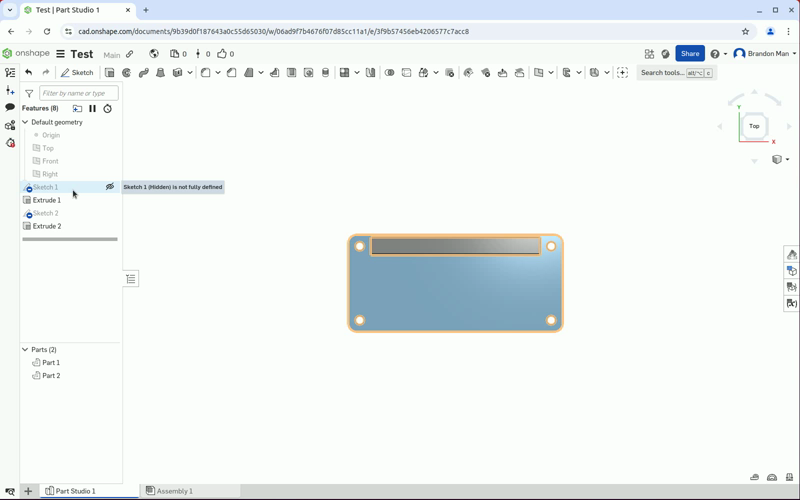
click(73, 189)
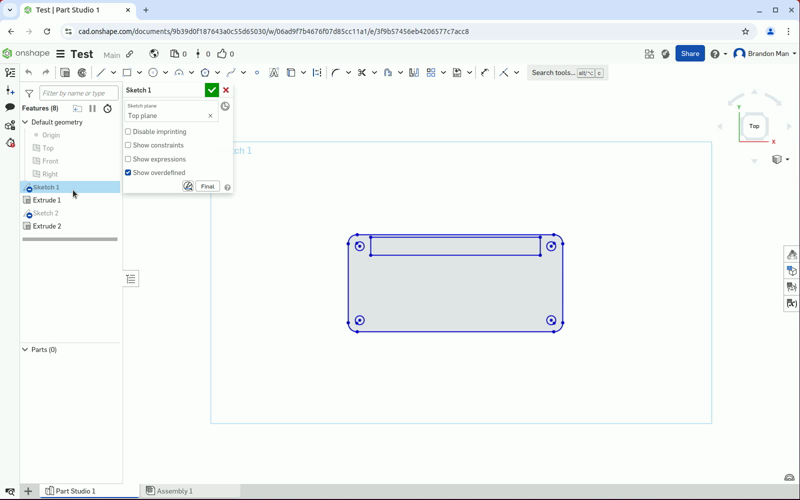
mouse_move(229, 92)
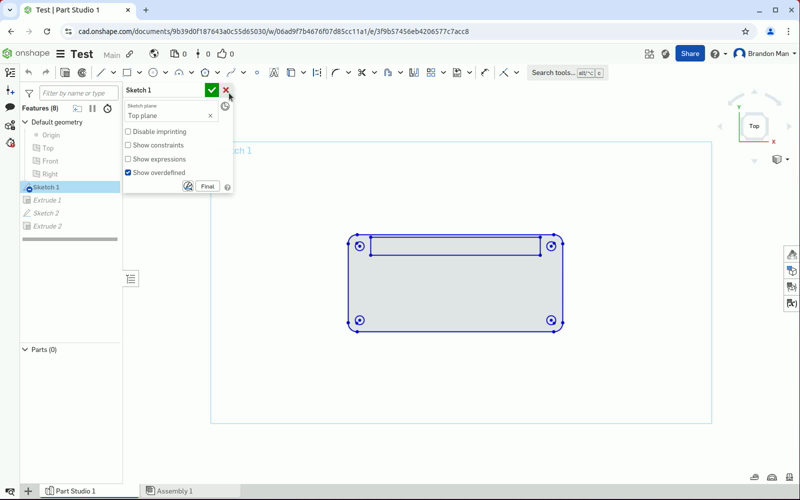
click(229, 92)
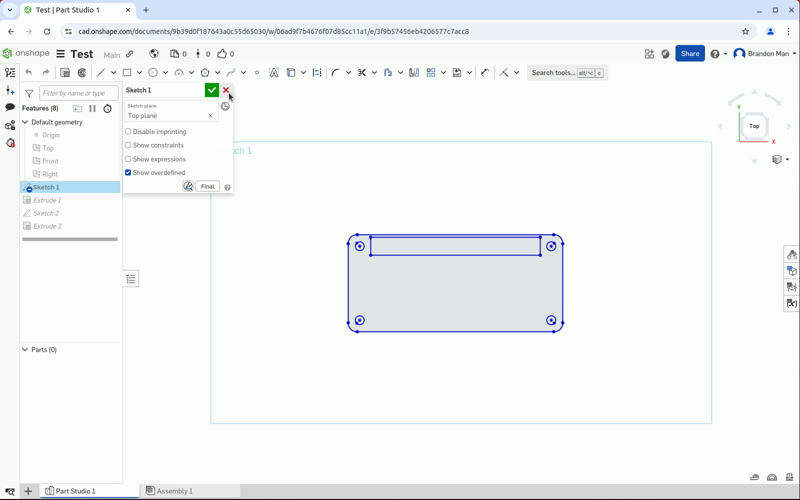
key(shift+s)
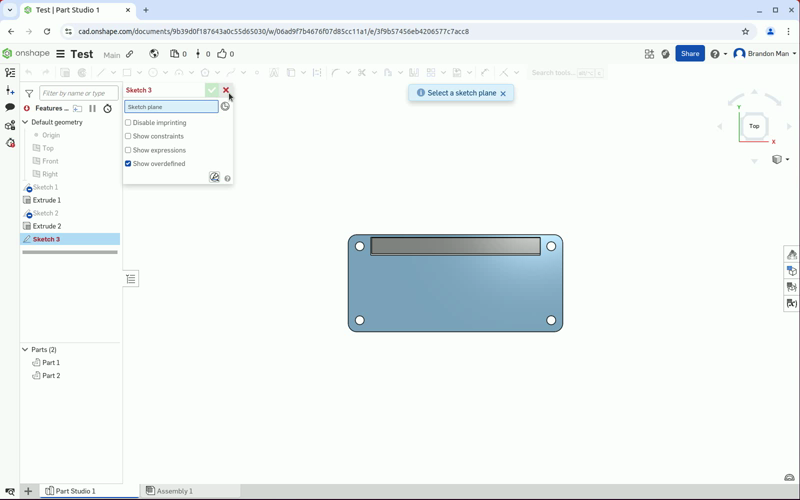
mouse_move(73, 150)
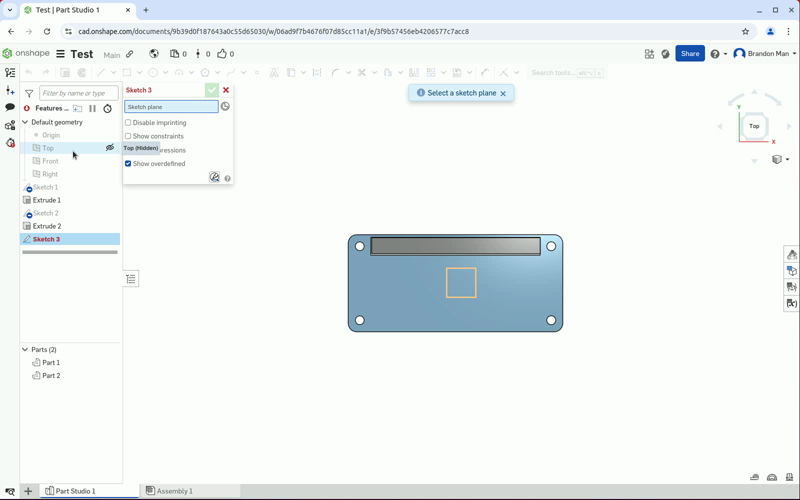
click(73, 150)
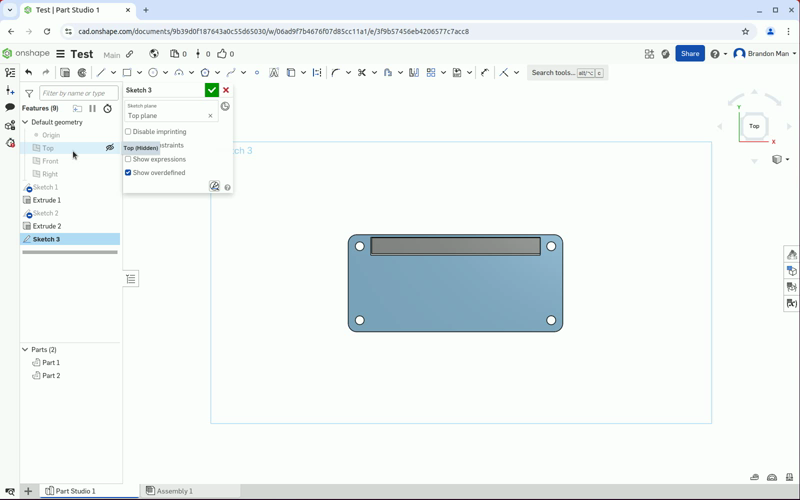
mouse_move(73, 352)
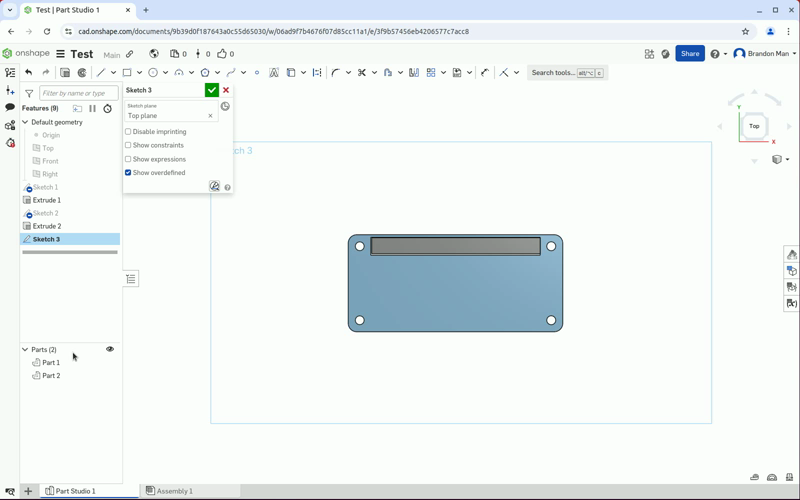
key(y)
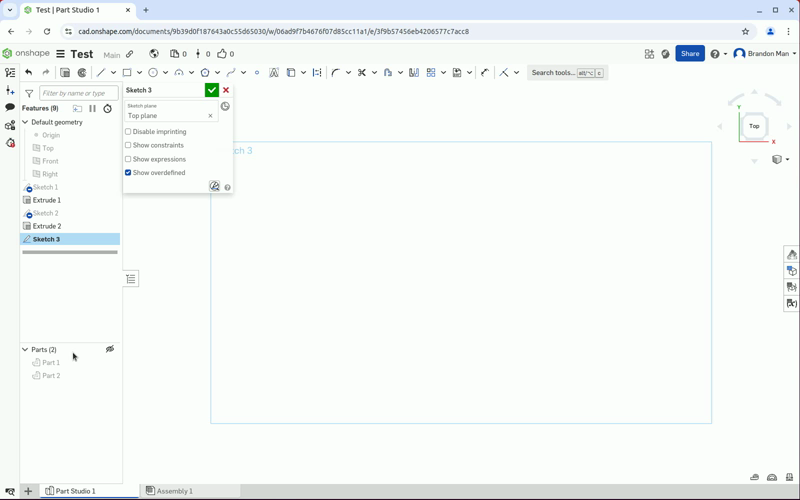
key(l)
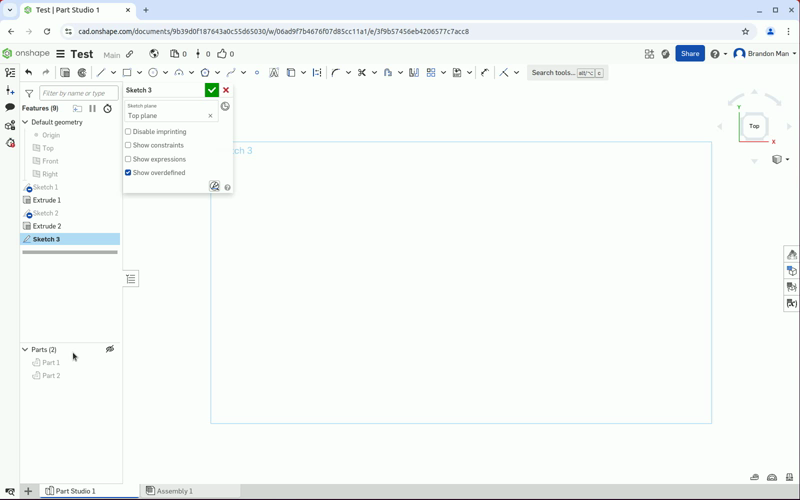
key_down(shift)
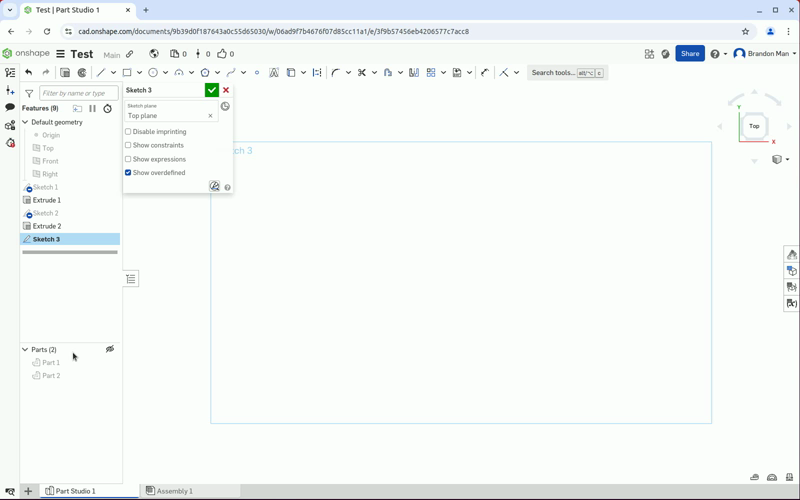
mouse_move(371, 253)
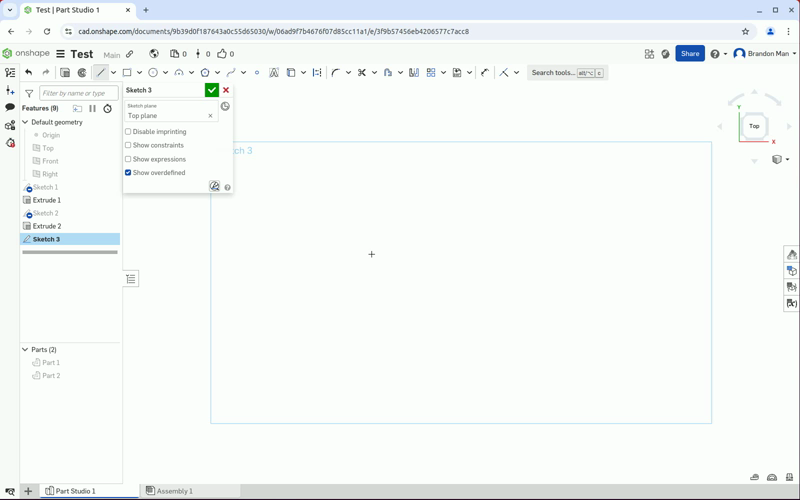
click(371, 253)
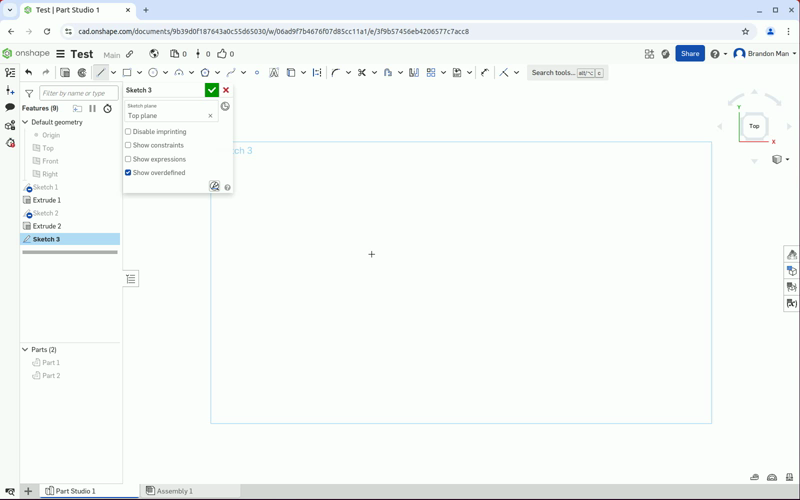
key_up(shift)
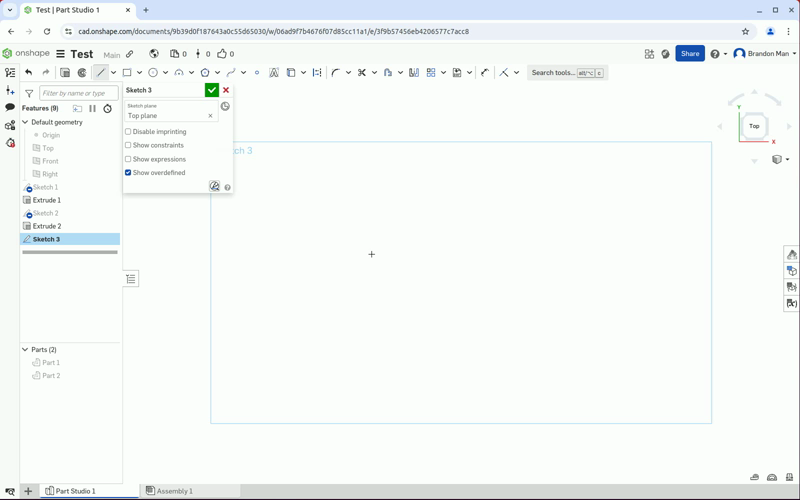
key_down(shift)
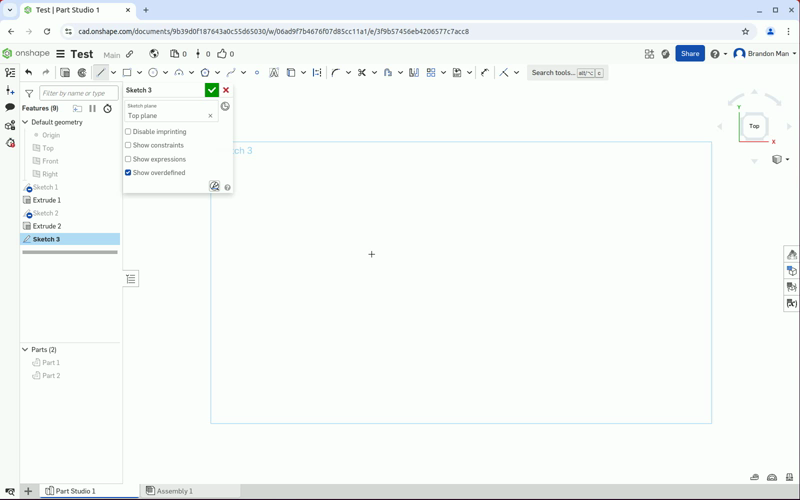
mouse_move(540, 253)
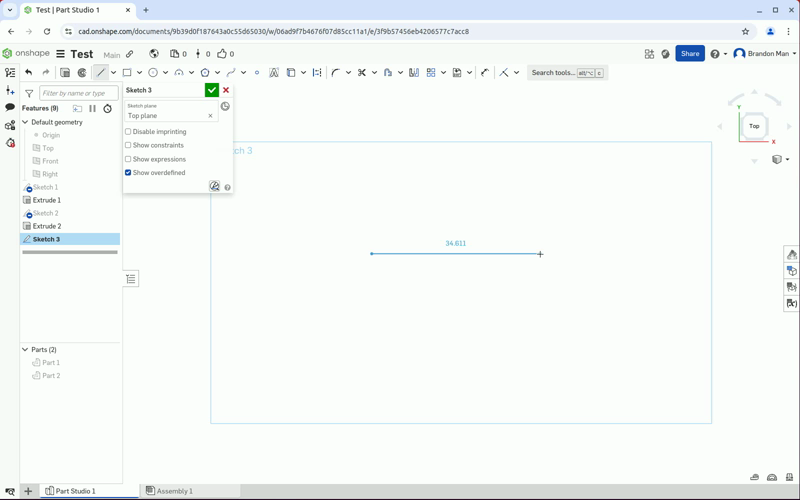
click(540, 253)
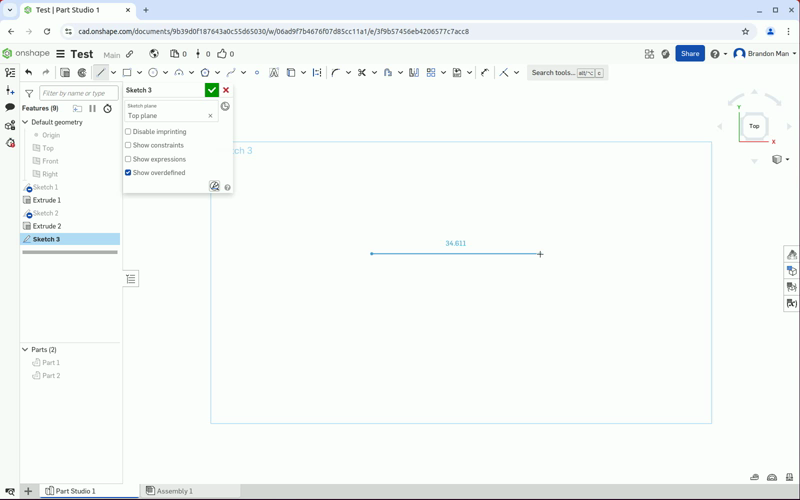
key_up(shift)
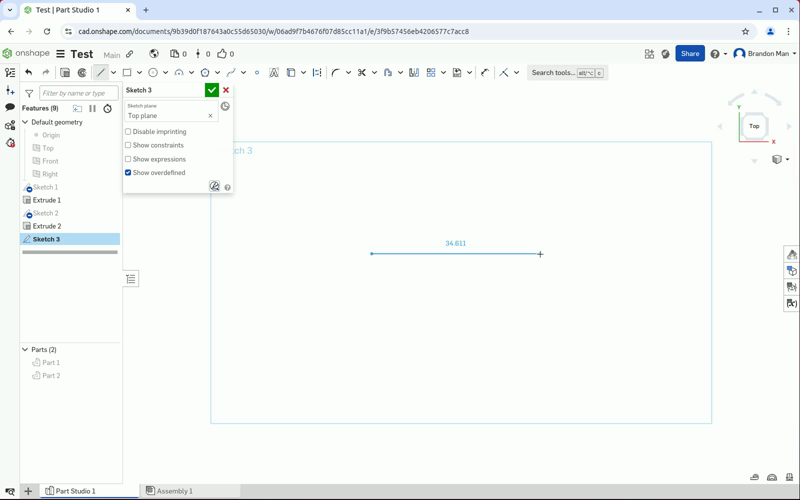
key_down(shift)
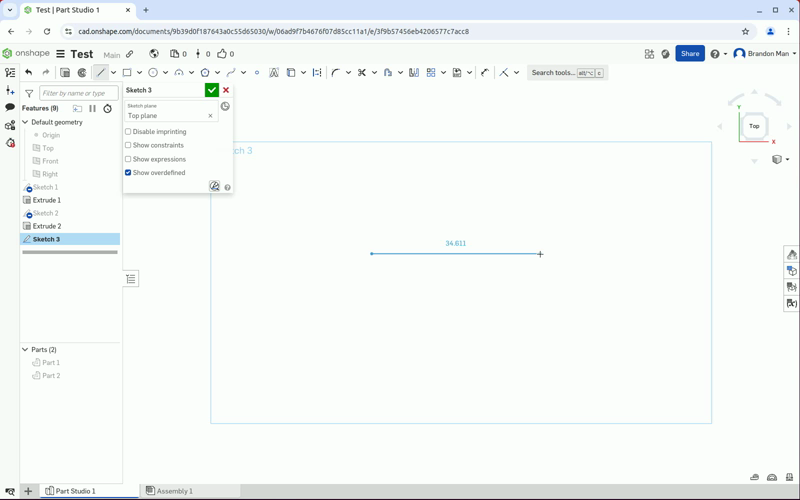
mouse_move(570, 253)
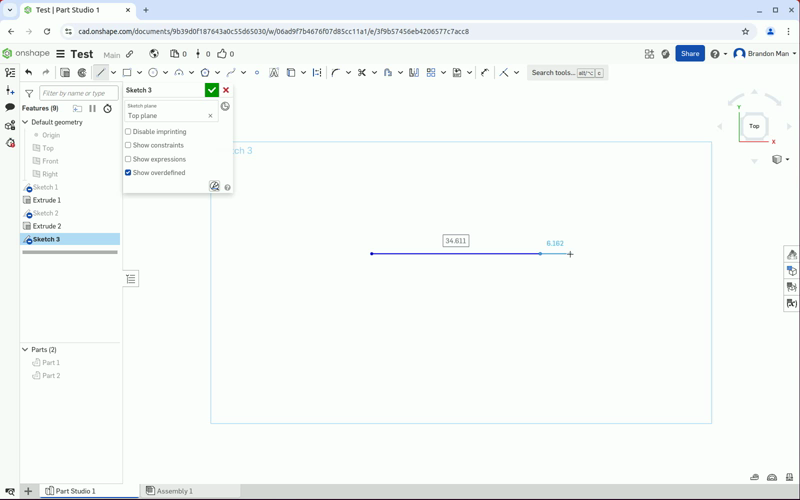
mouse_move(540, 237)
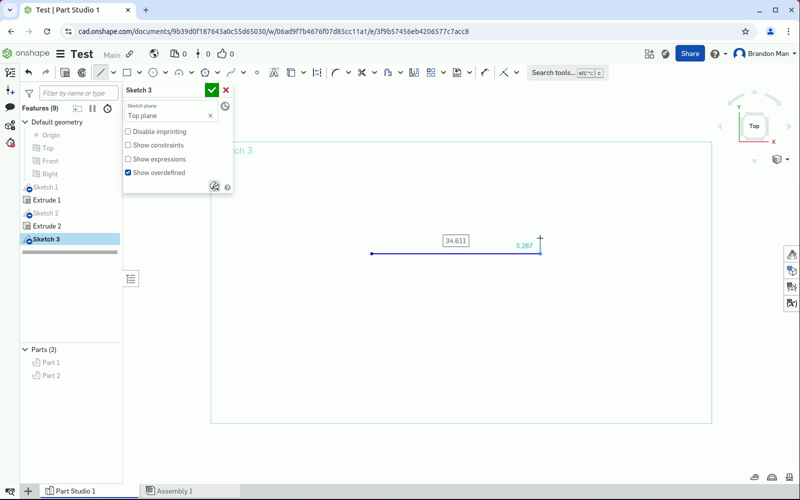
click(540, 237)
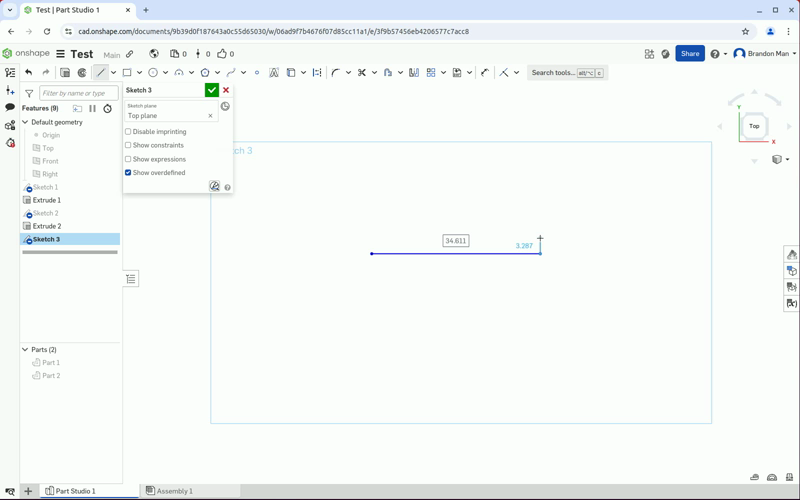
key_up(shift)
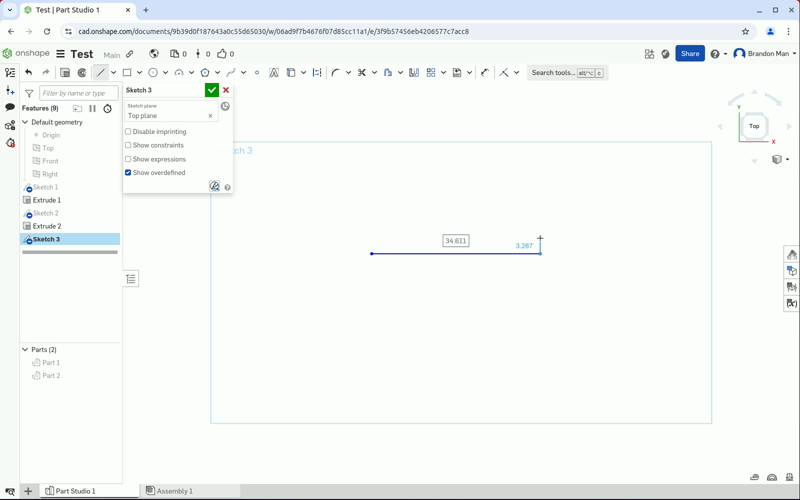
key_down(shift)
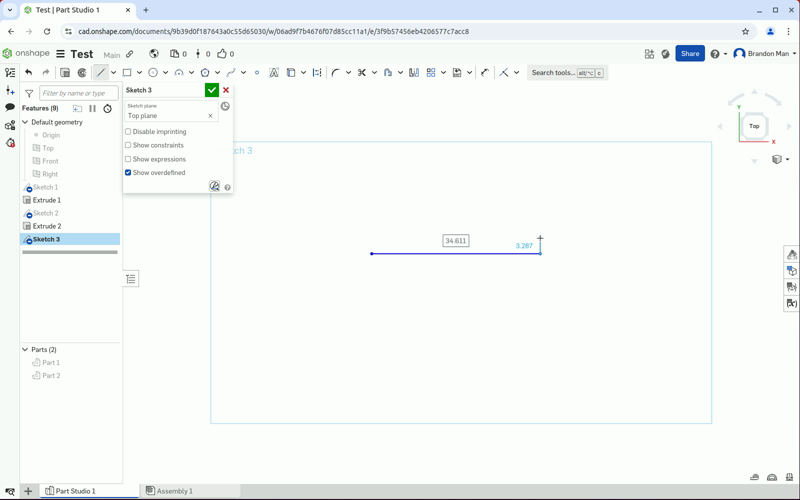
mouse_move(371, 237)
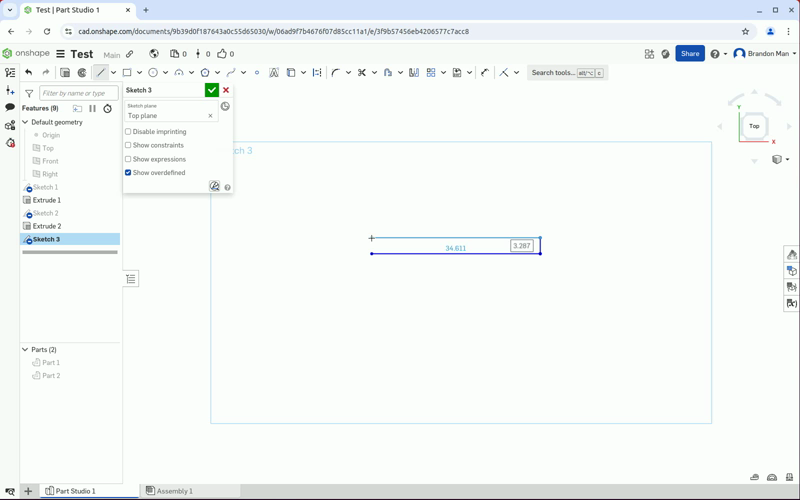
click(371, 237)
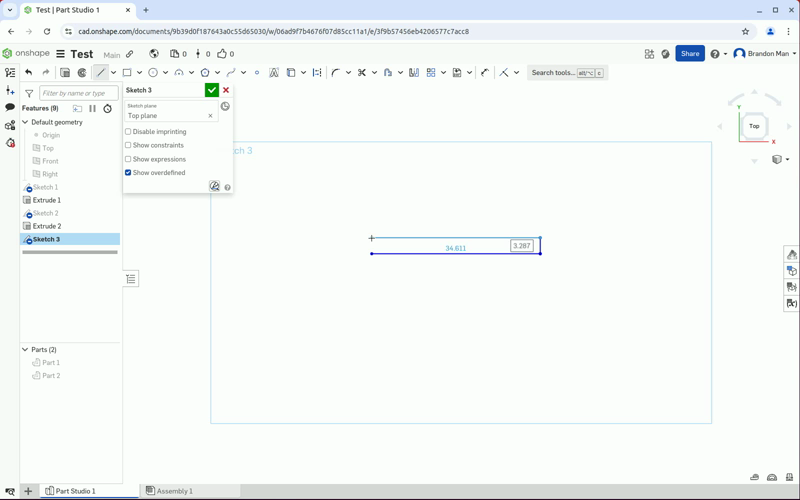
key_up(shift)
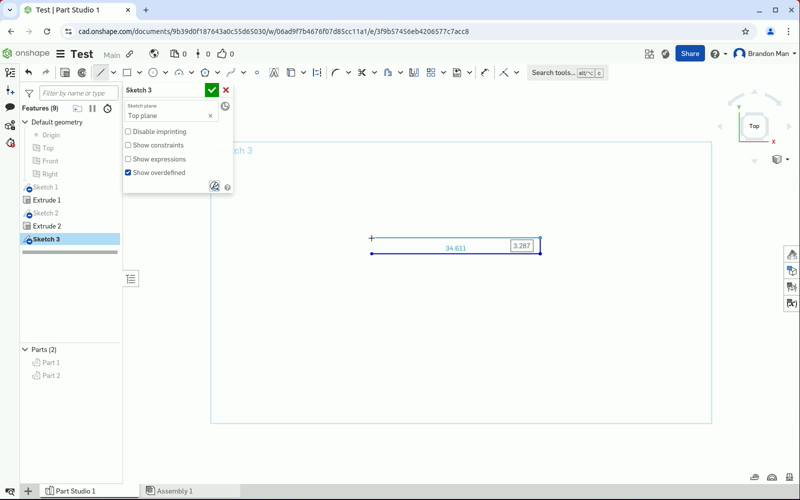
mouse_move(401, 237)
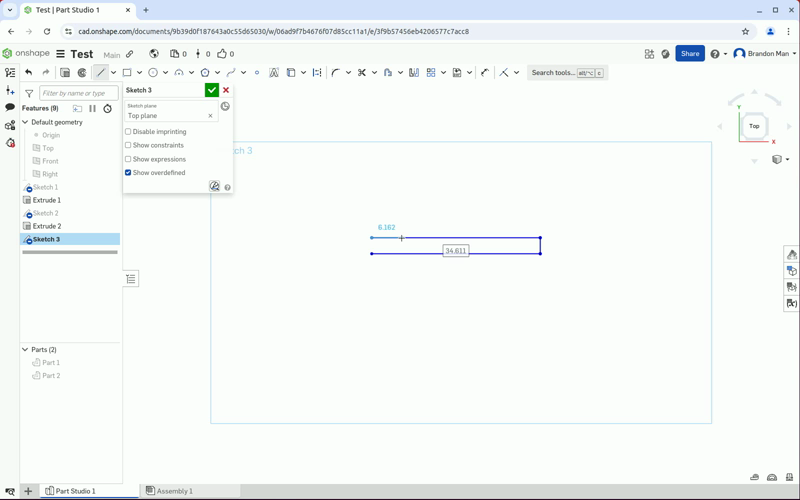
key_down(shift)
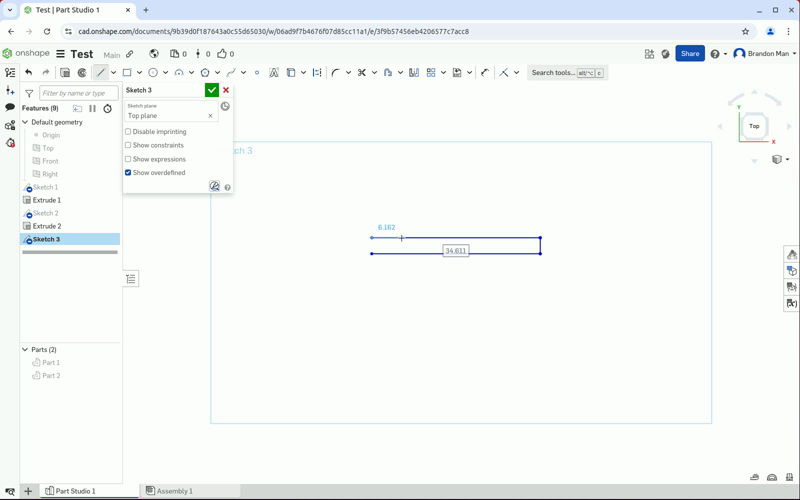
mouse_move(371, 253)
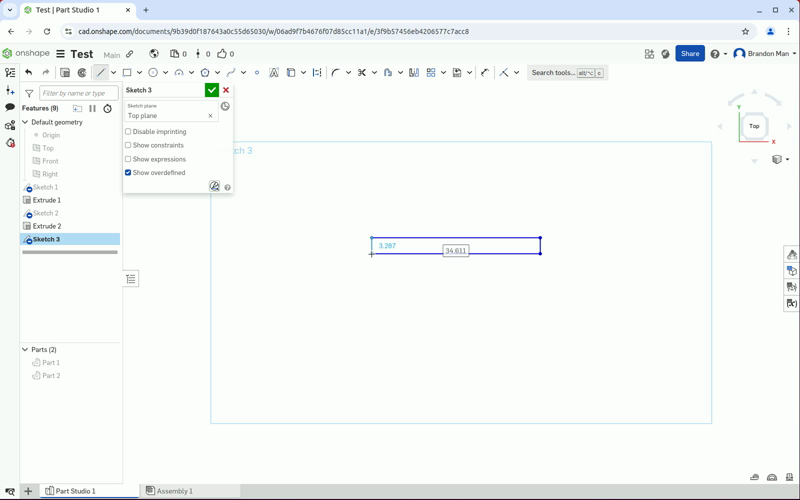
key_up(shift)
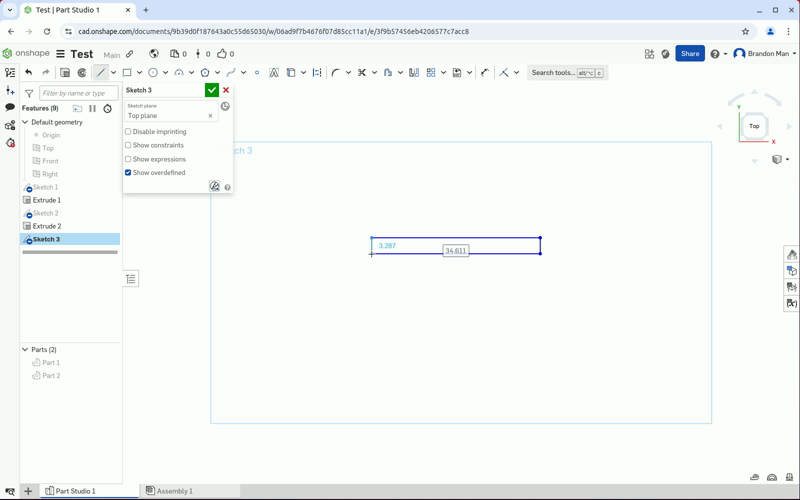
click(371, 253)
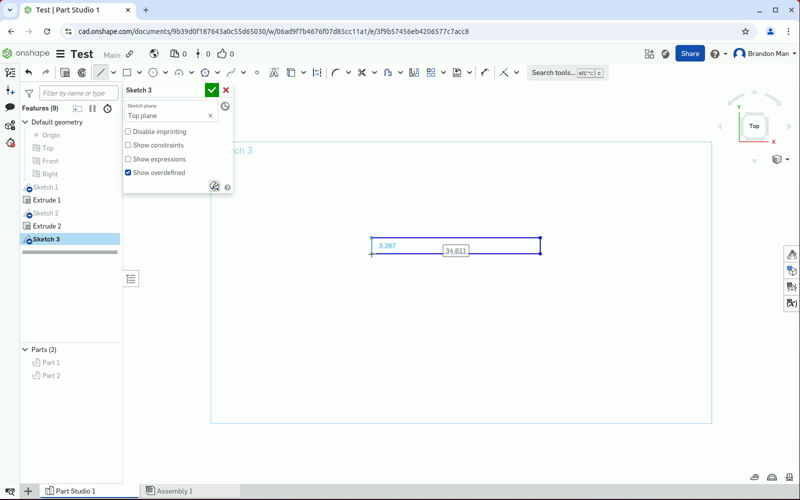
key(esc)
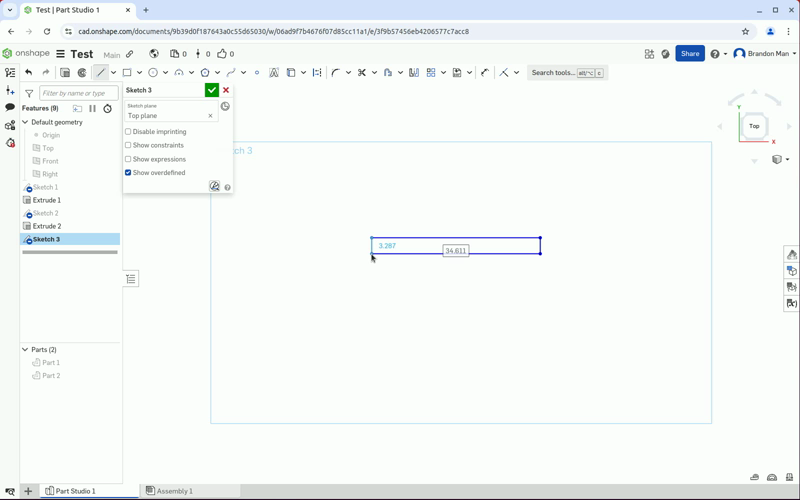
mouse_move(477, 248)
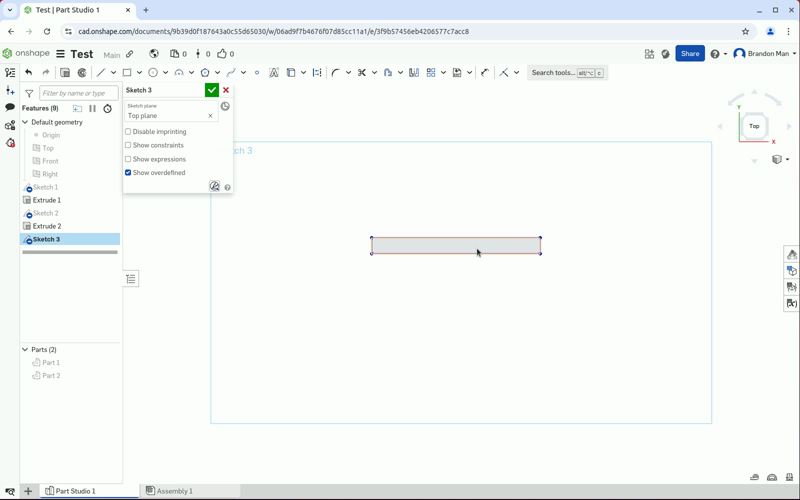
click(477, 248)
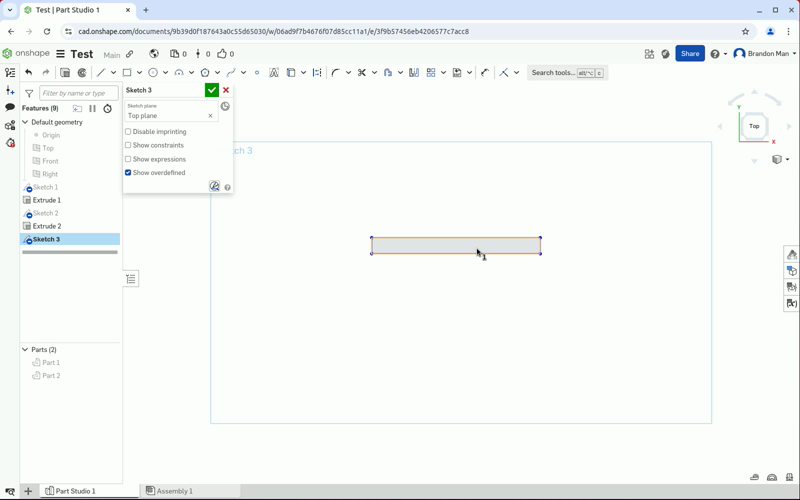
mouse_move(73, 352)
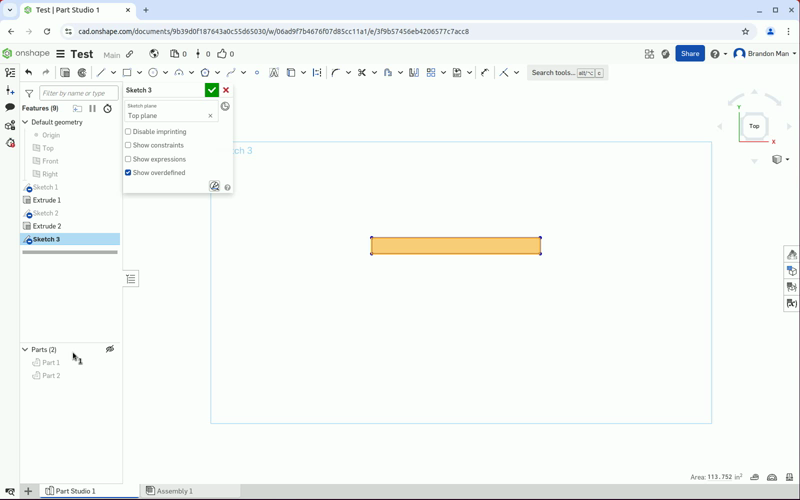
key(shift+y)
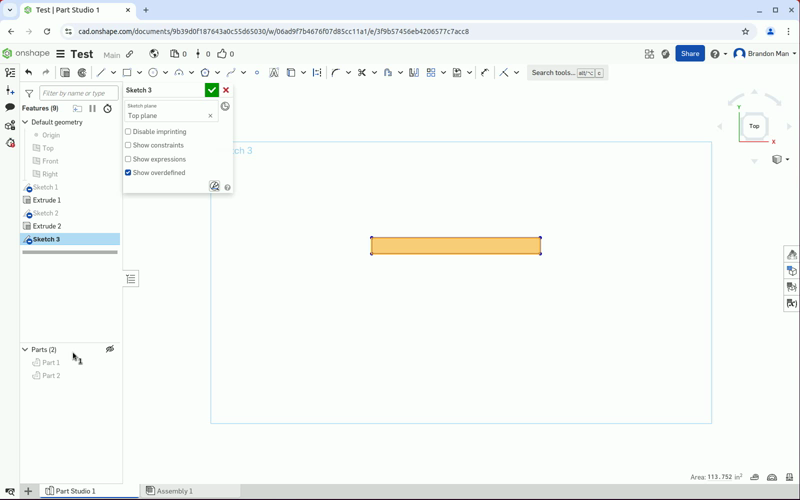
key(shift+e)
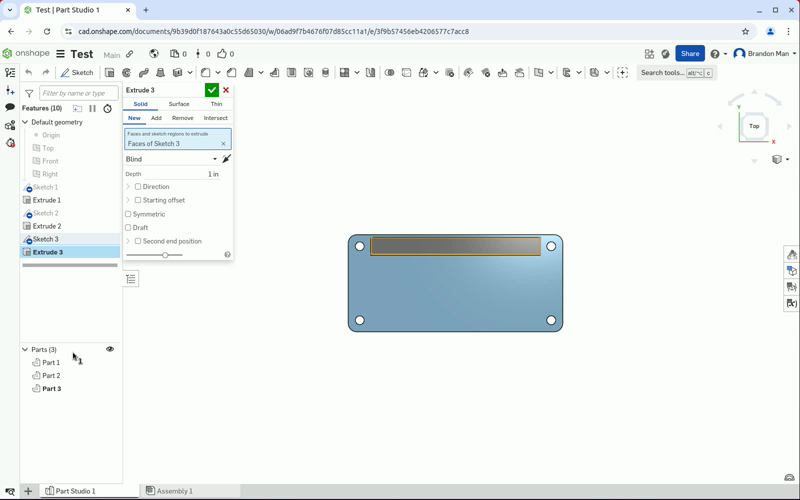
mouse_move(143, 106)
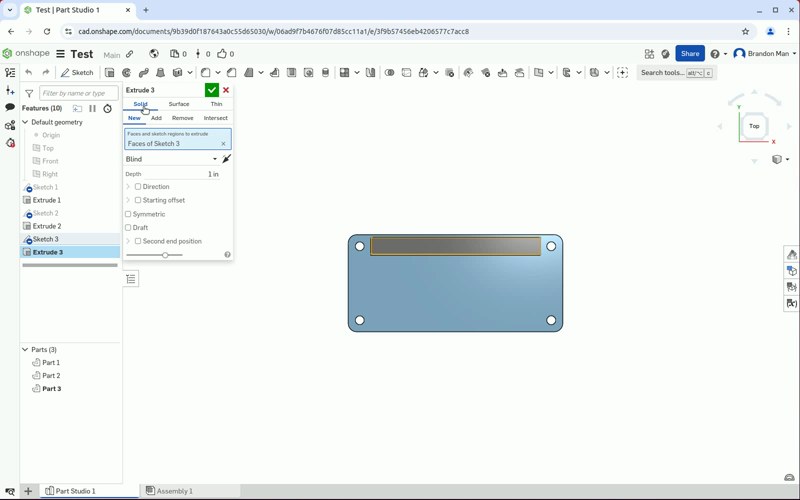
click(143, 106)
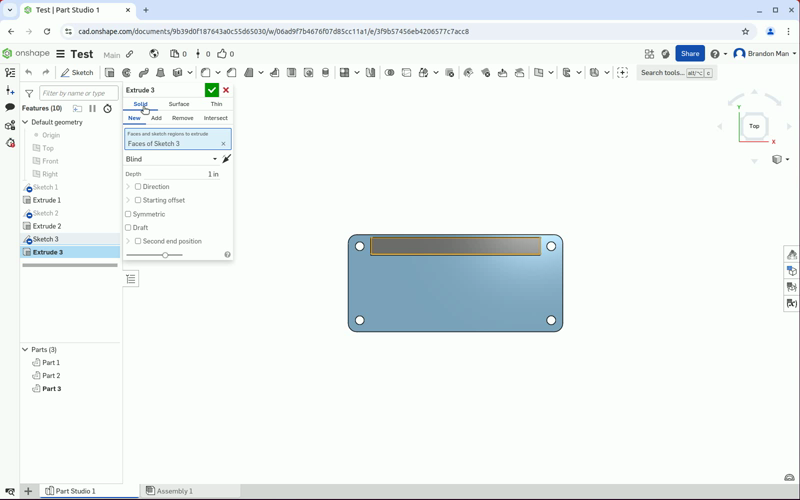
mouse_move(137, 120)
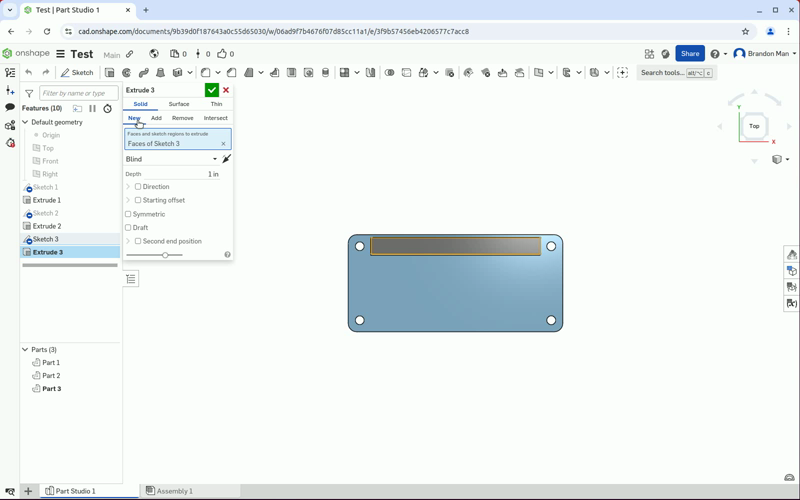
click(137, 120)
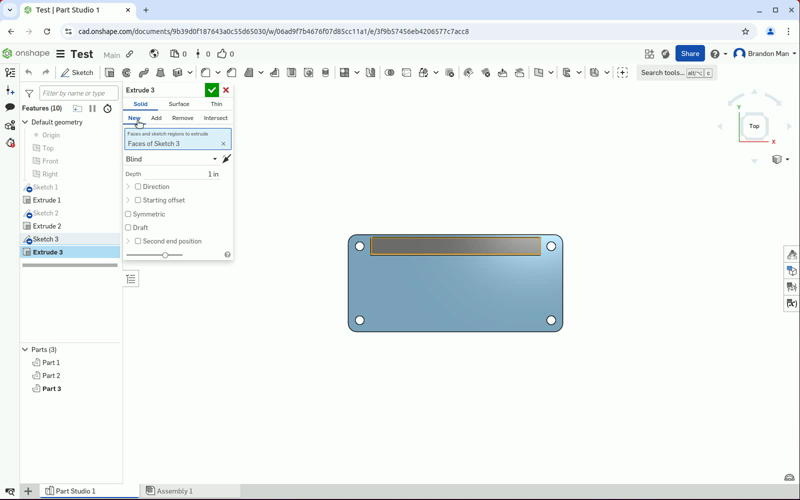
key(tab, 4)
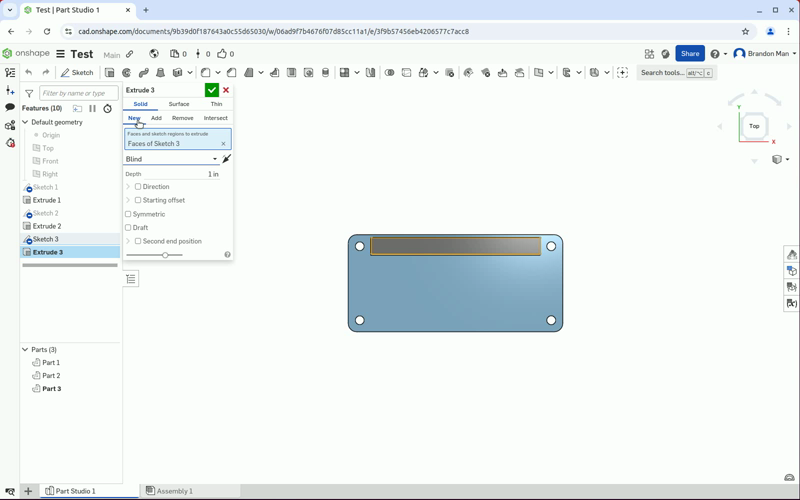
text(10.11)
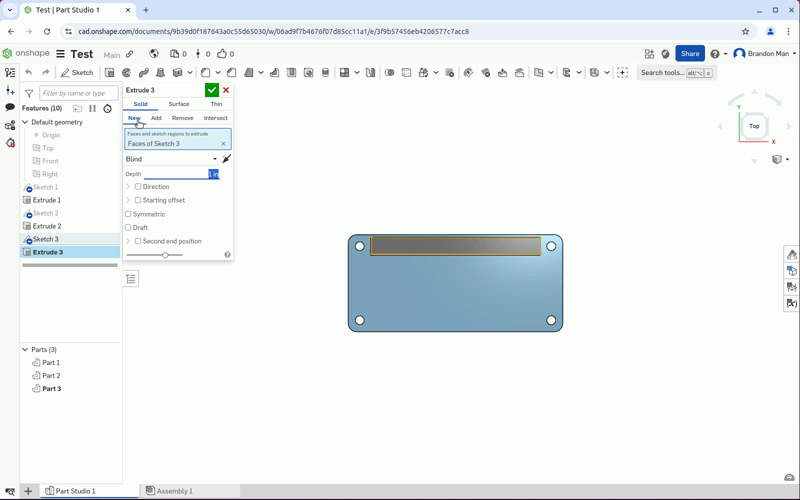
key(enter)
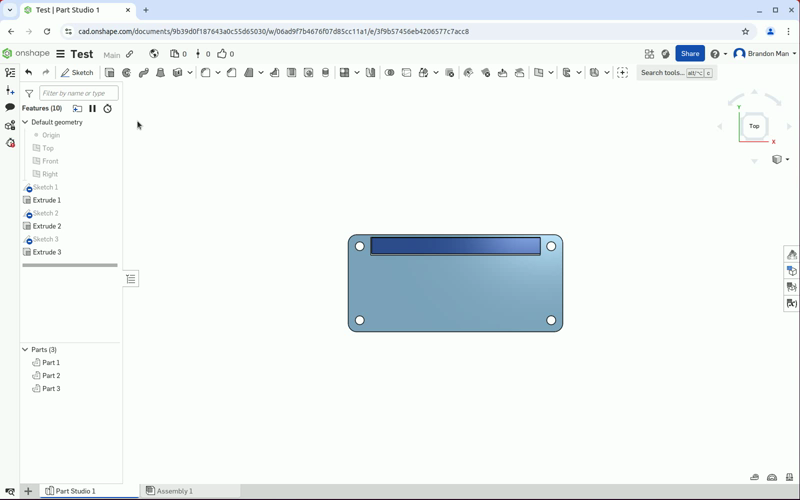
key(shift+h)
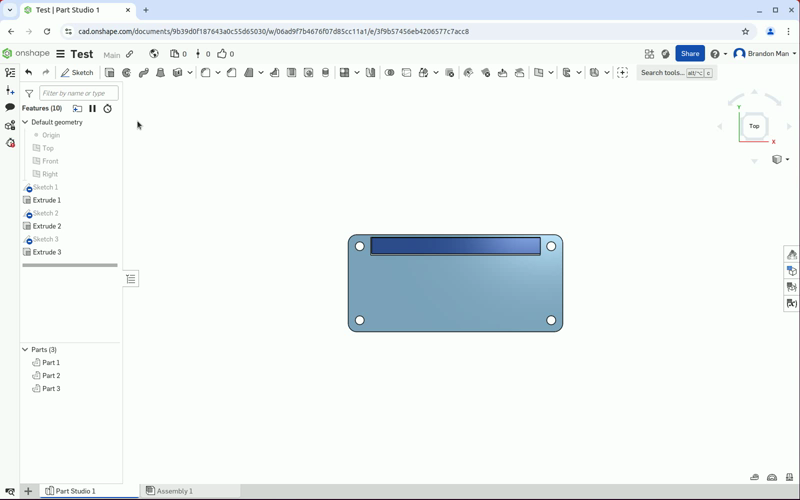
key(shift+h)
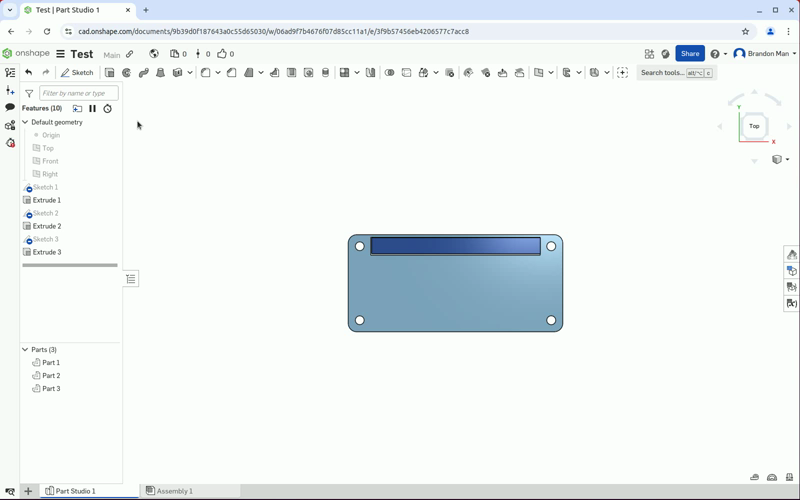
key(shift+7)
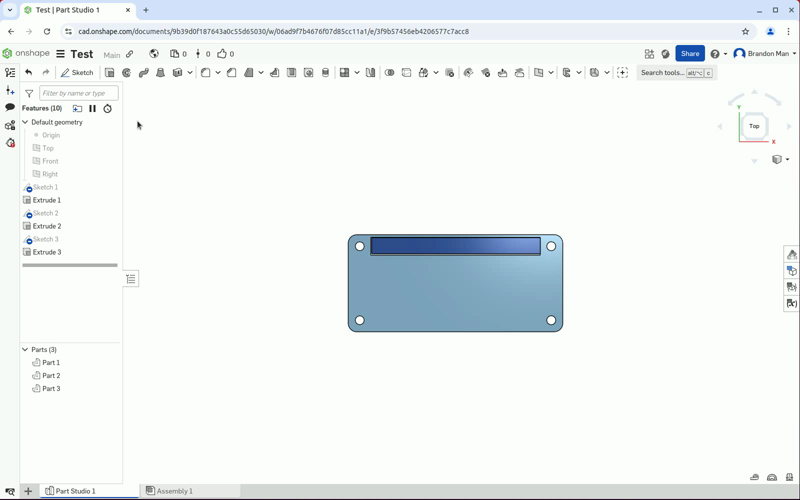
key(up, 3)
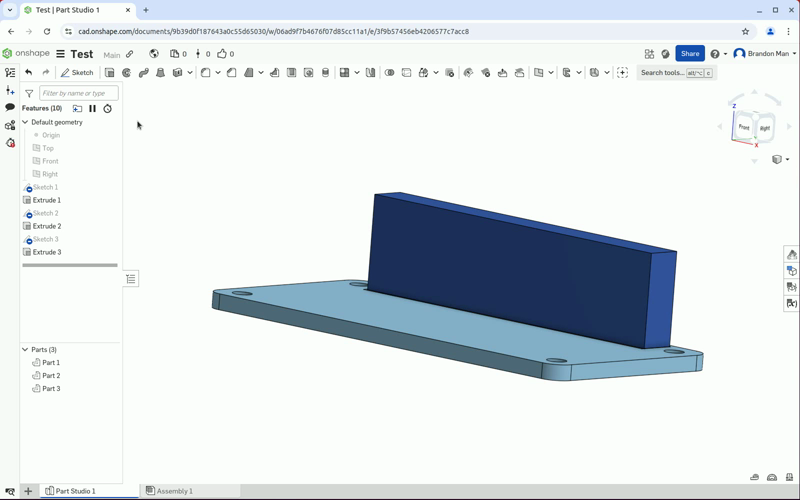
key(left, 3)
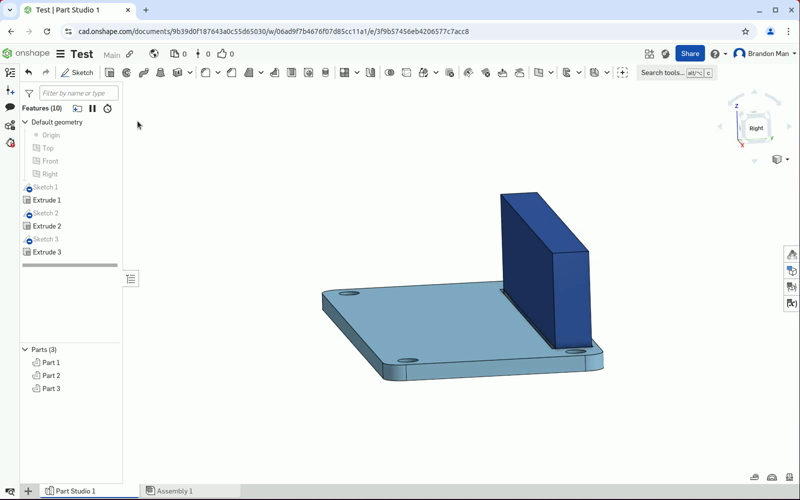
key(right, 3)
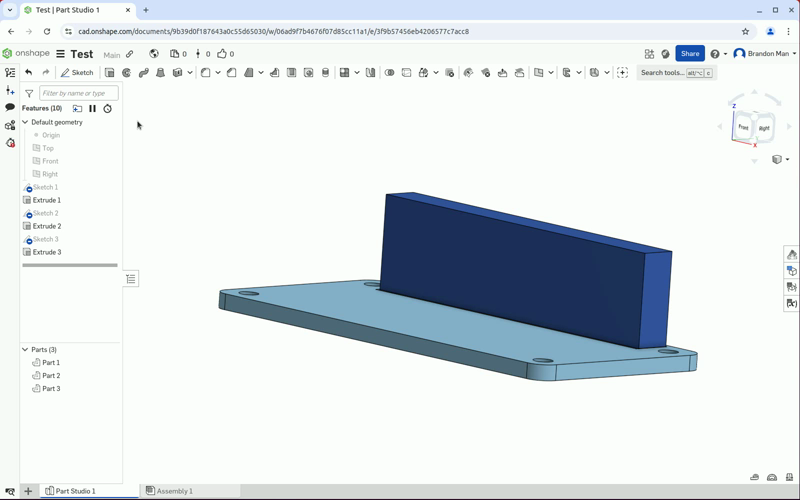
key(down, 3)
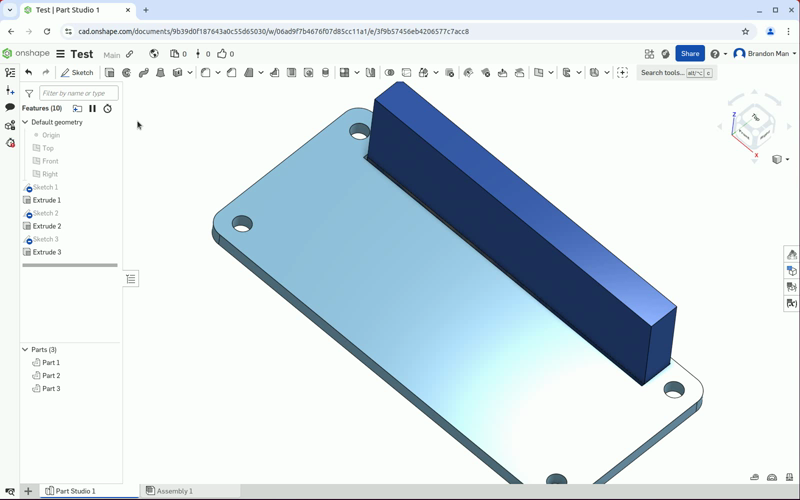
mouse_move(73, 189)
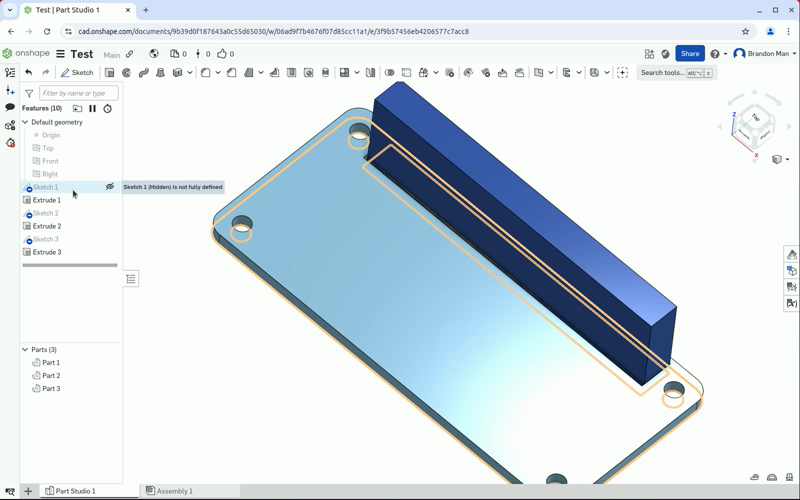
click(73, 189)